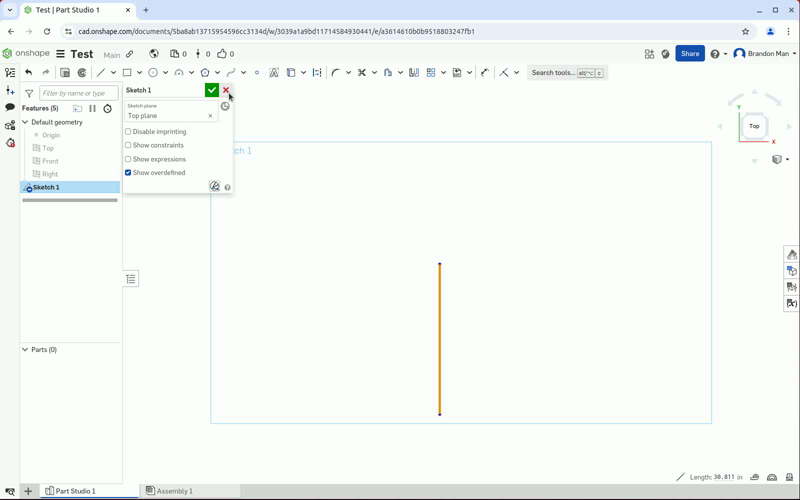
key(shift+h)
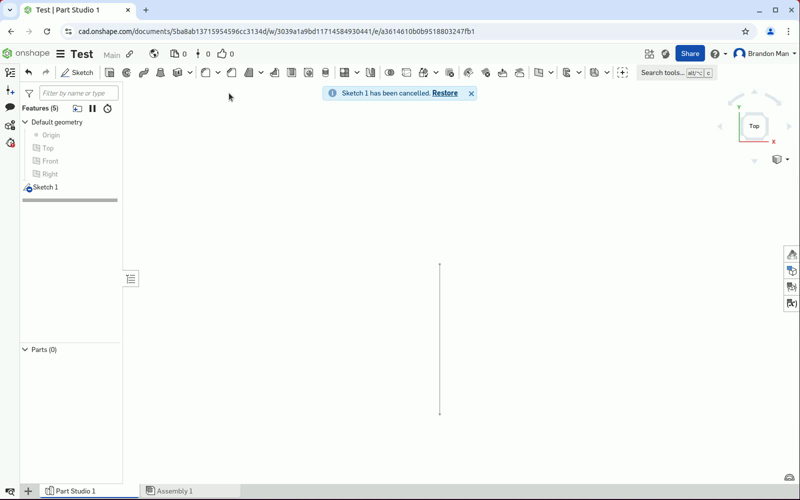
mouse_move(73, 352)
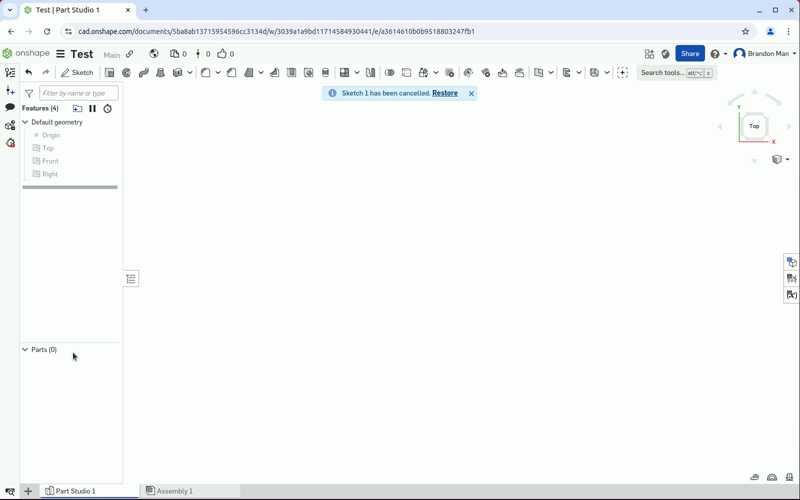
key(y)
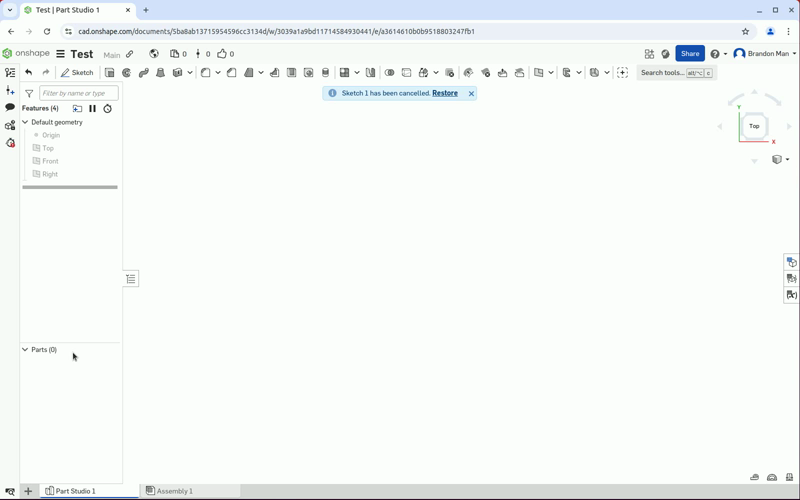
key(shift+p)
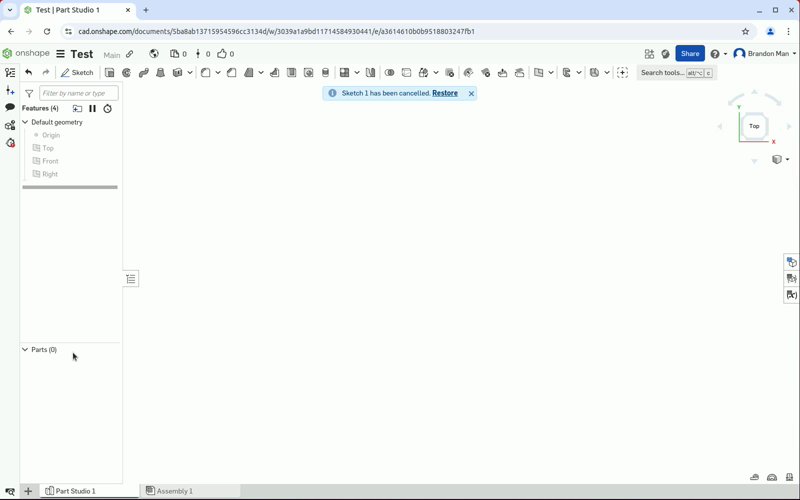
key(space)
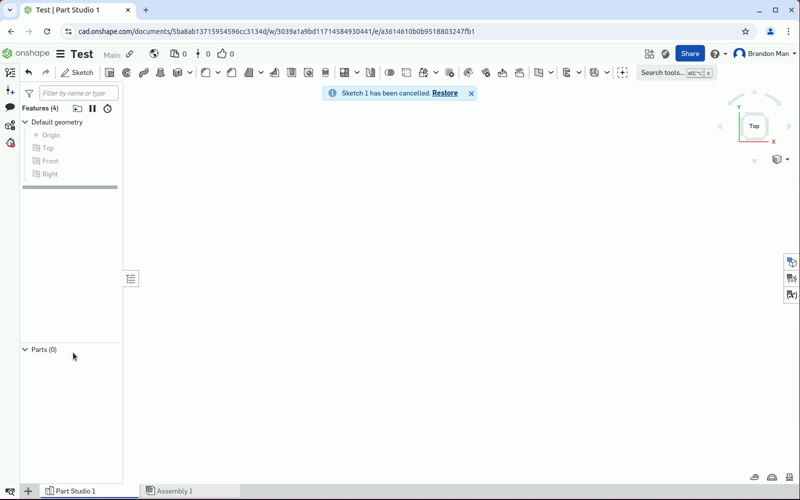
key_down(shift)
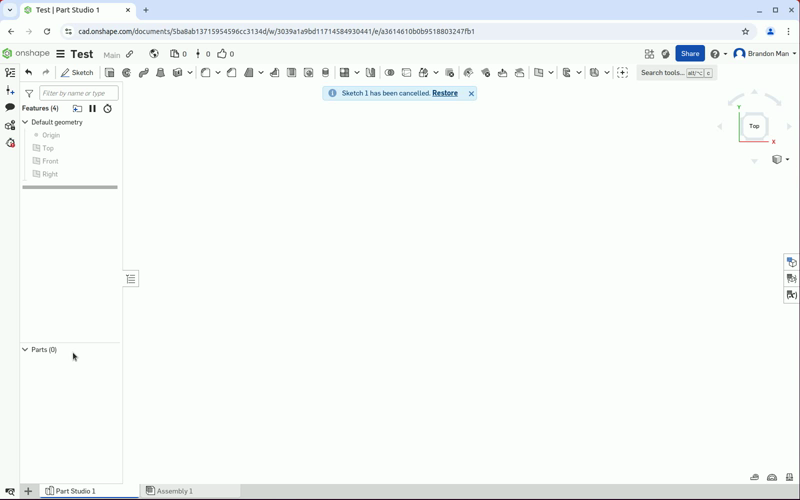
key(up)
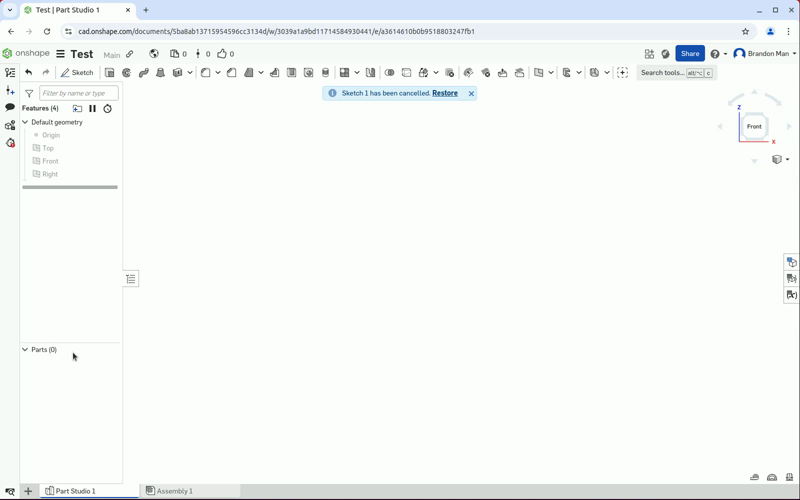
key_up(shift)
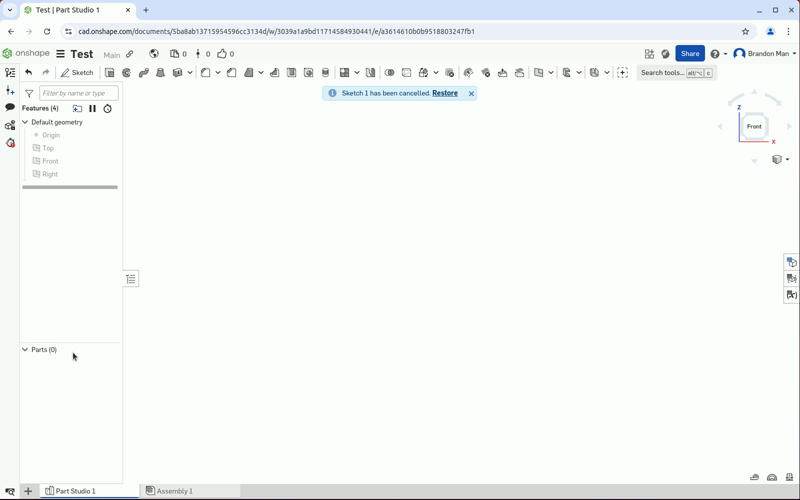
mouse_move(73, 352)
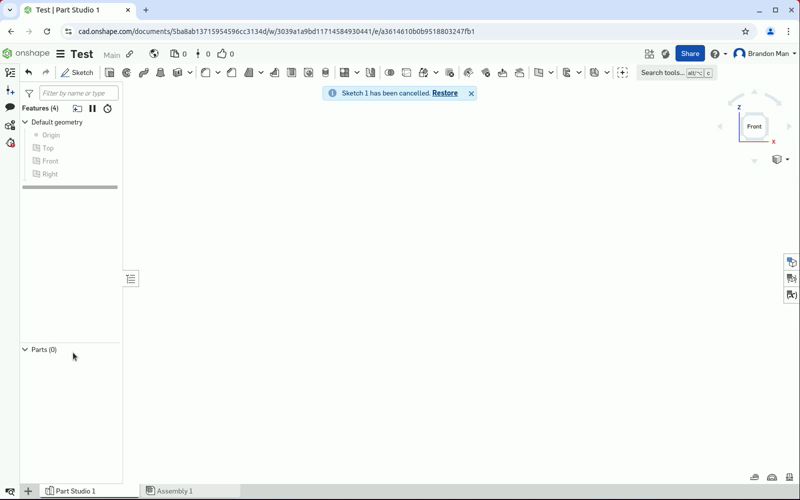
key(shift+y)
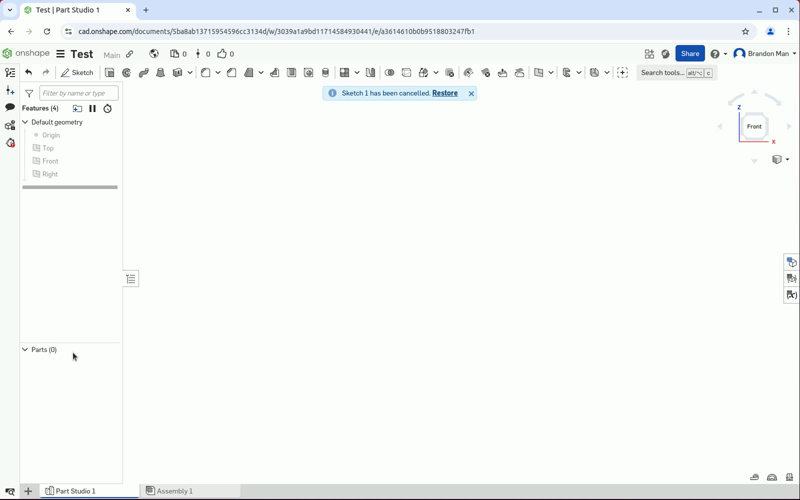
key(shift+s)
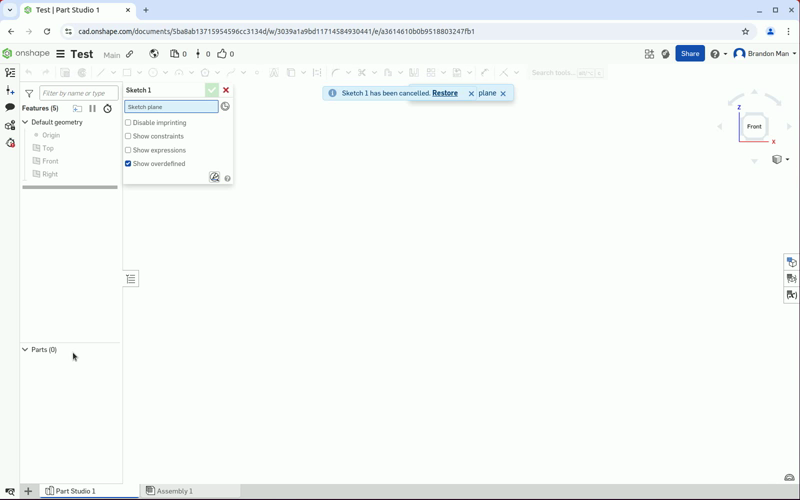
mouse_move(73, 163)
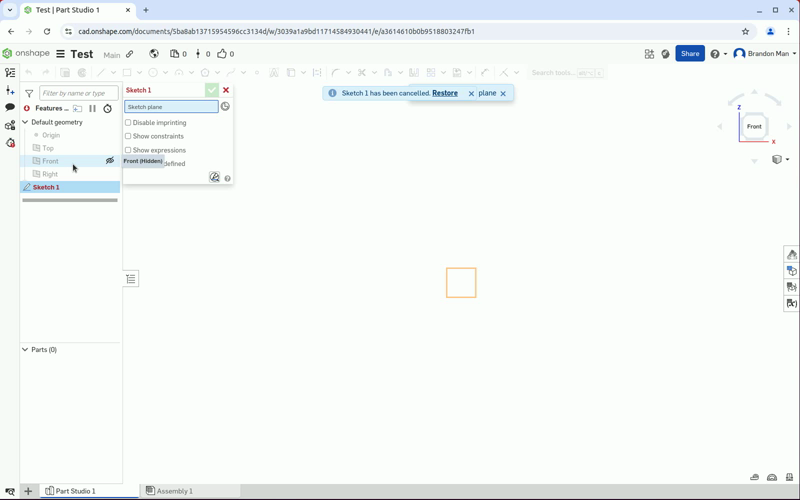
click(73, 163)
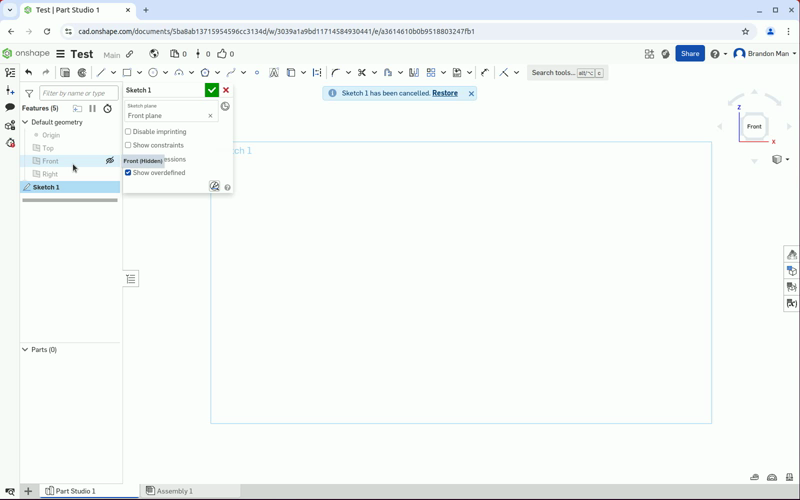
mouse_move(73, 352)
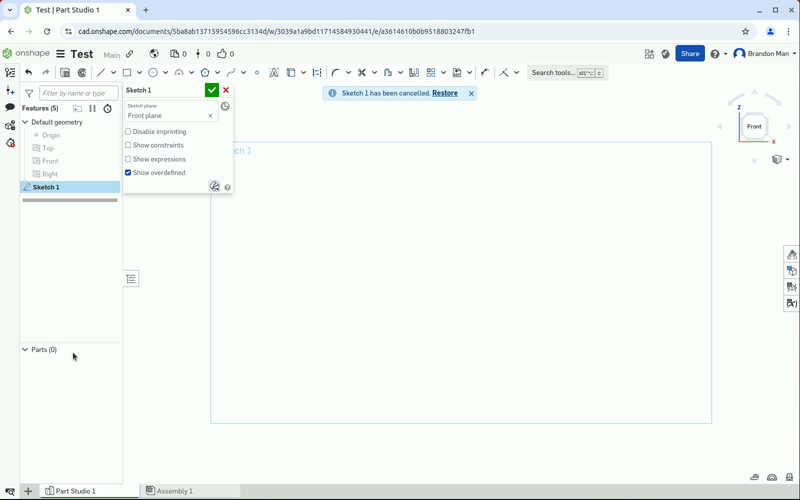
key(y)
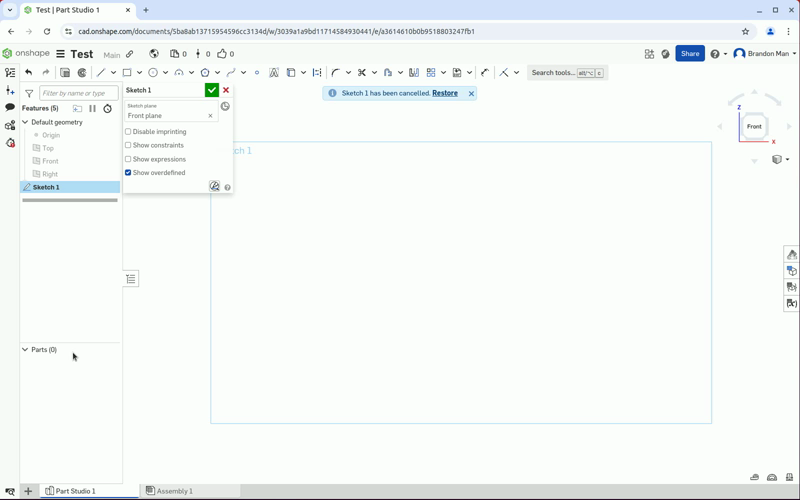
key(c)
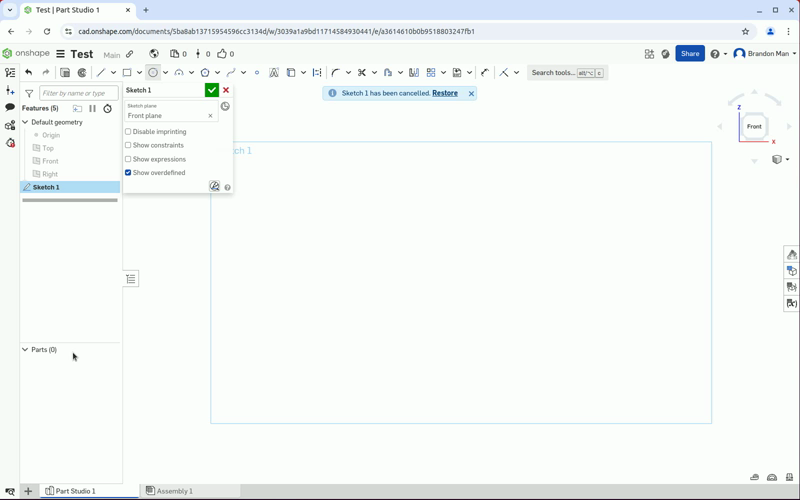
key_down(shift)
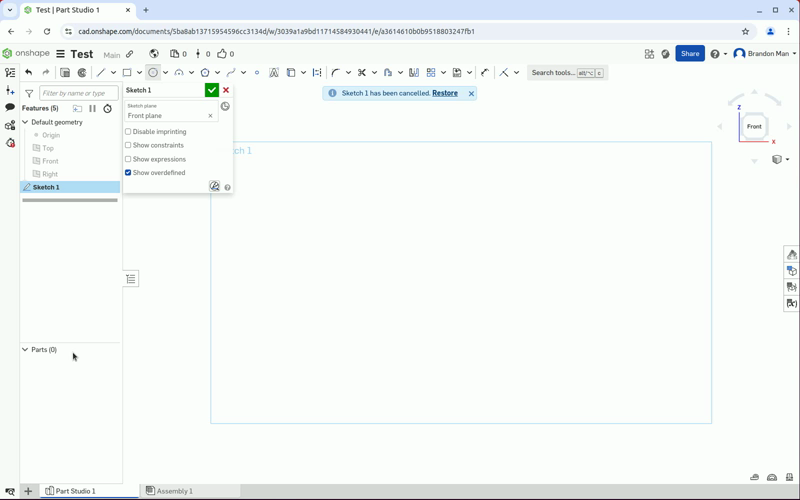
mouse_move(461, 282)
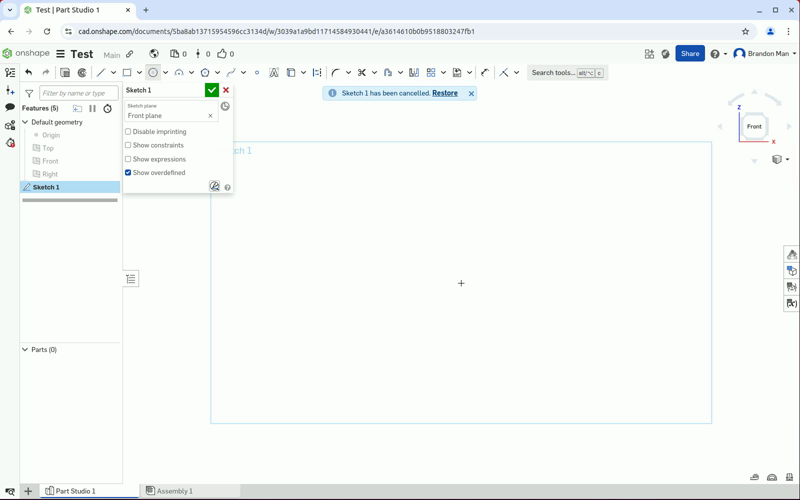
click(461, 282)
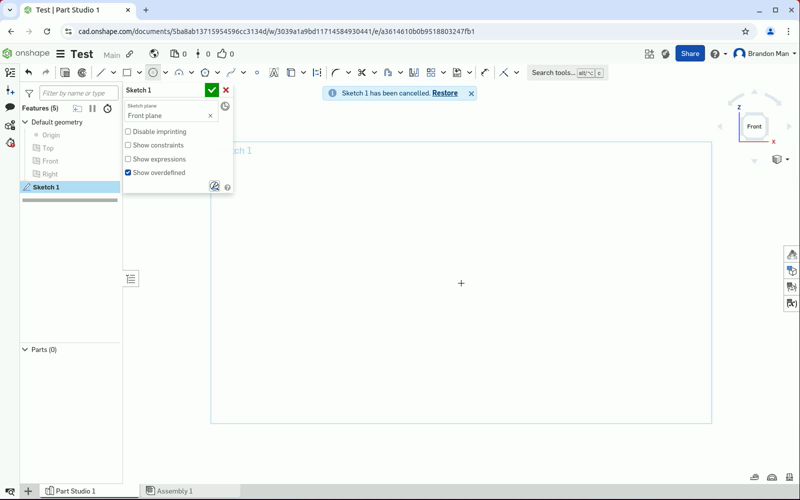
key_up(shift)
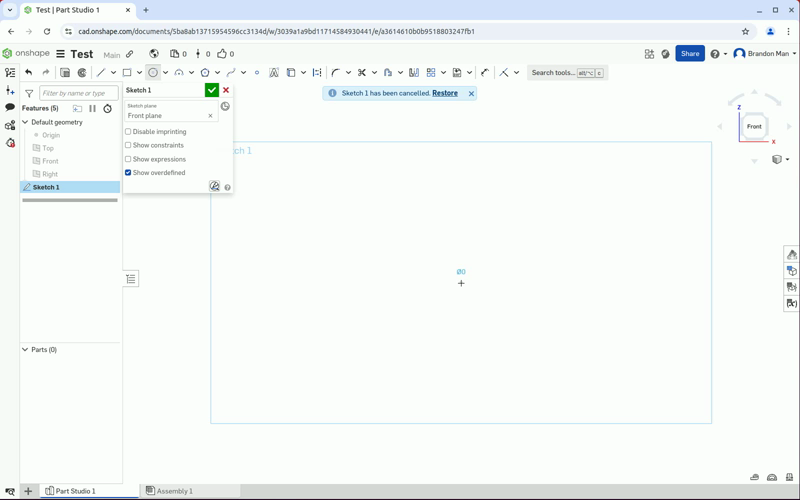
mouse_move(463, 282)
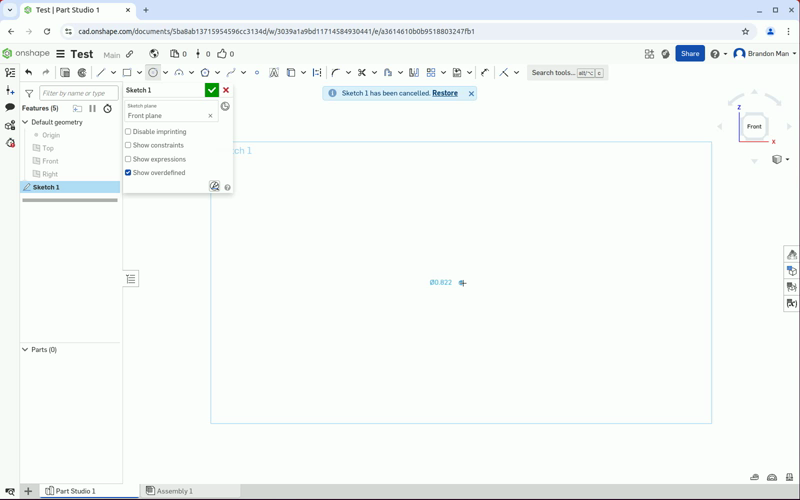
scroll(6)
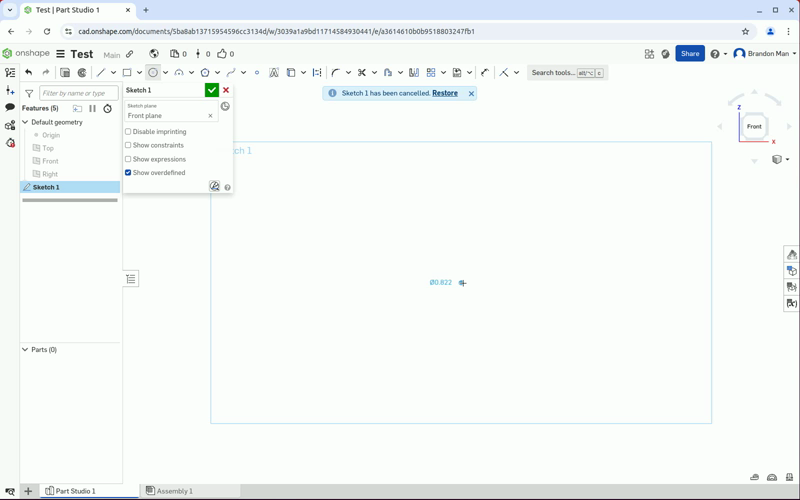
scroll(6)
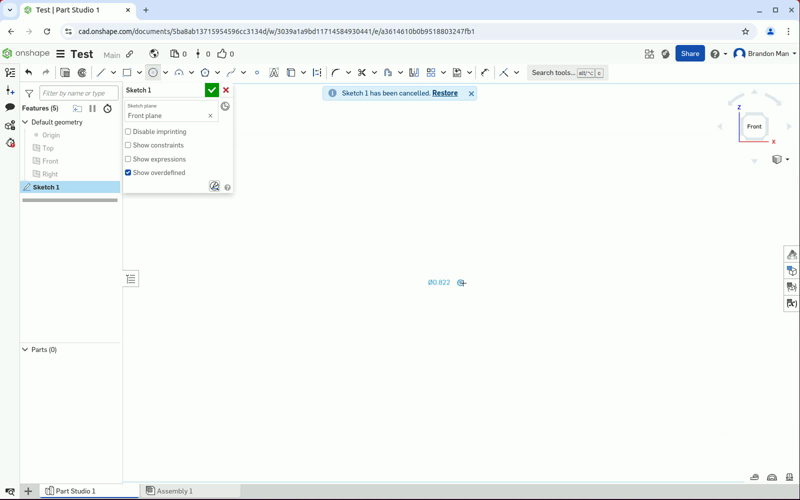
scroll(6)
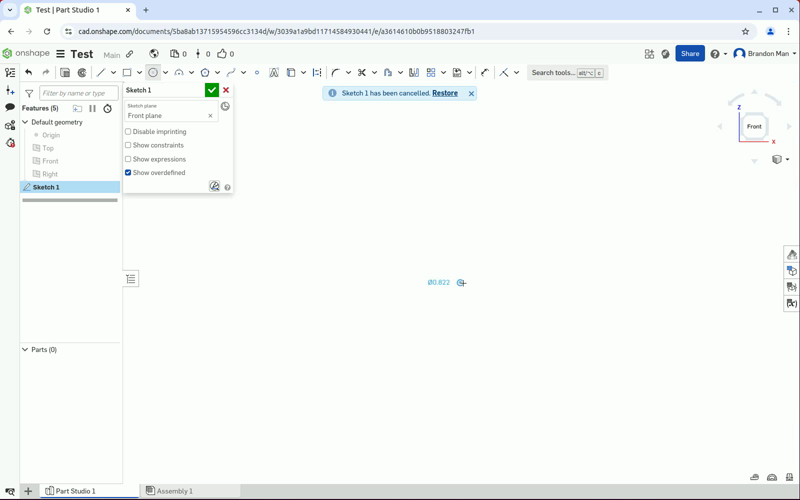
scroll(6)
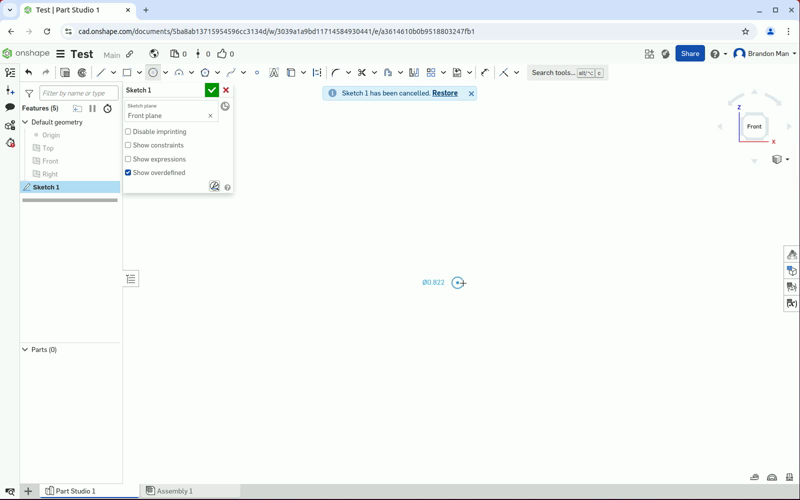
scroll(6)
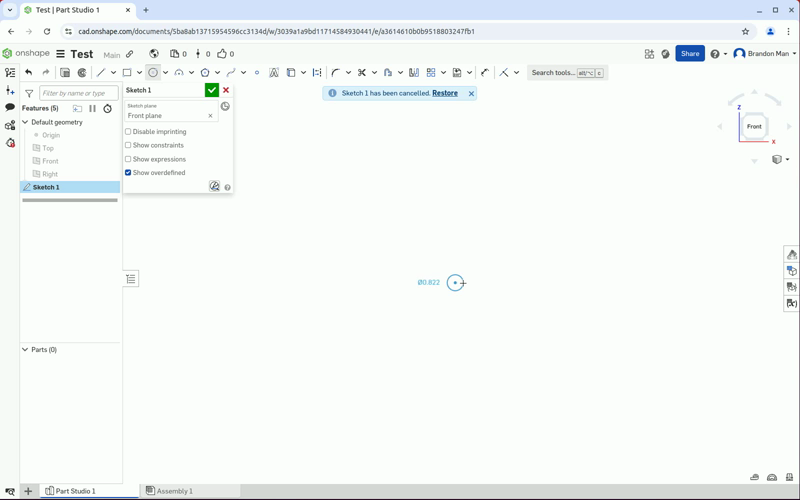
scroll(6)
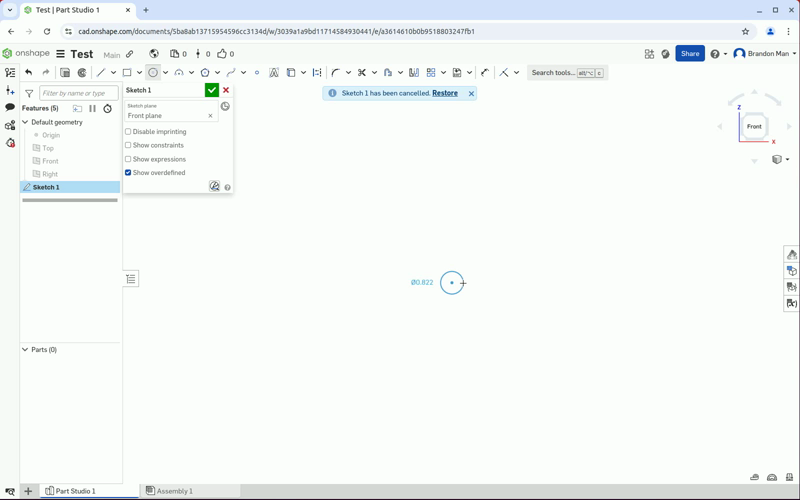
scroll(6)
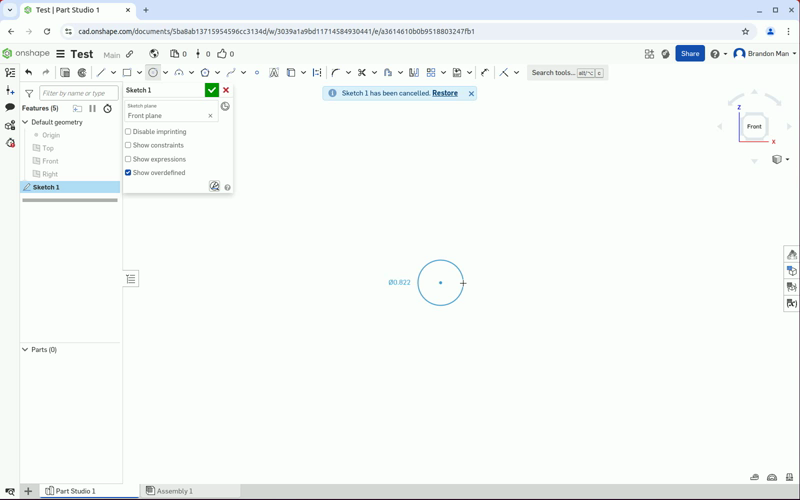
click(463, 282)
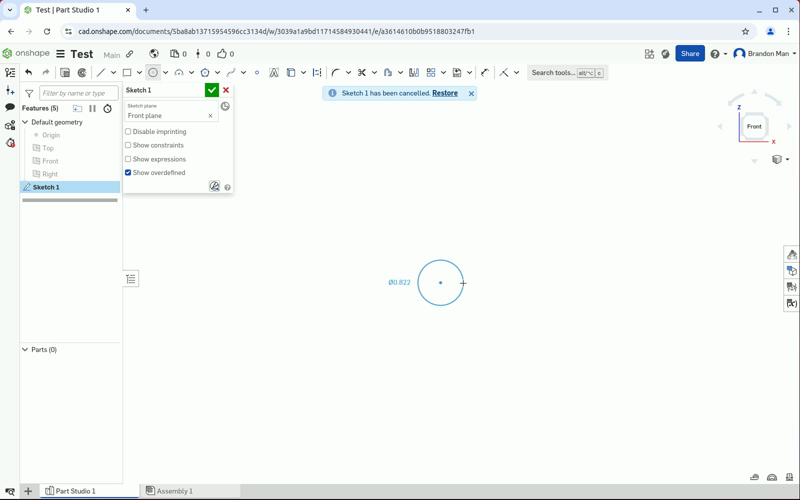
scroll(-6)
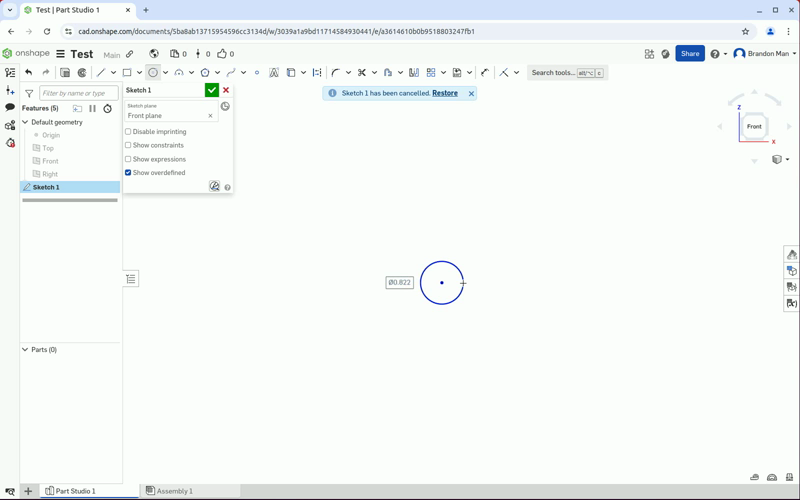
scroll(-6)
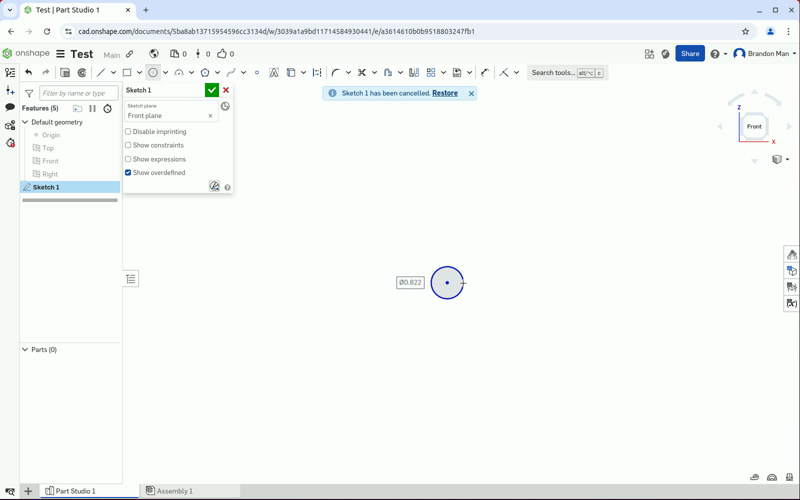
scroll(-6)
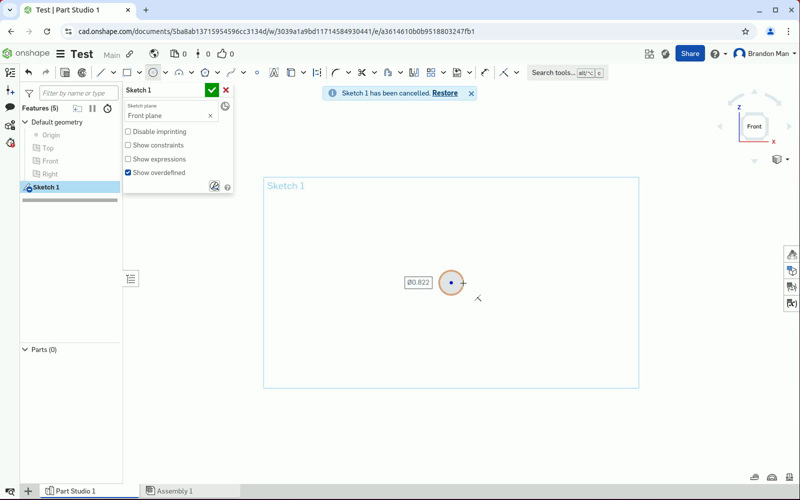
scroll(-6)
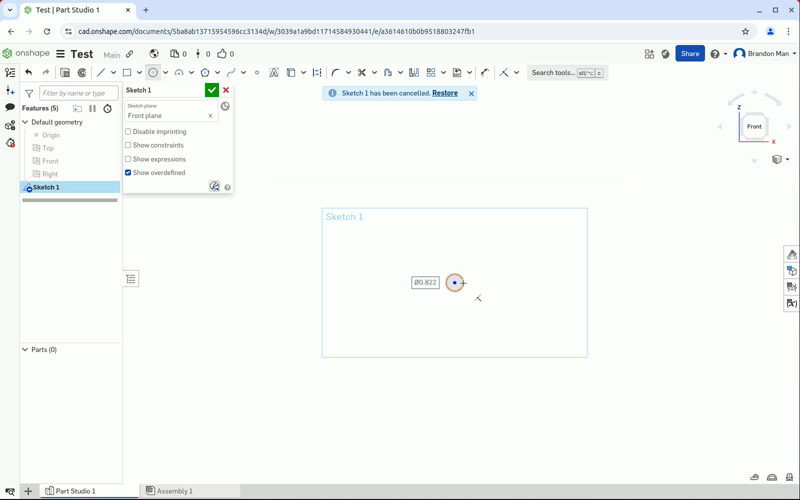
scroll(-6)
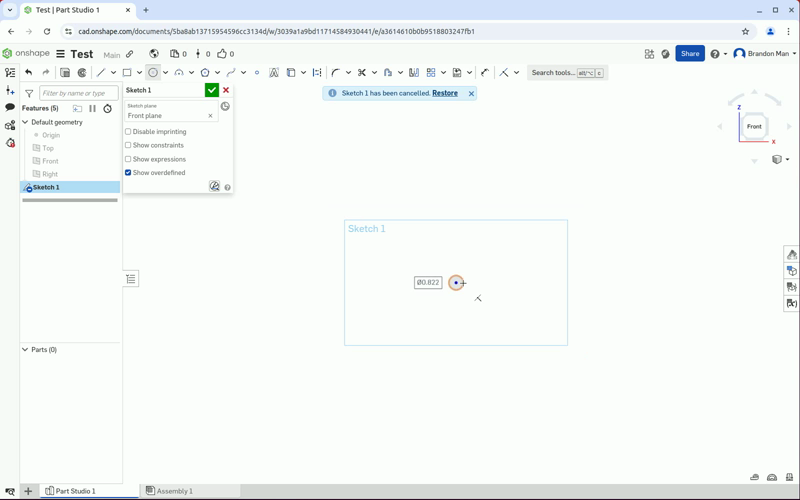
scroll(-6)
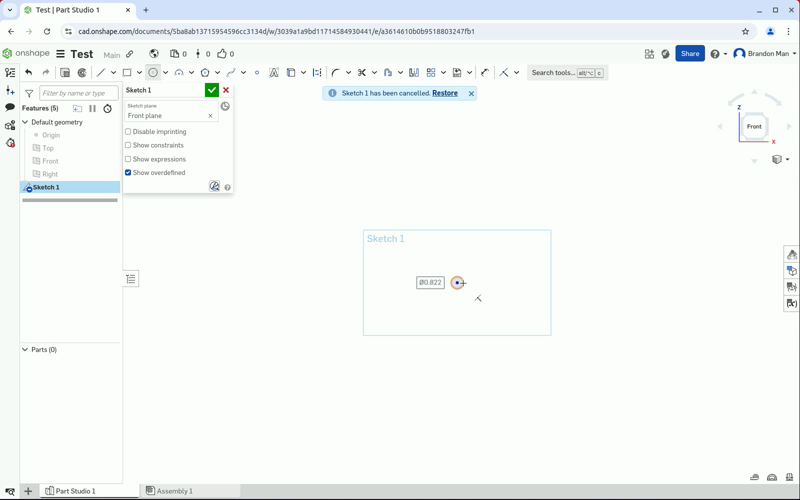
scroll(-6)
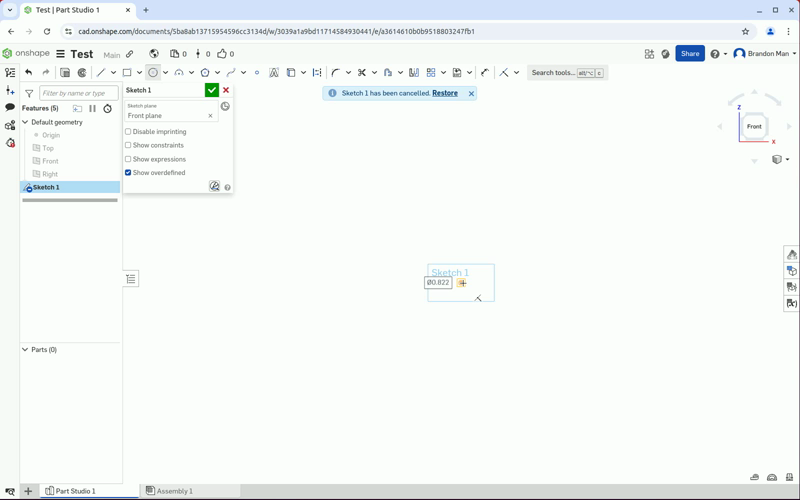
key(esc)
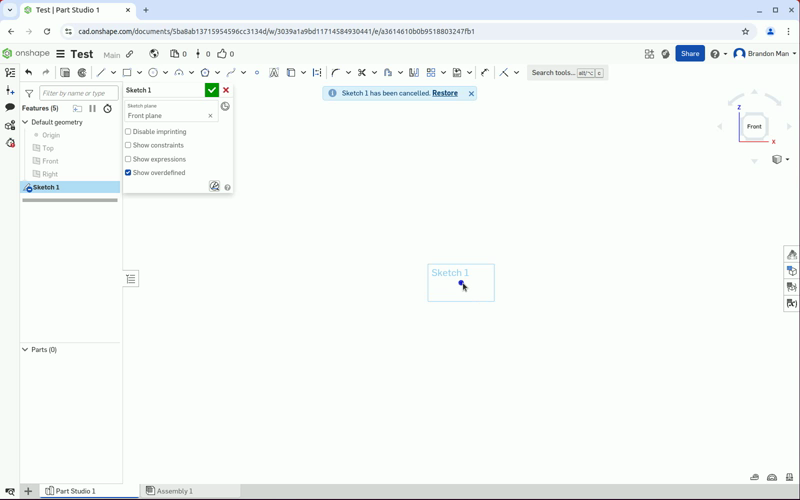
mouse_move(460, 284)
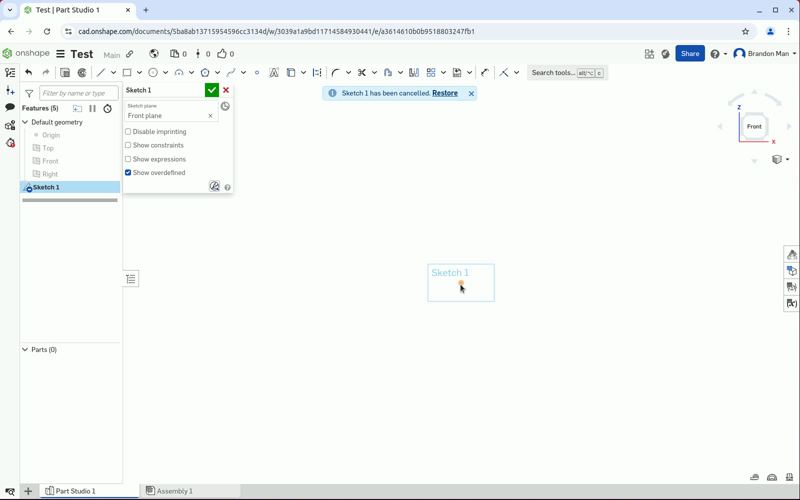
scroll(6)
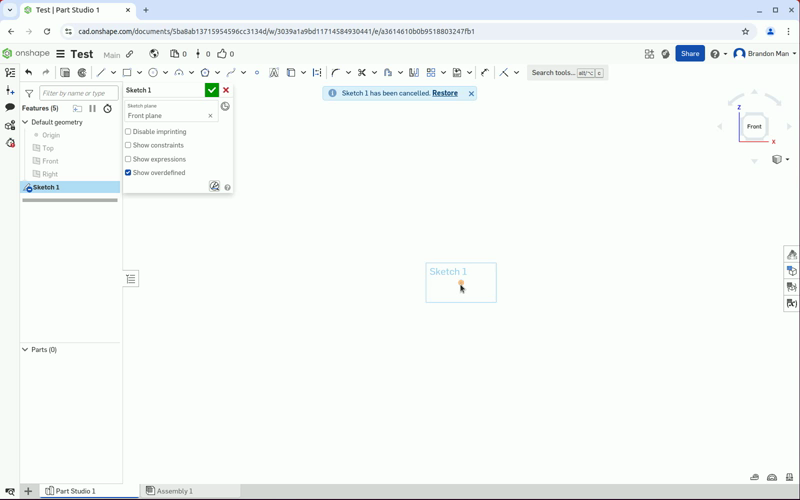
scroll(6)
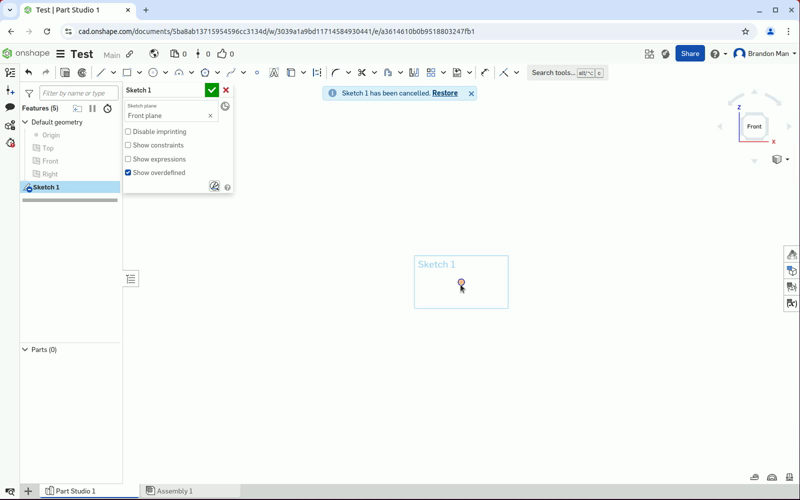
scroll(6)
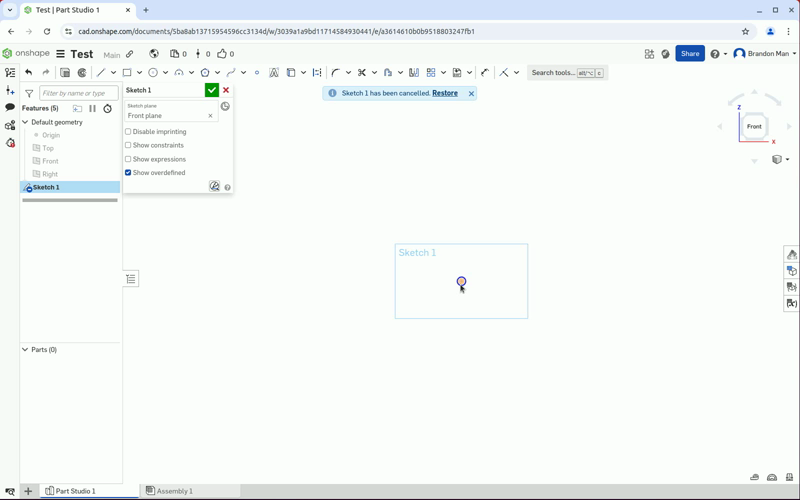
scroll(6)
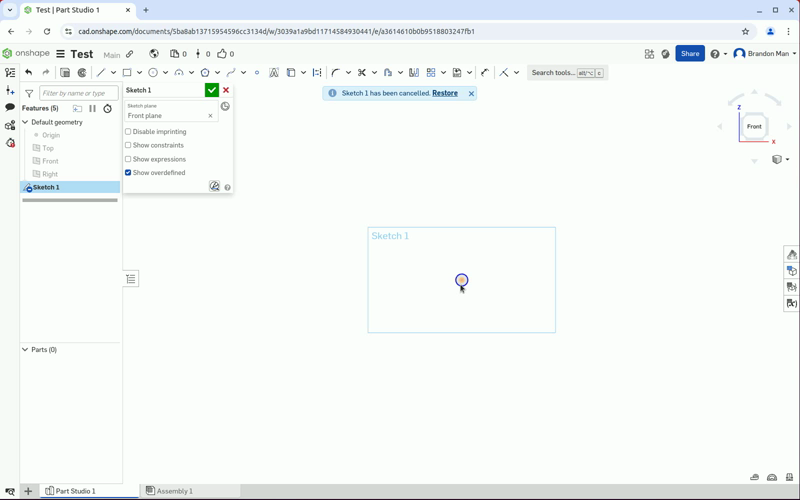
scroll(6)
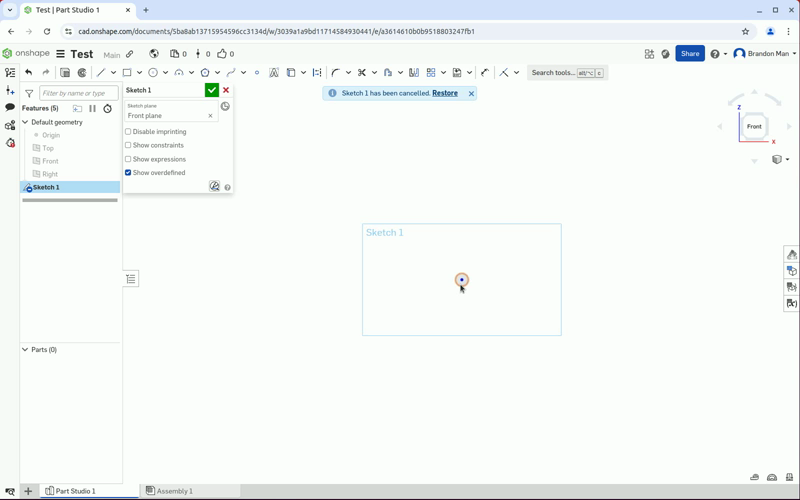
scroll(6)
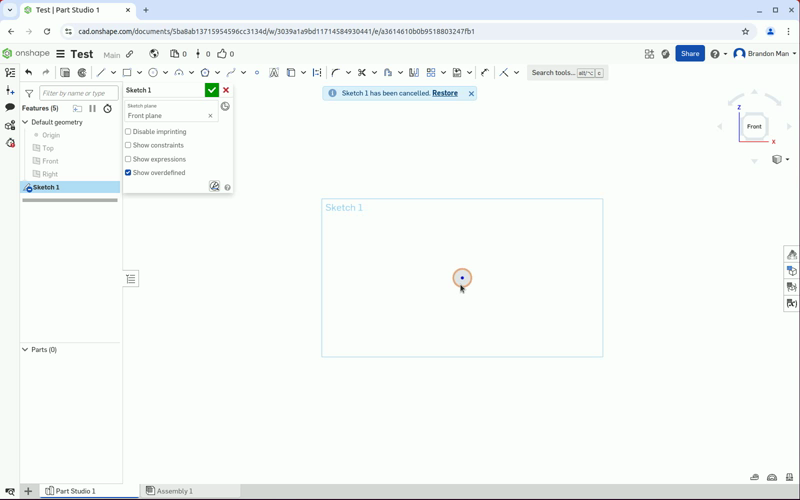
scroll(6)
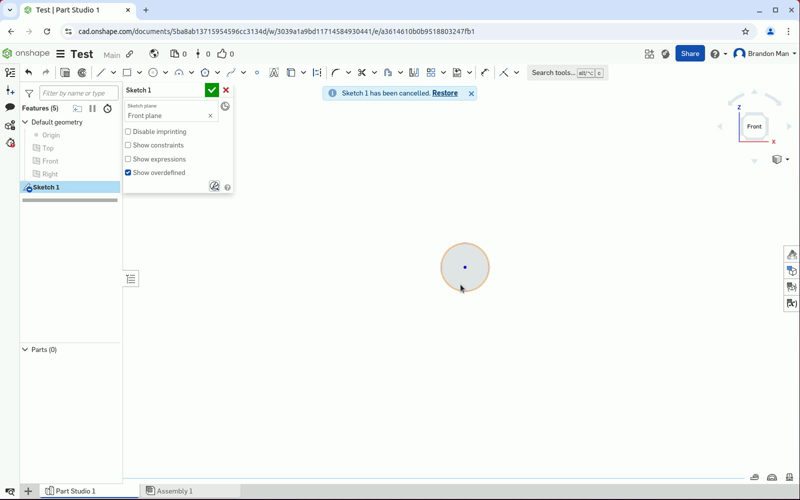
click(460, 284)
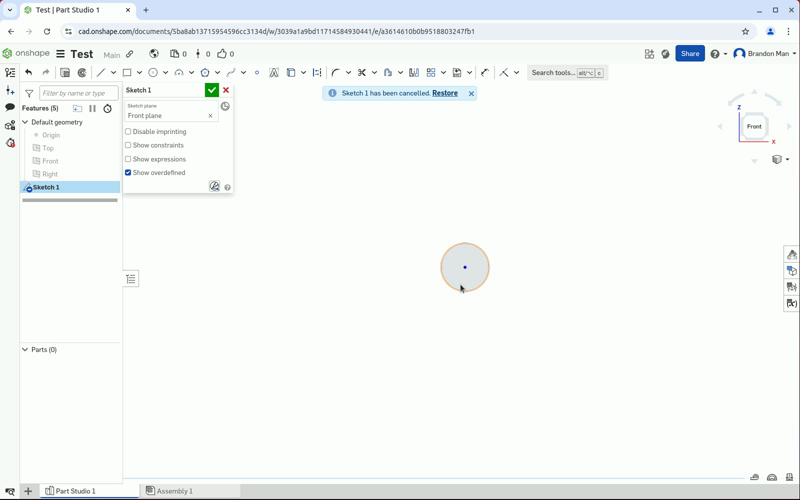
scroll(-6)
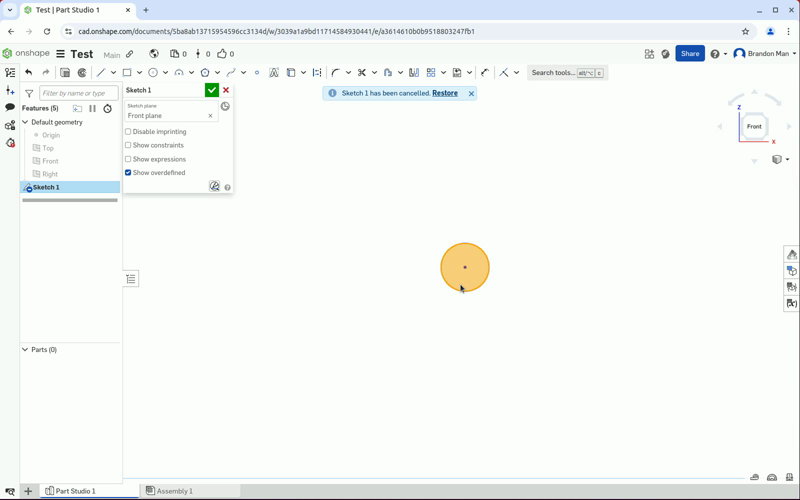
scroll(-6)
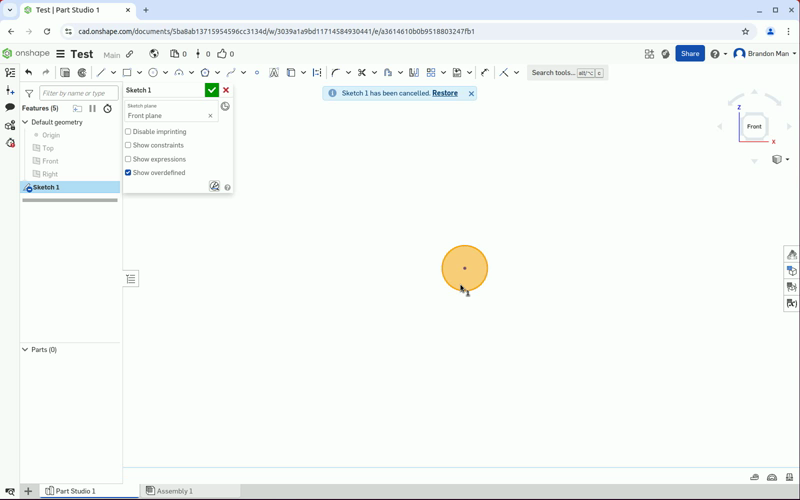
scroll(-6)
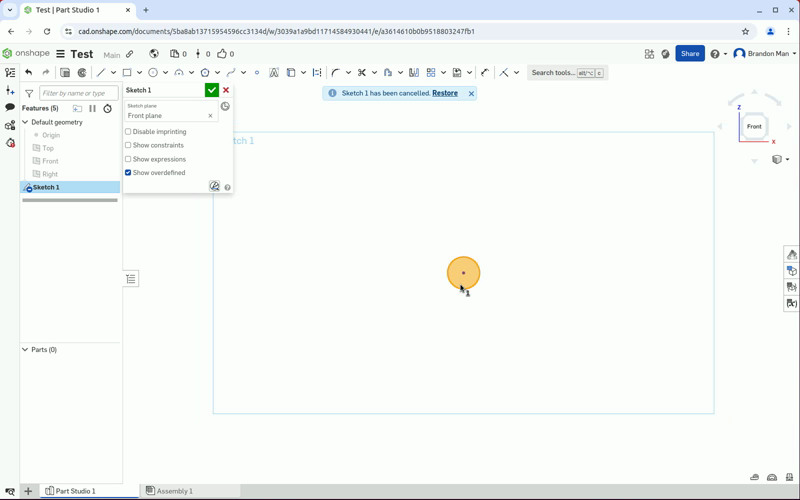
scroll(-6)
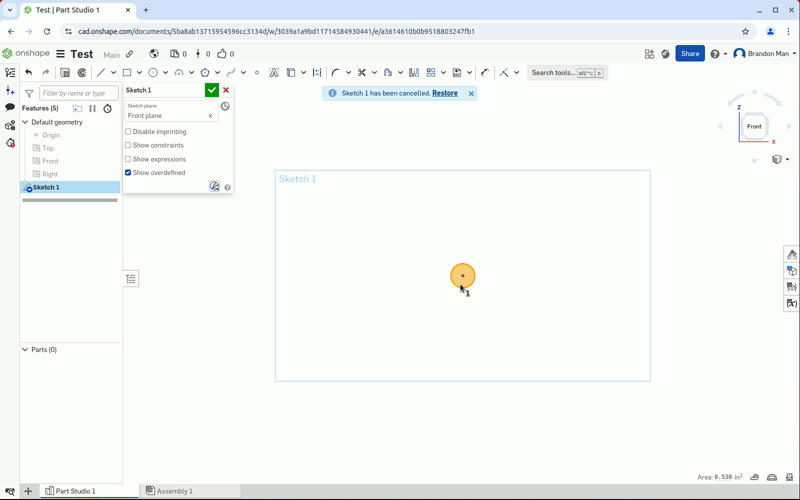
scroll(-6)
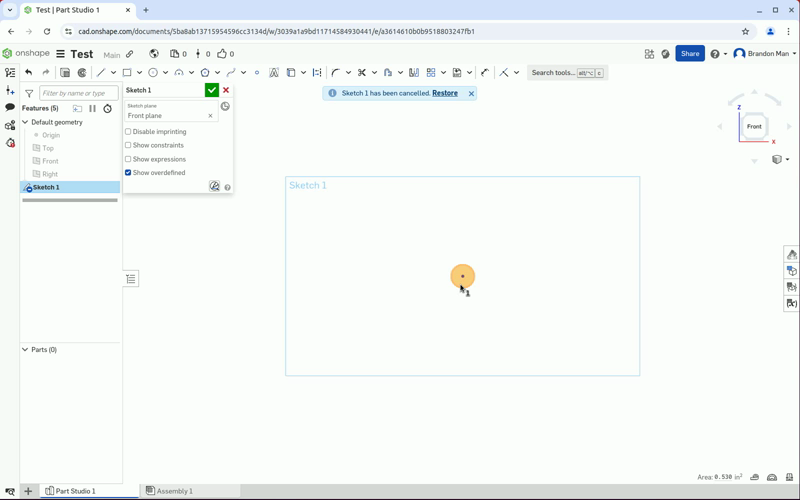
scroll(-6)
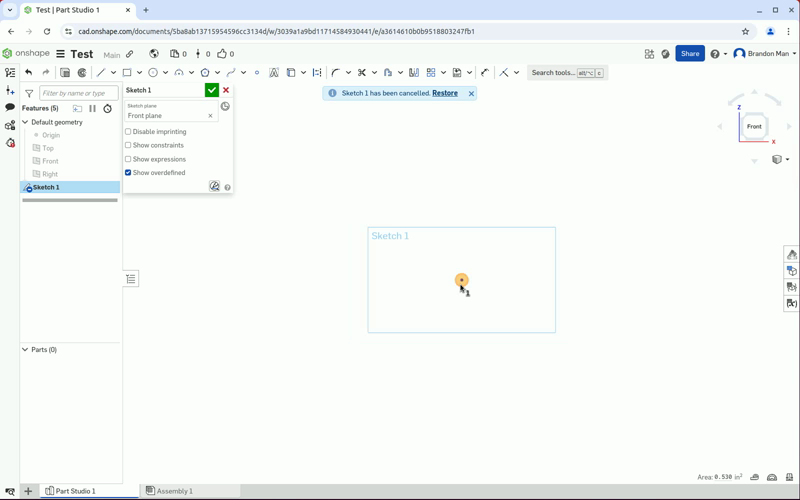
scroll(-6)
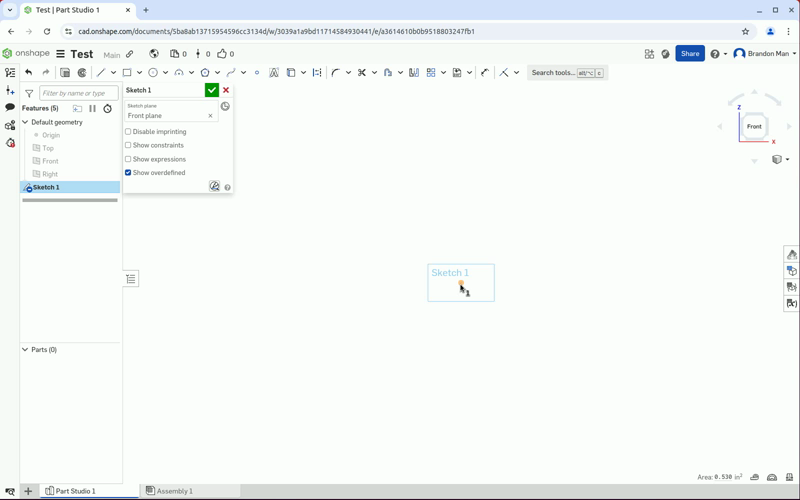
mouse_move(73, 352)
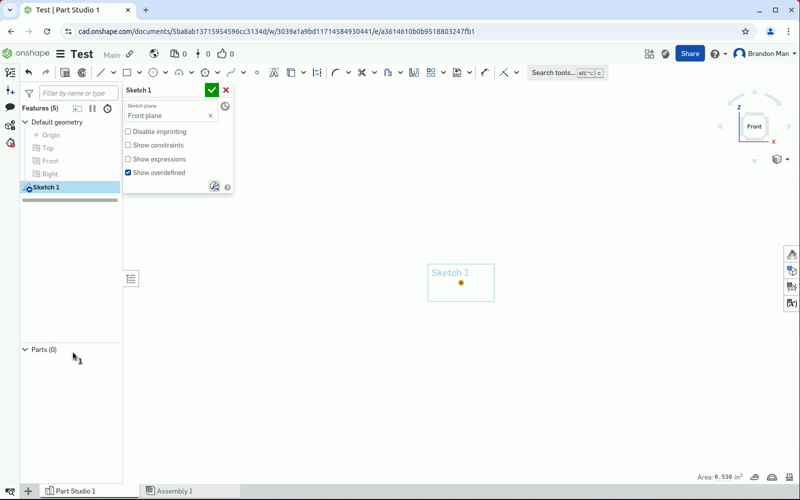
key(shift+y)
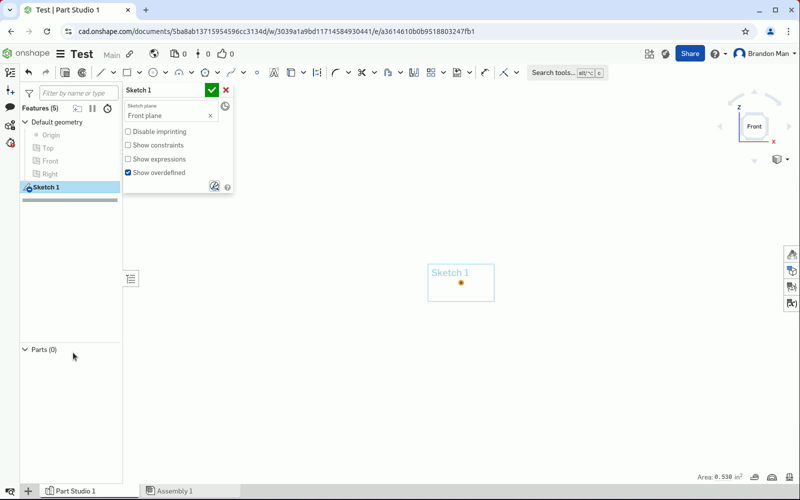
key(shift+e)
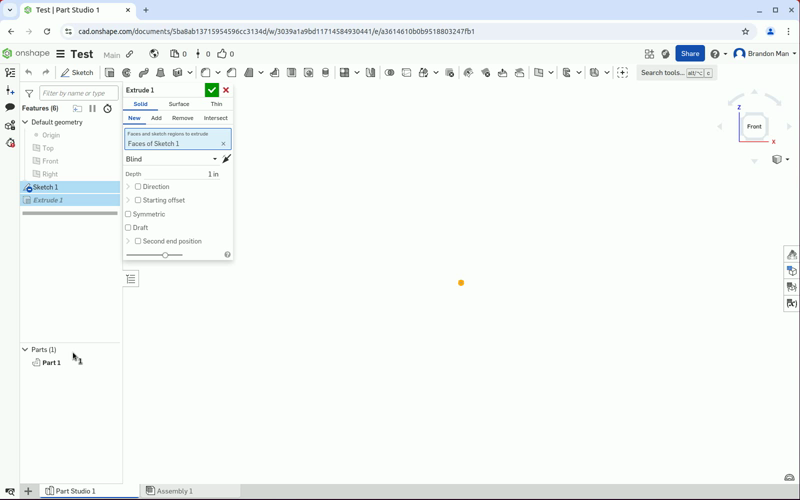
mouse_move(143, 106)
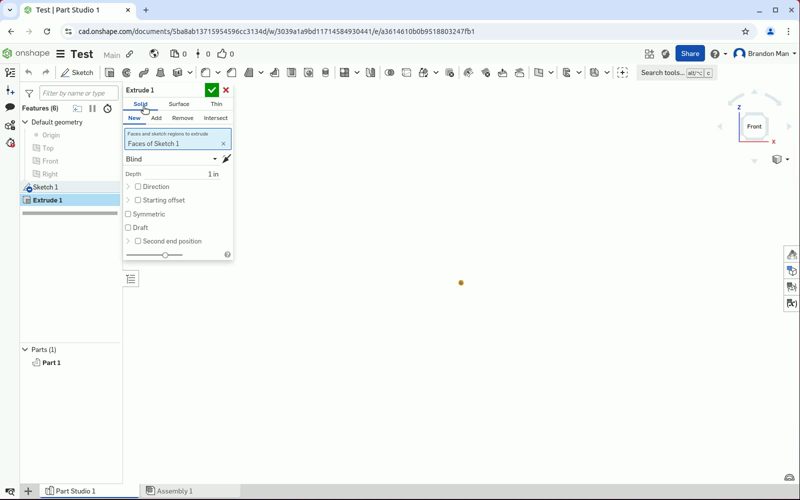
click(143, 106)
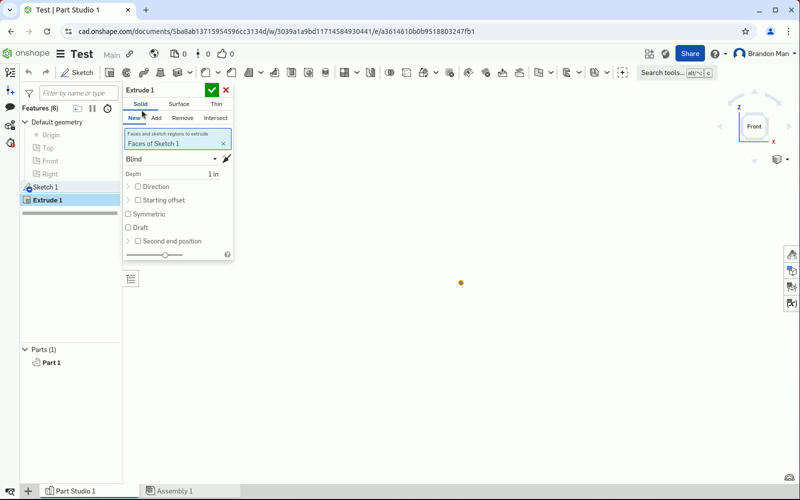
mouse_move(137, 120)
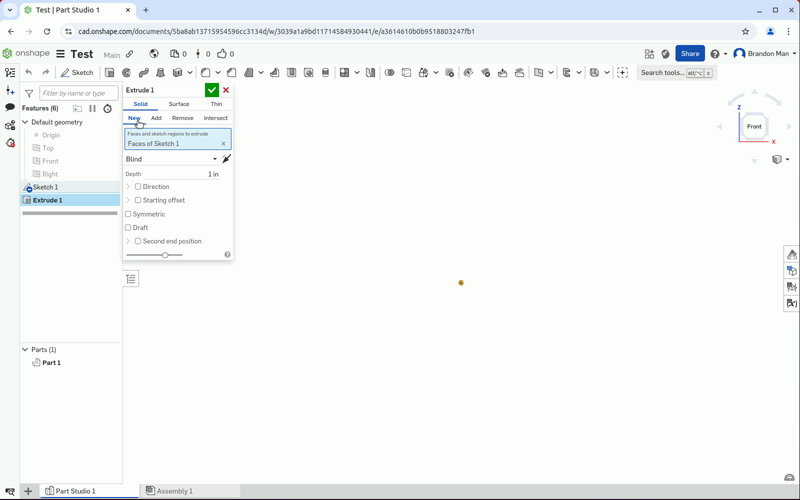
click(137, 120)
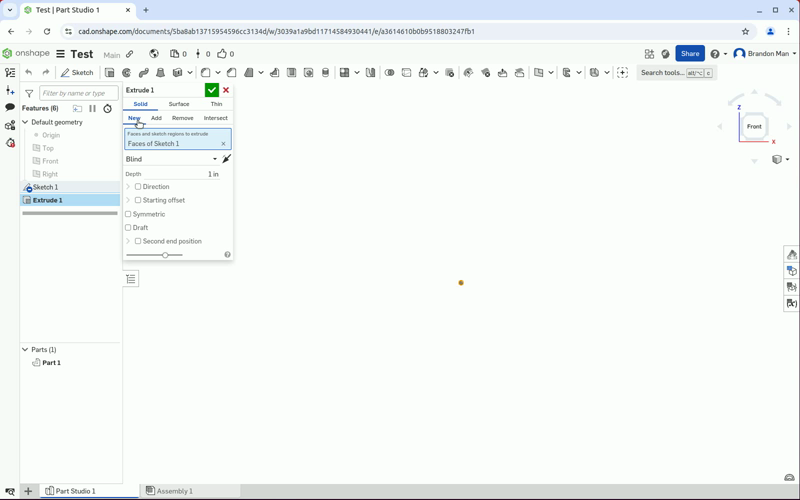
key(tab, 4)
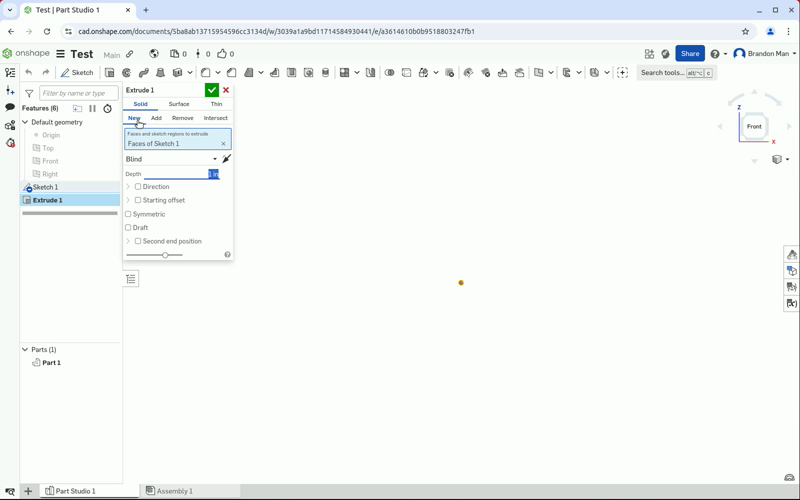
text(-22.145)
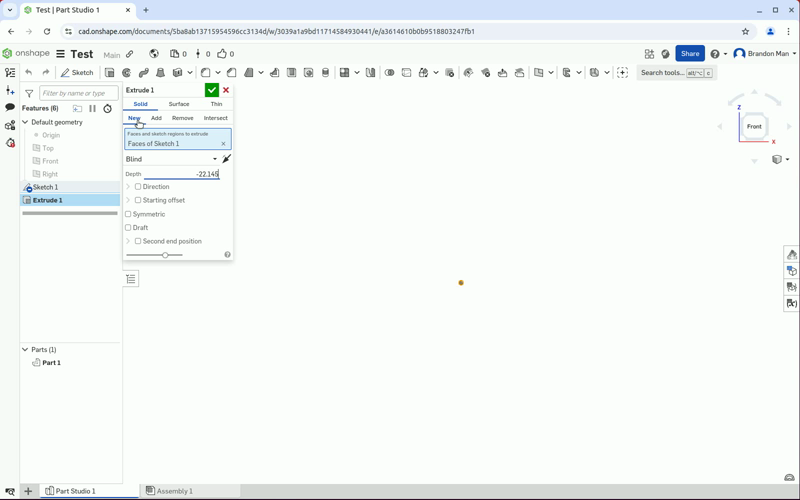
key(enter)
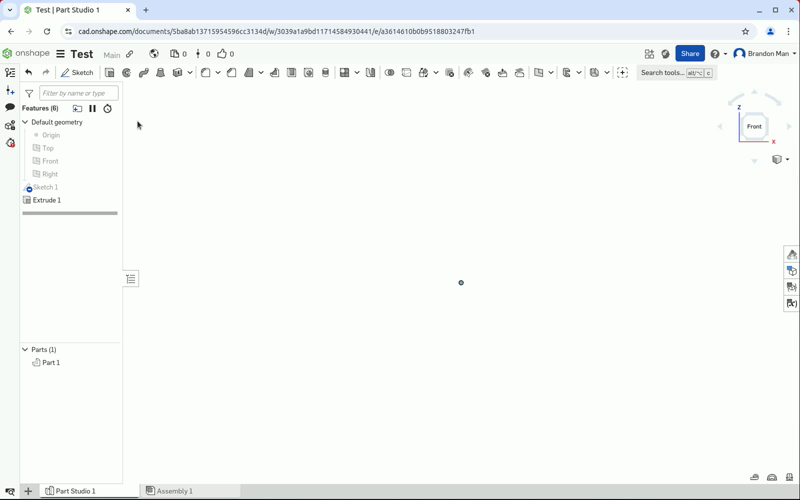
key(shift+h)
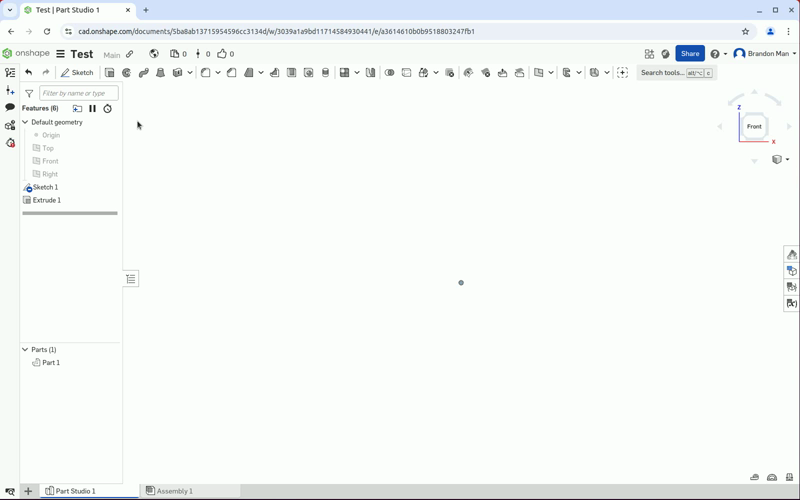
key(shift+h)
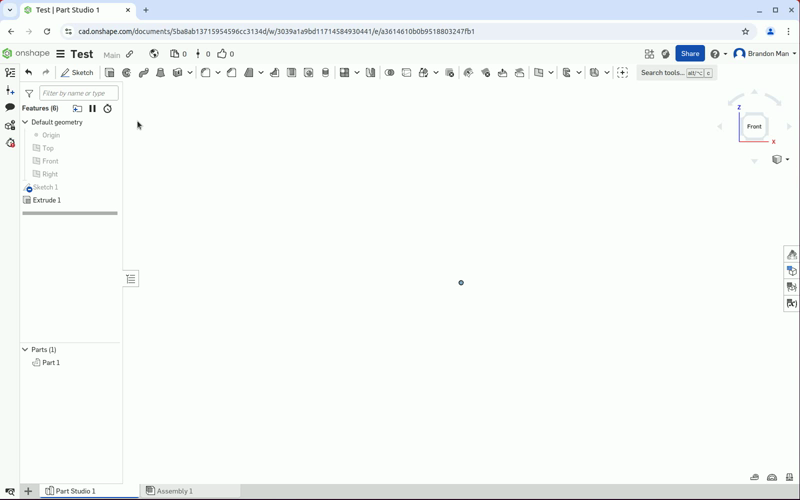
mouse_move(73, 189)
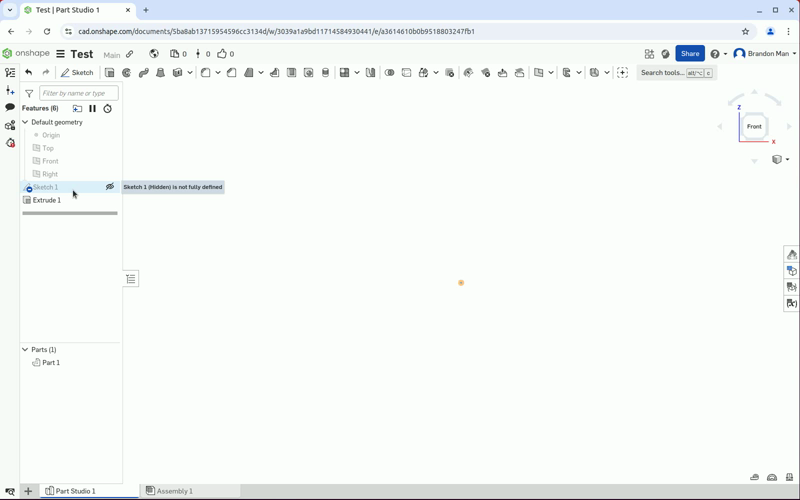
click(73, 189)
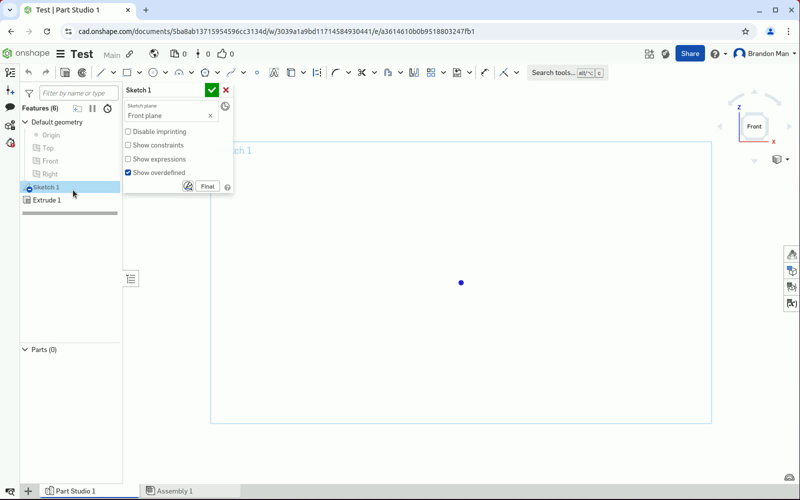
mouse_move(229, 92)
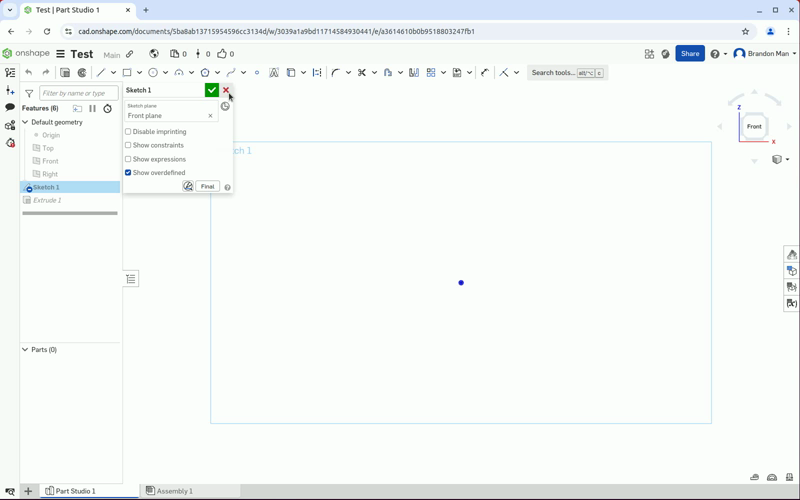
click(229, 92)
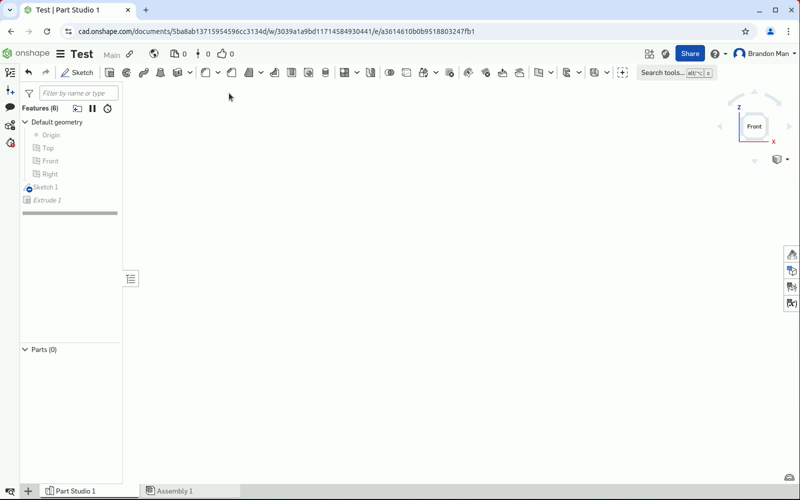
mouse_move(73, 352)
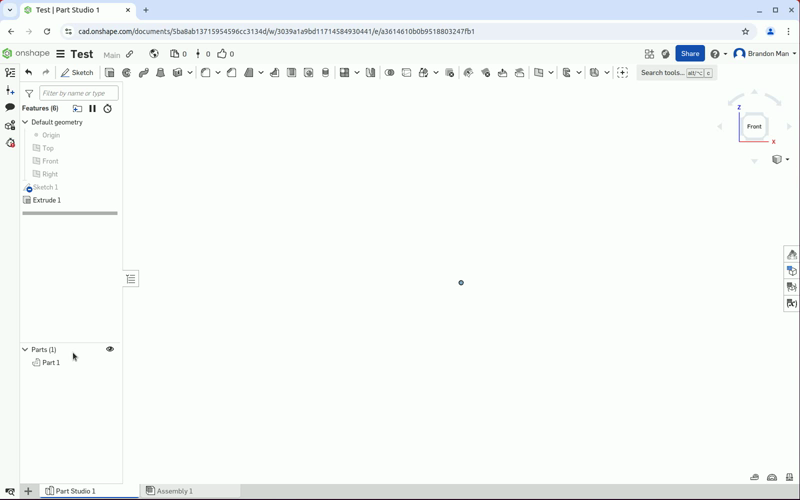
key(y)
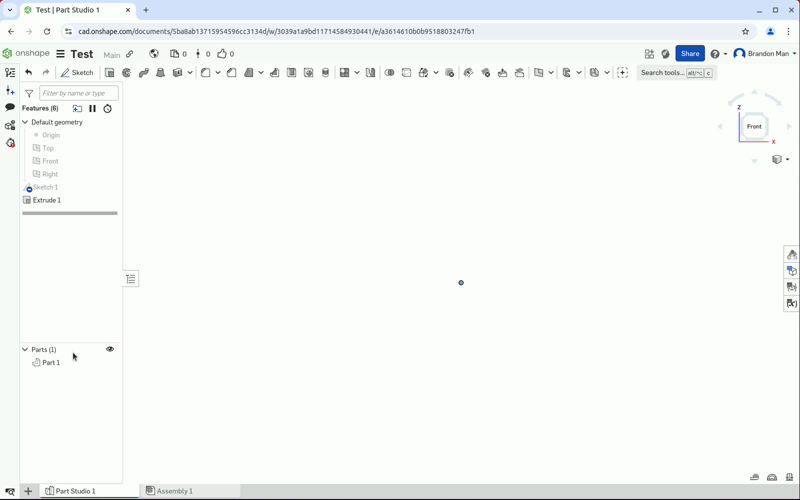
key(shift+p)
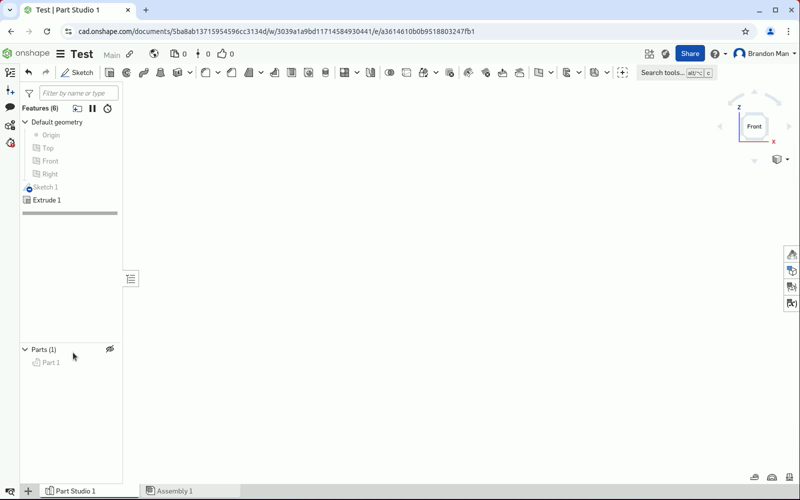
key(space)
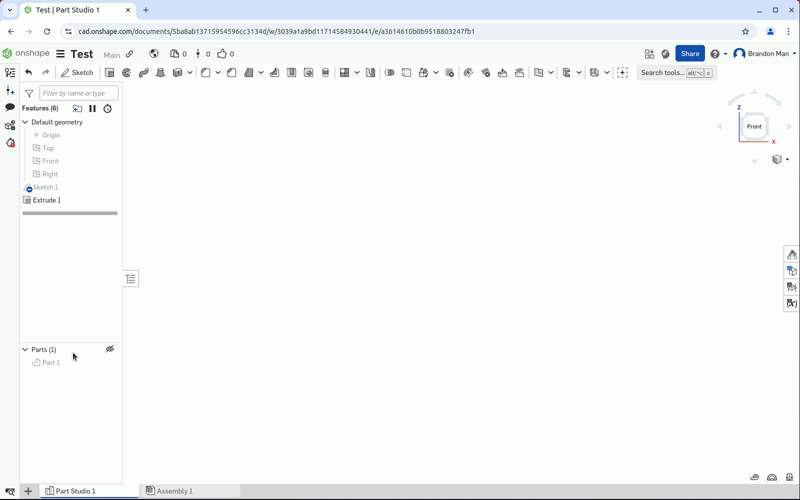
key_down(shift)
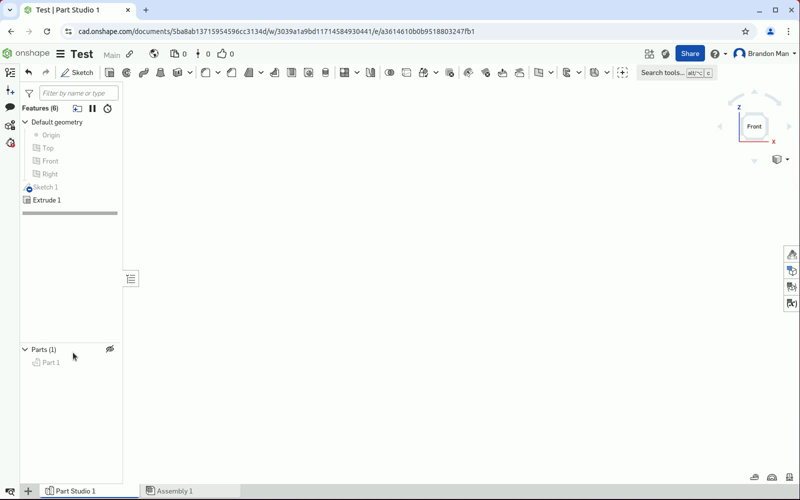
key(left)
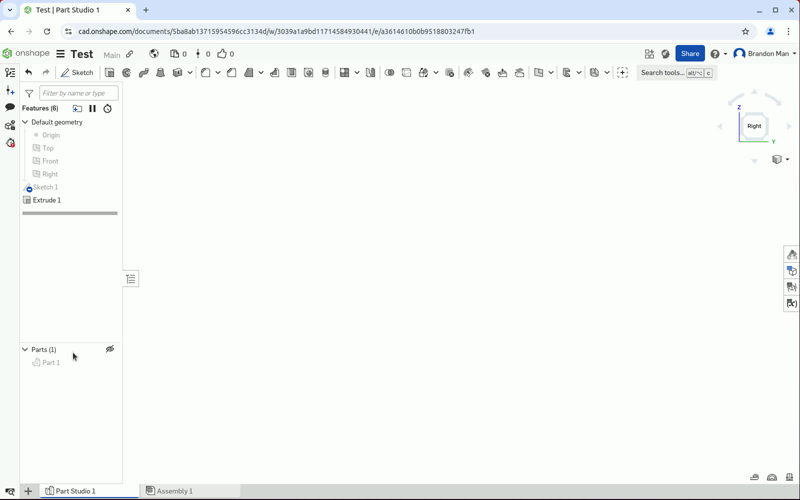
key_up(shift)
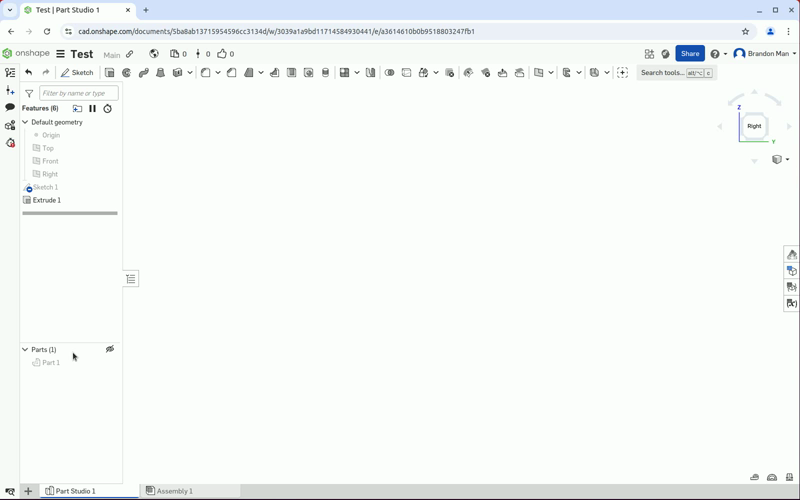
mouse_move(73, 352)
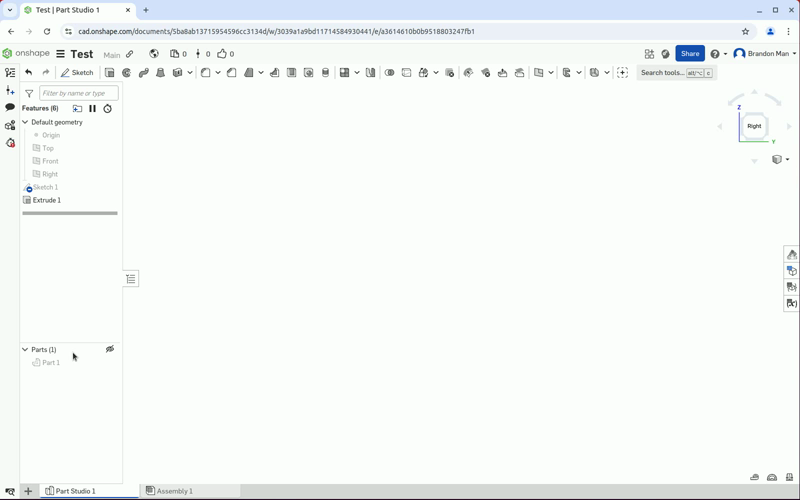
key(shift+y)
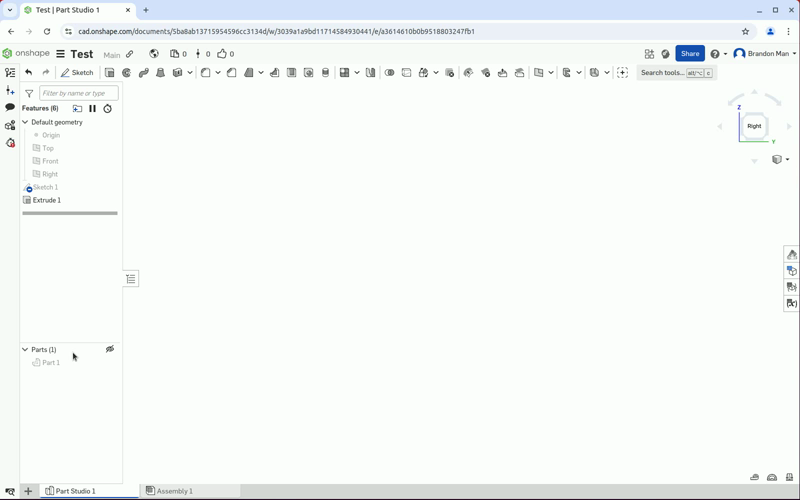
key(shift+s)
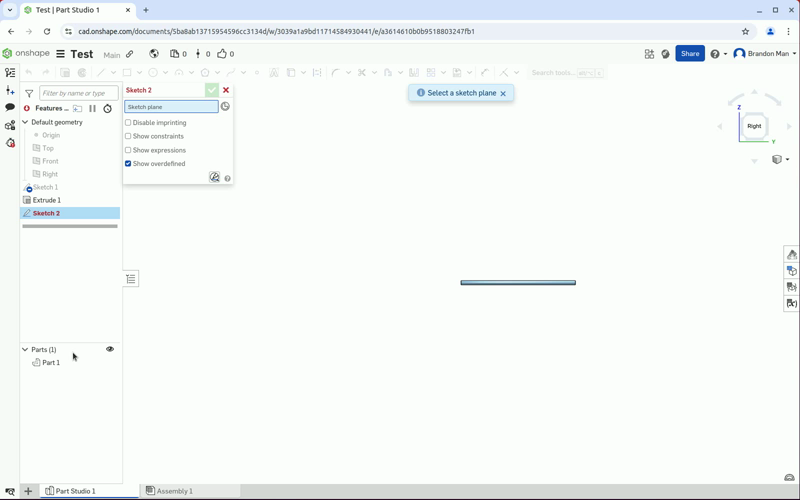
mouse_move(73, 176)
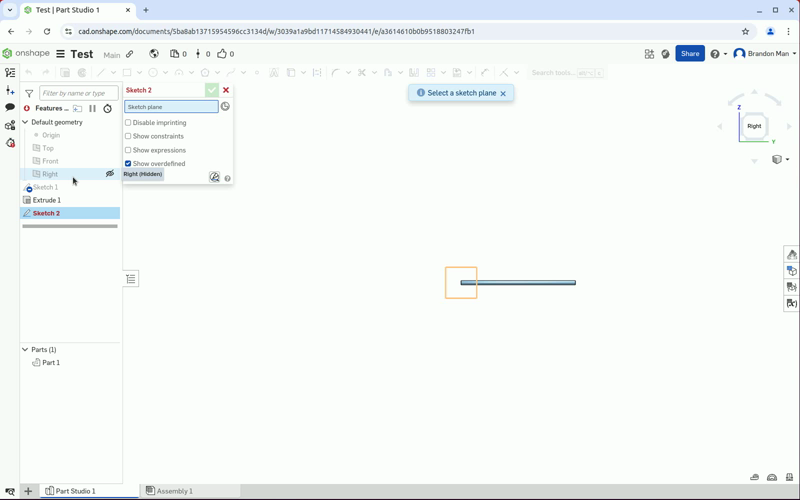
click(73, 176)
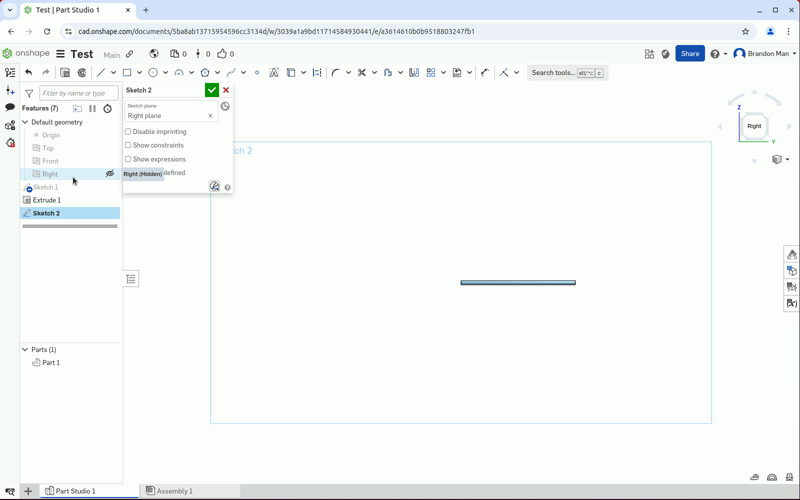
mouse_move(73, 352)
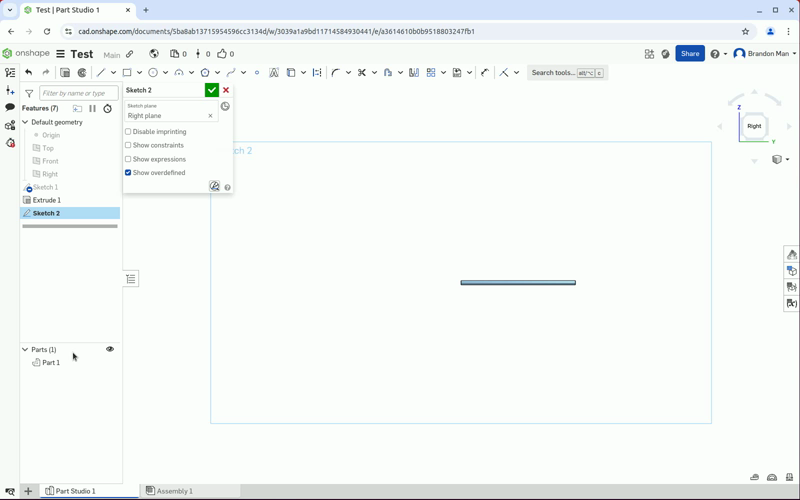
key(y)
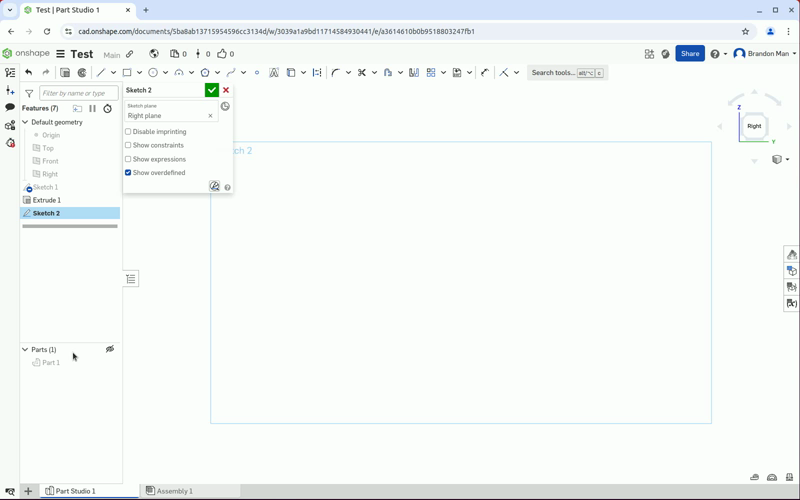
key(l)
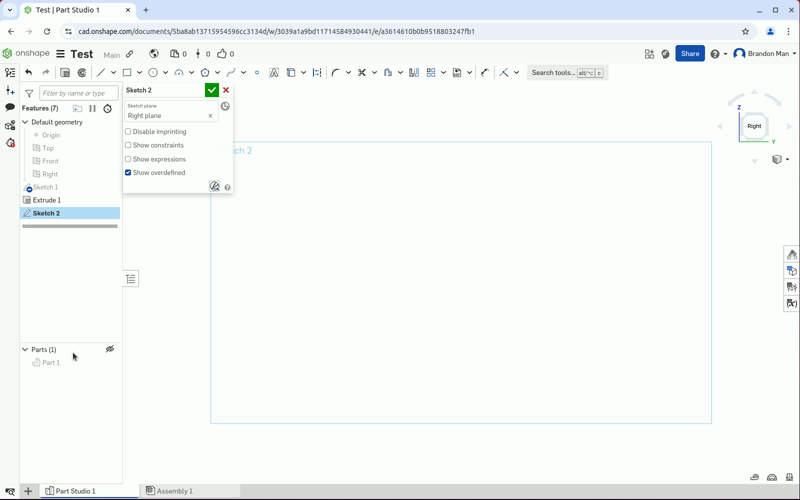
key_down(shift)
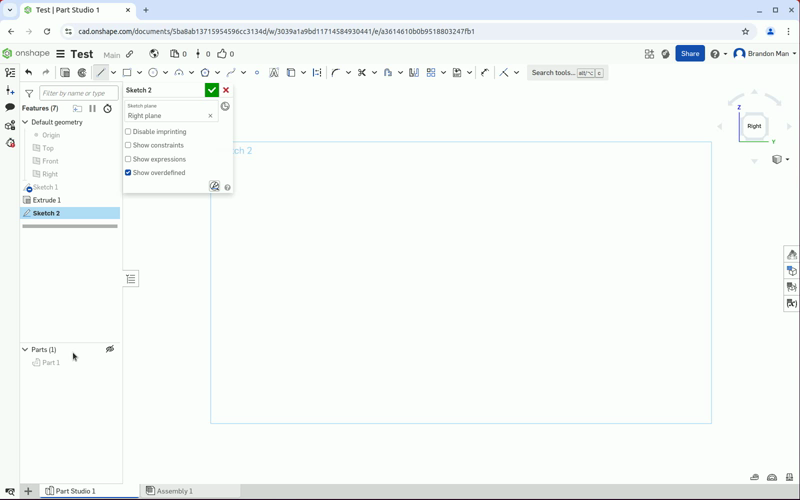
mouse_move(459, 285)
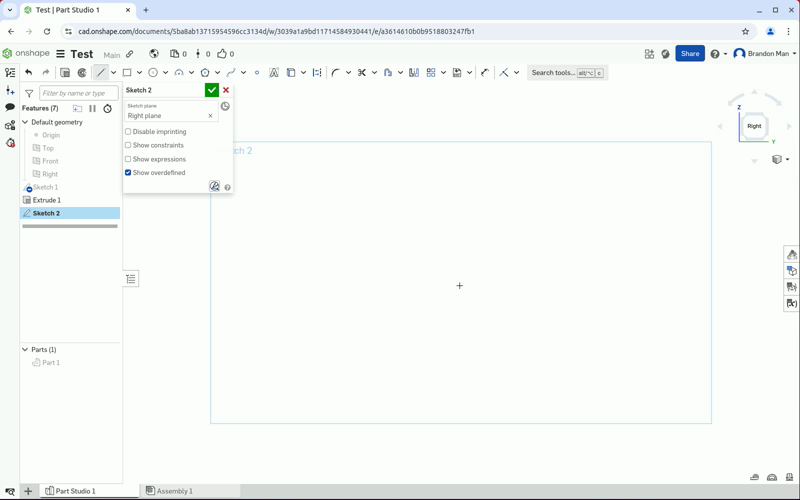
click(459, 285)
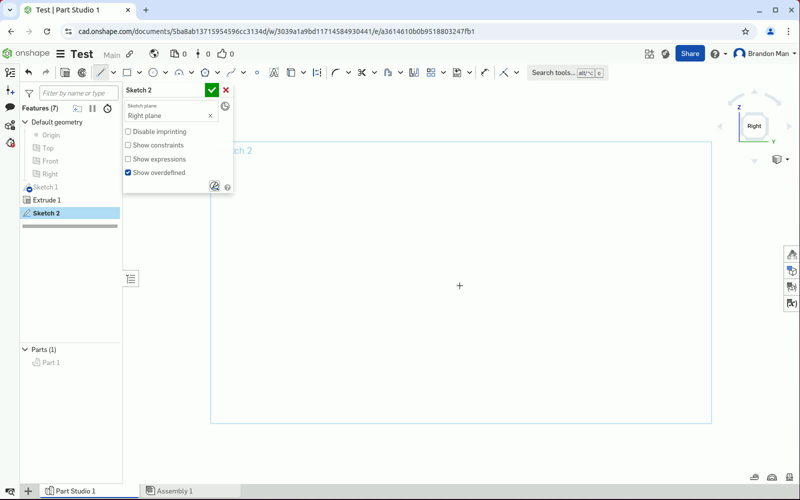
key_up(shift)
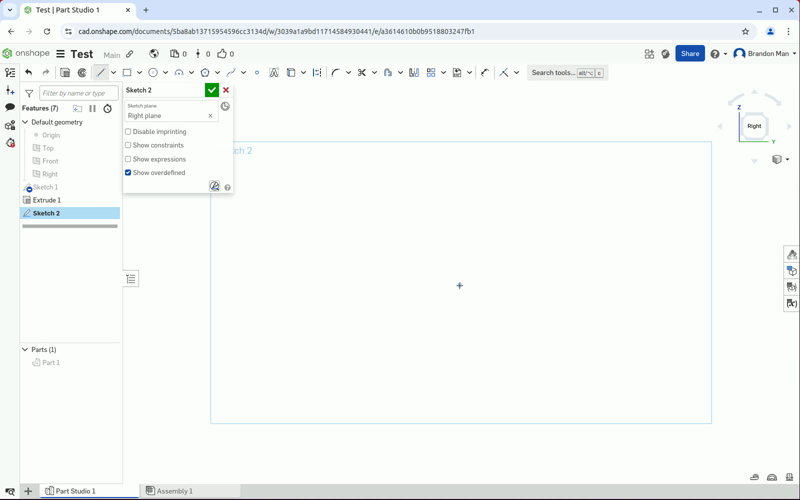
key_down(shift)
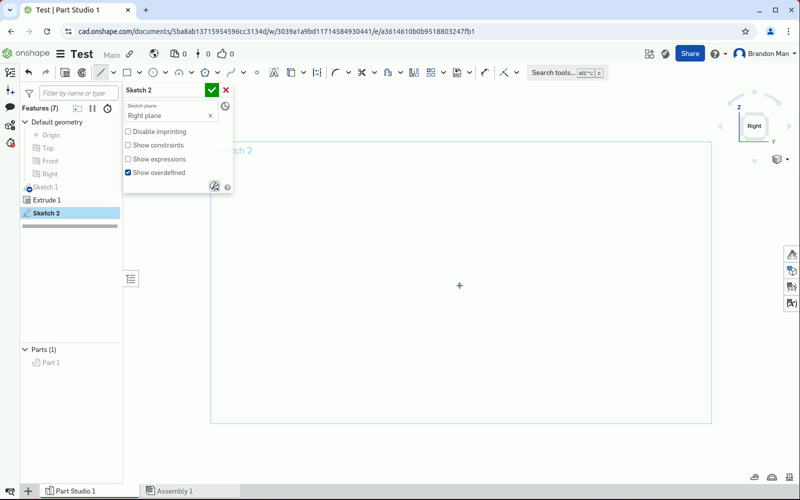
mouse_move(489, 285)
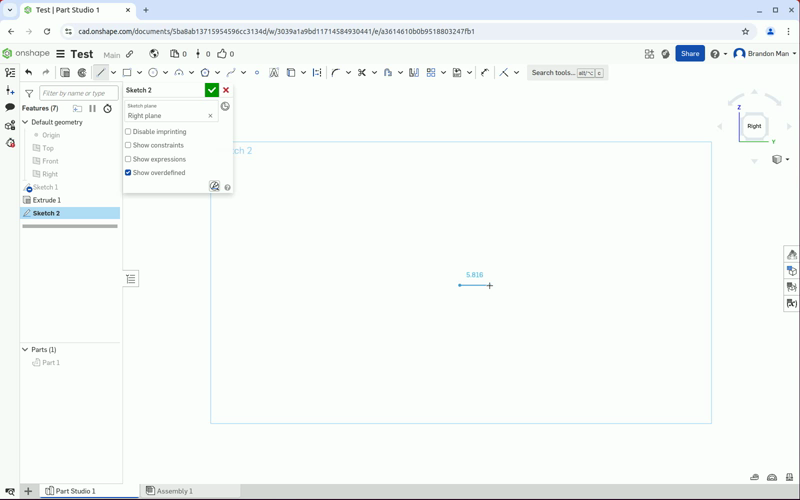
mouse_move(471, 285)
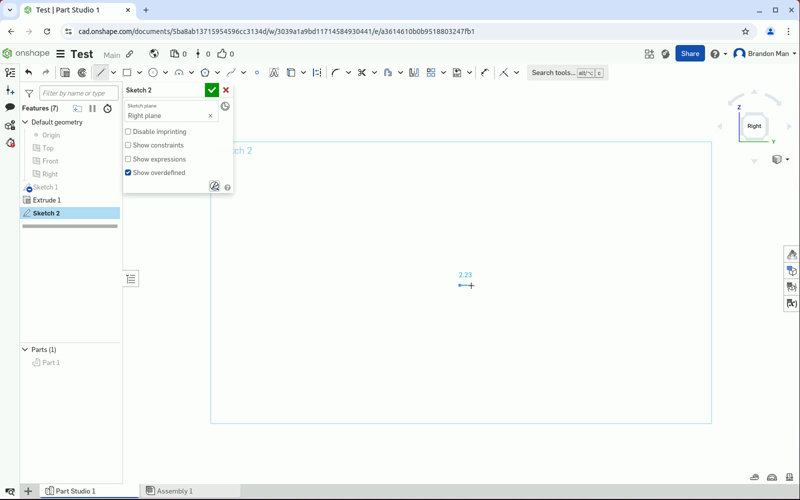
click(471, 285)
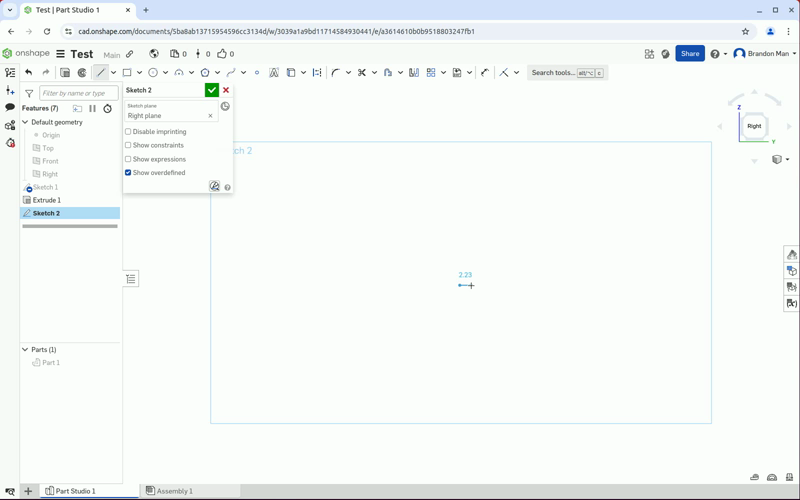
key_up(shift)
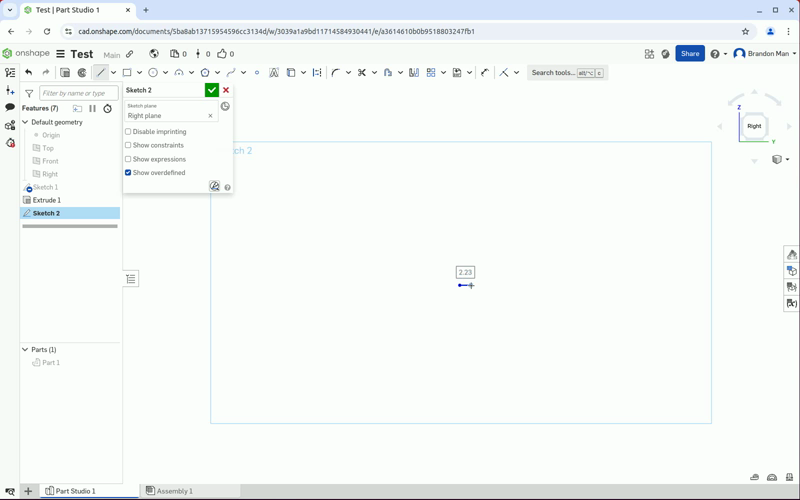
key_down(shift)
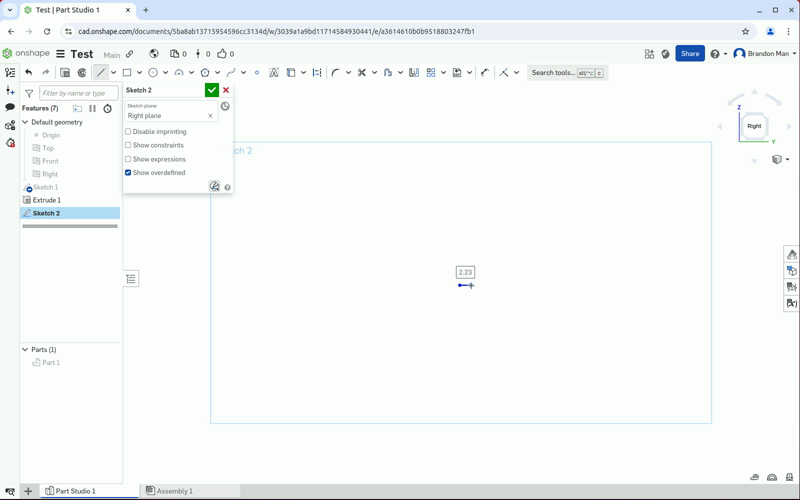
mouse_move(501, 285)
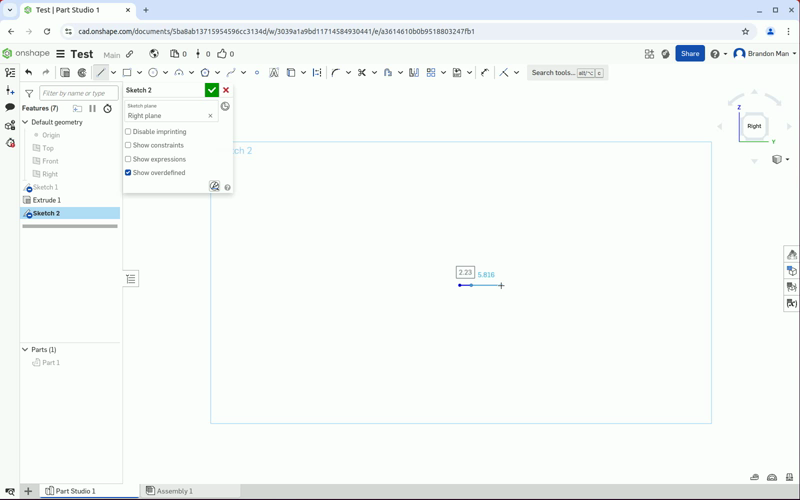
mouse_move(471, 279)
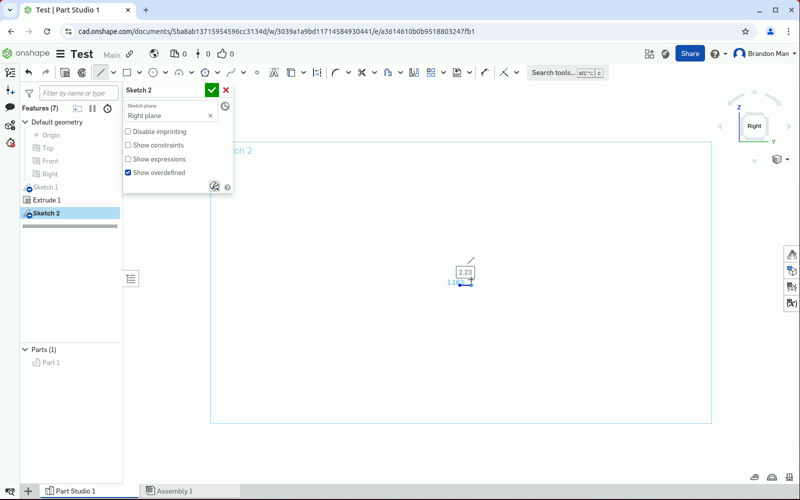
scroll(6)
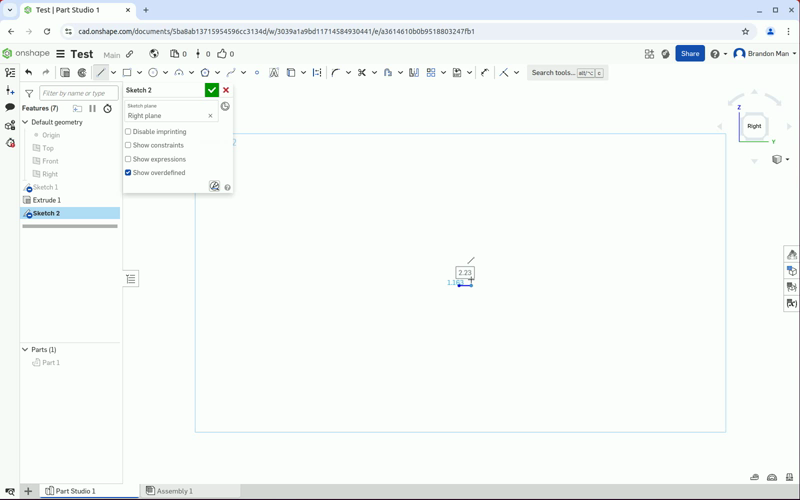
scroll(6)
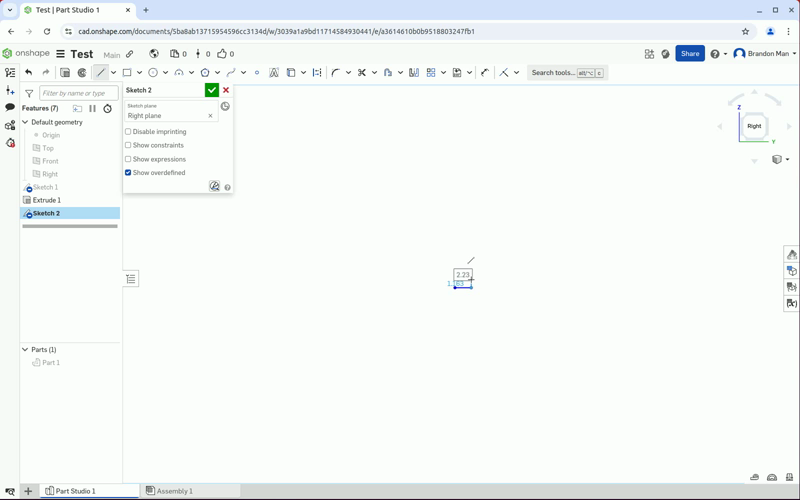
scroll(6)
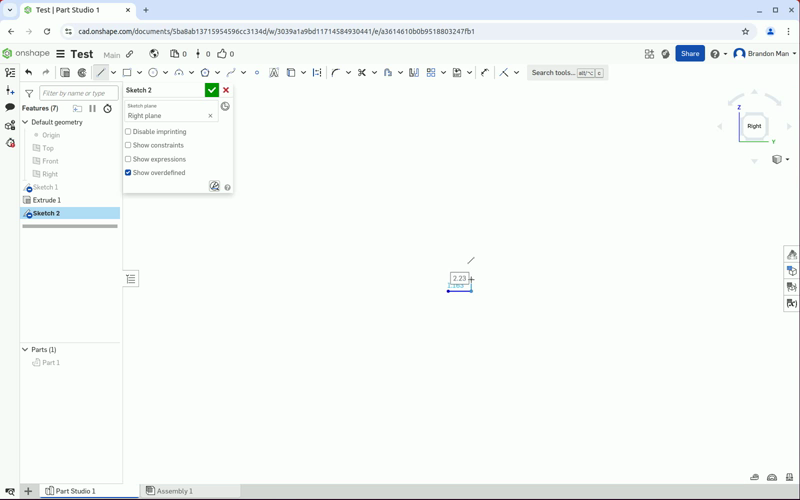
scroll(6)
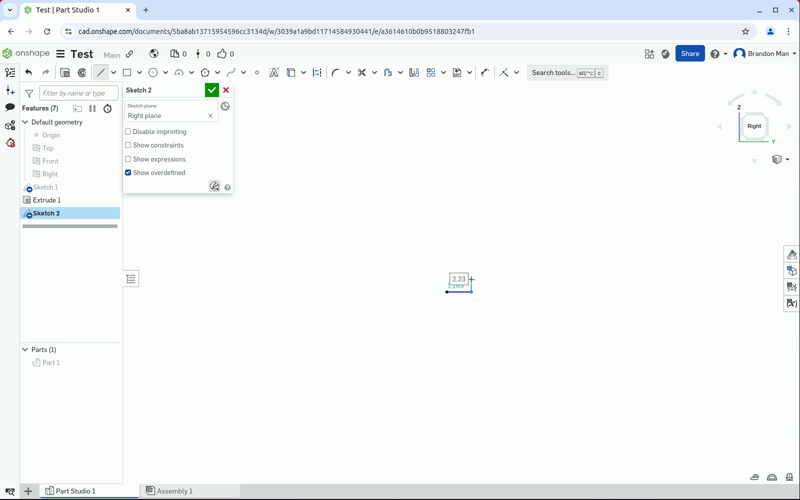
scroll(6)
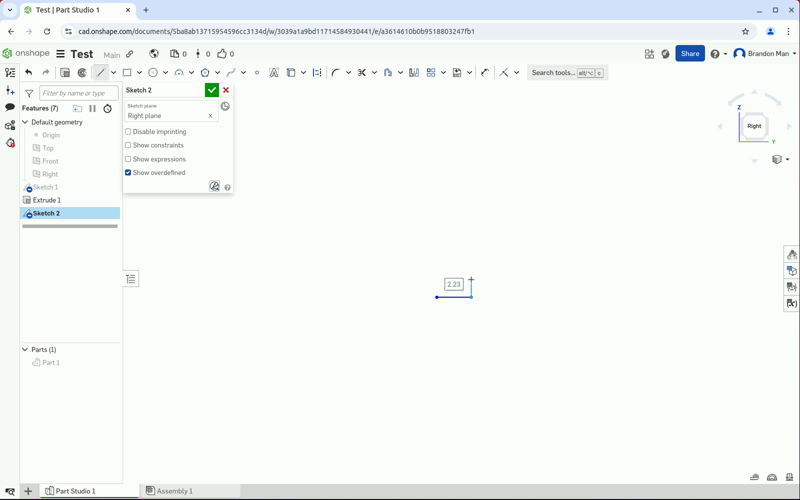
scroll(6)
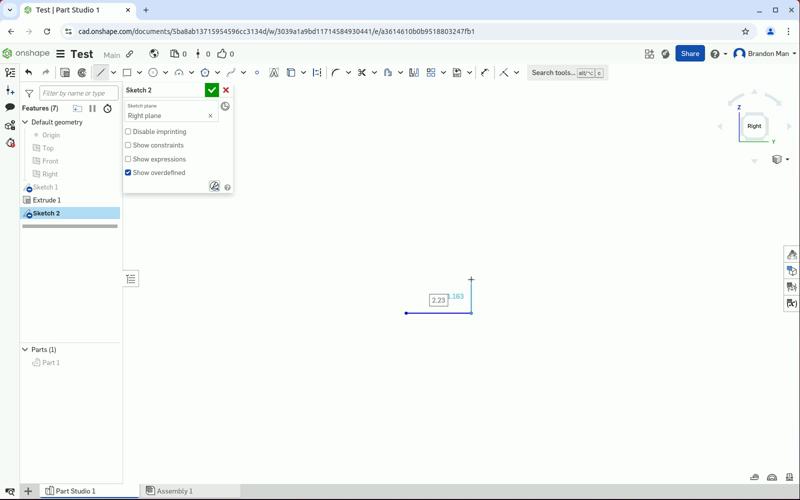
scroll(6)
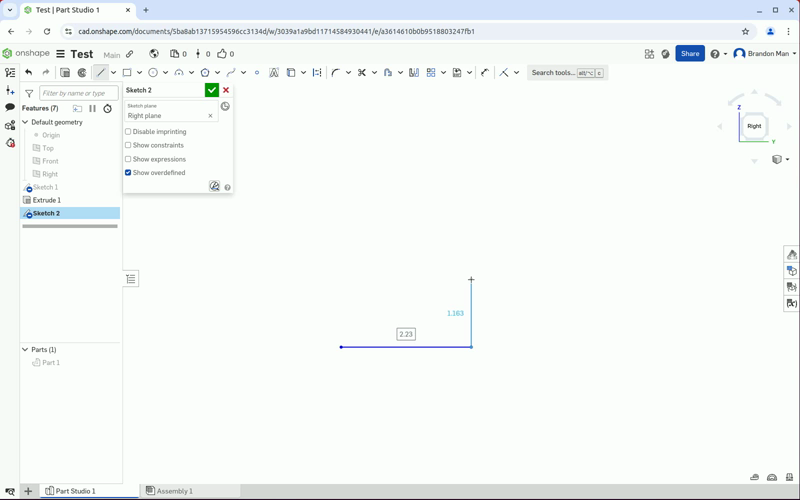
click(471, 279)
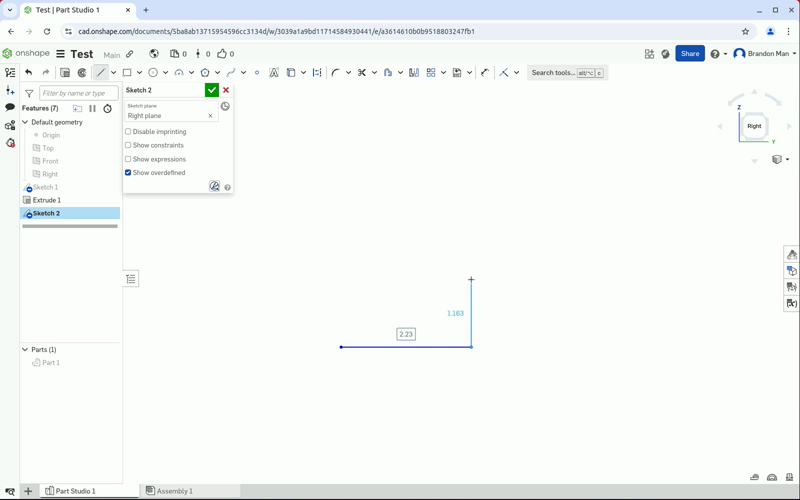
scroll(-6)
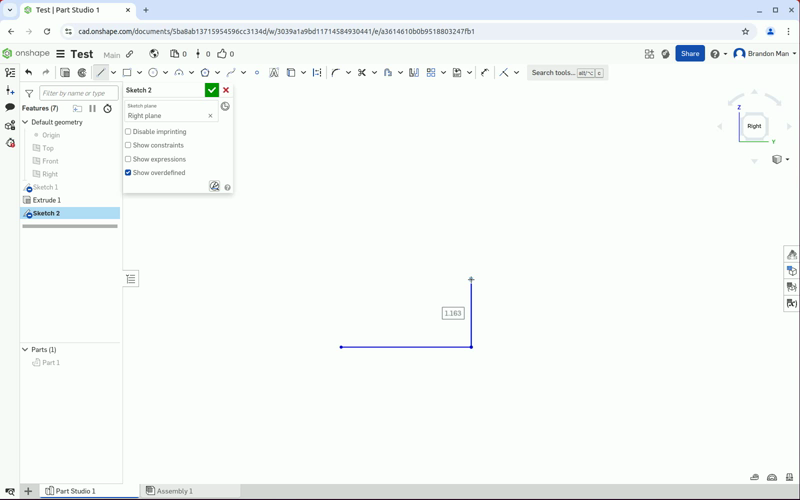
scroll(-6)
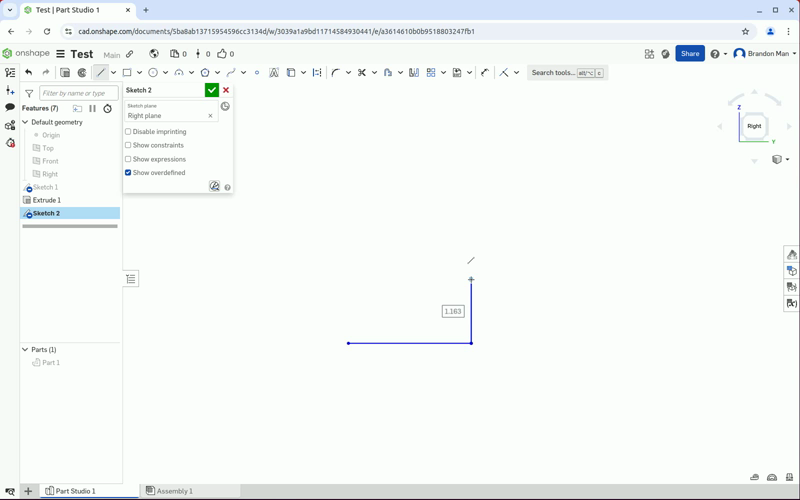
scroll(-6)
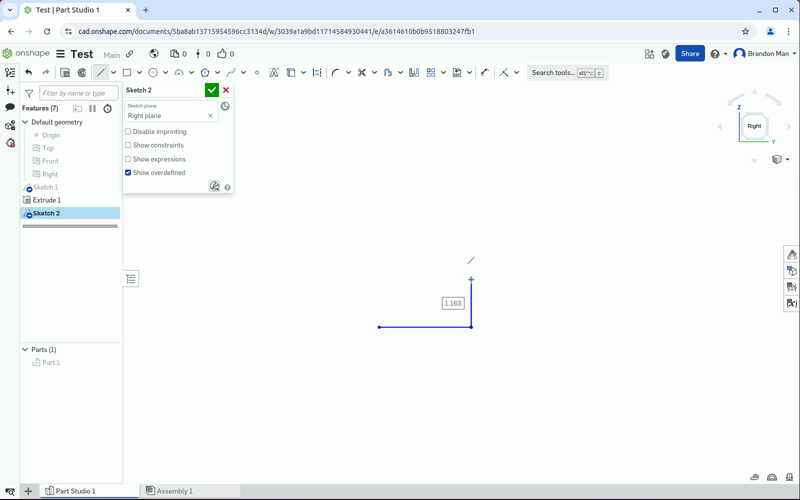
scroll(-6)
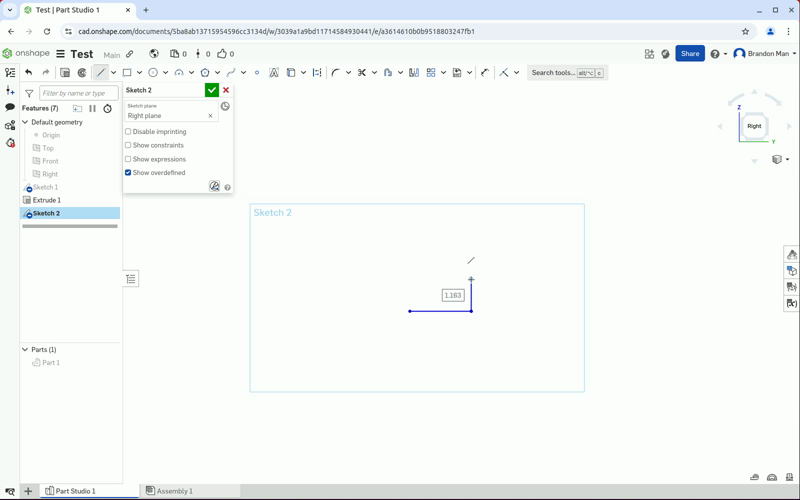
scroll(-6)
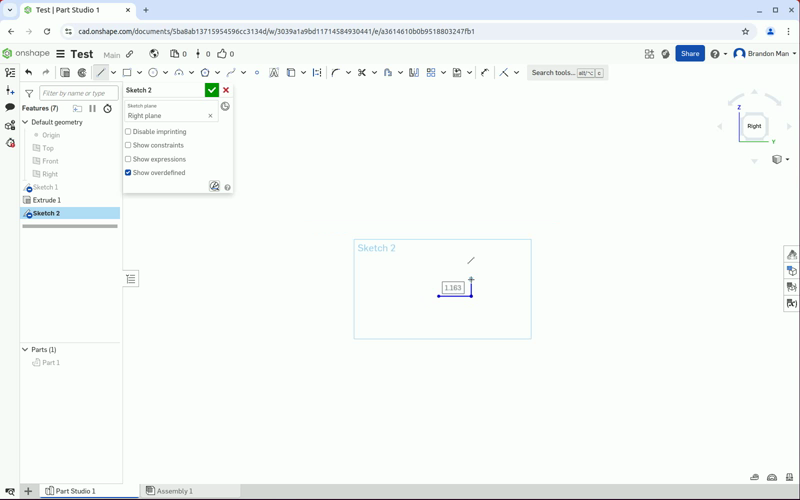
scroll(-6)
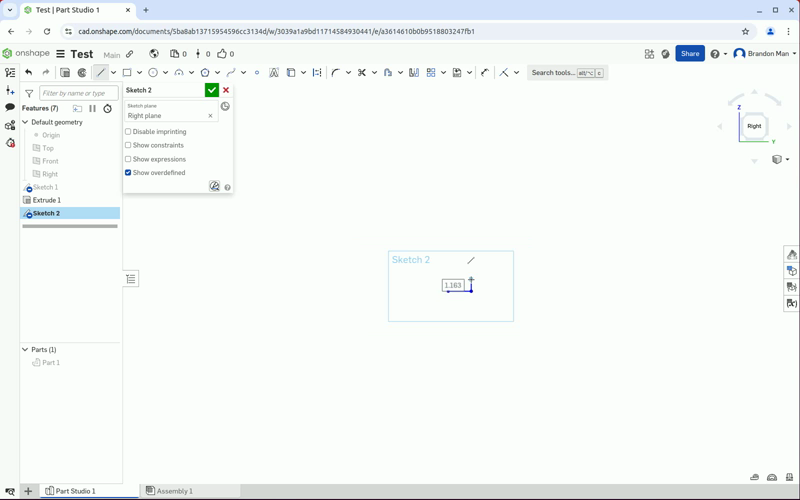
scroll(-6)
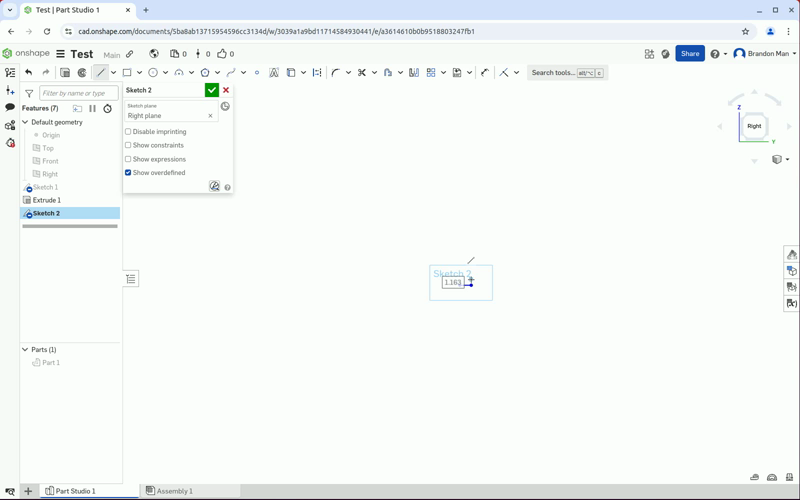
key_up(shift)
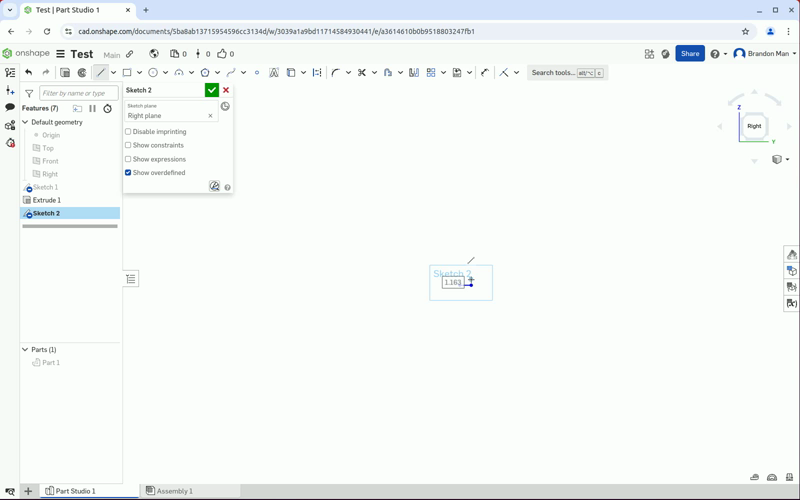
key_down(shift)
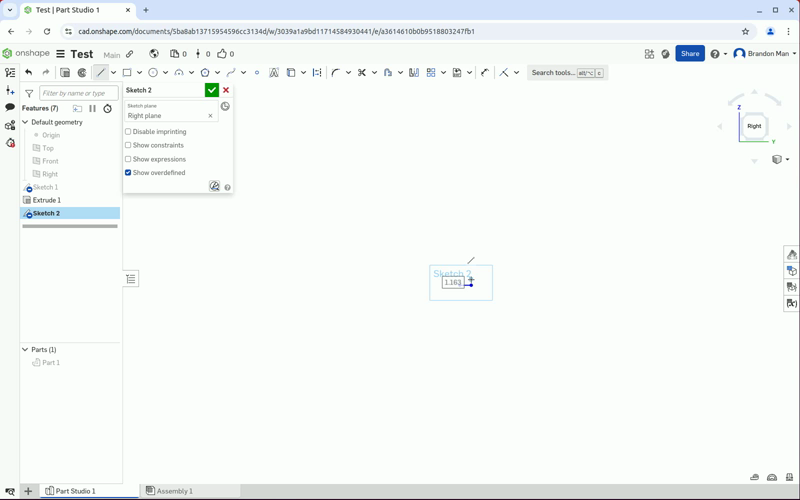
mouse_move(501, 279)
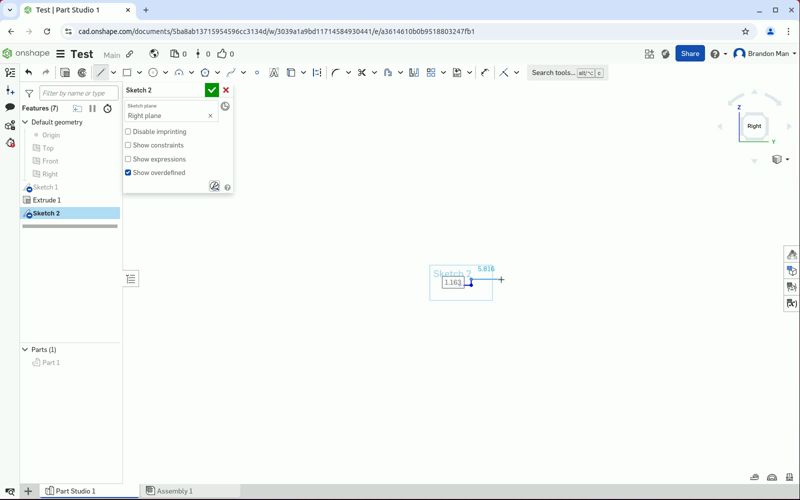
mouse_move(459, 279)
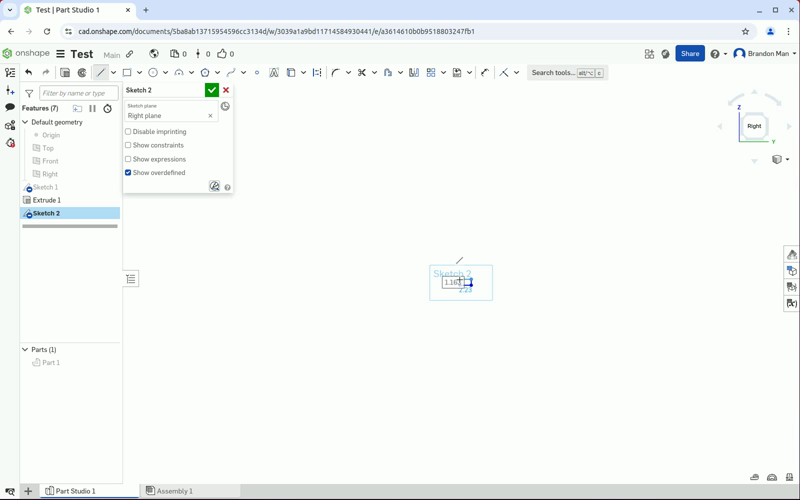
click(459, 279)
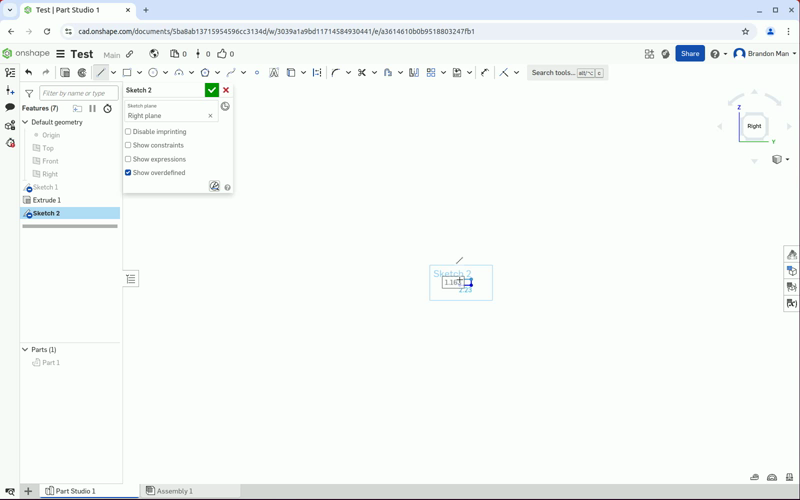
key_up(shift)
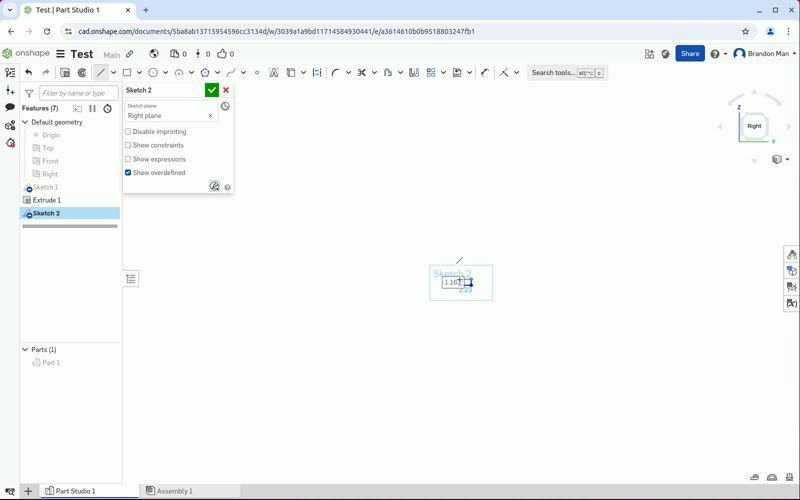
mouse_move(489, 279)
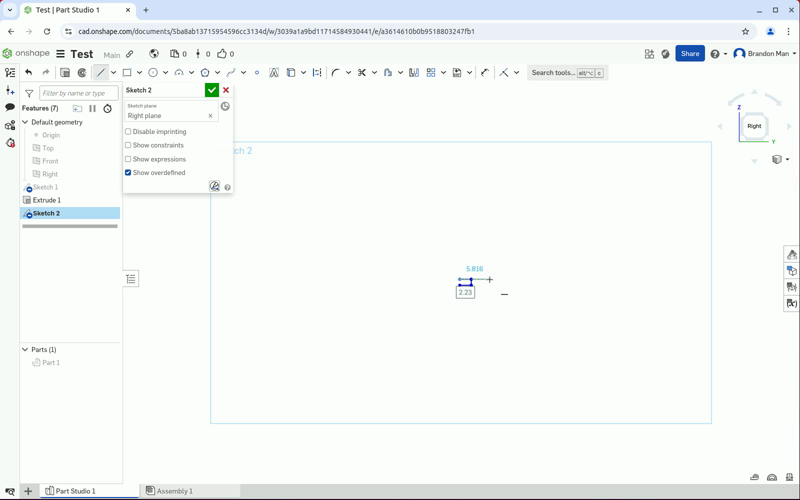
key_down(shift)
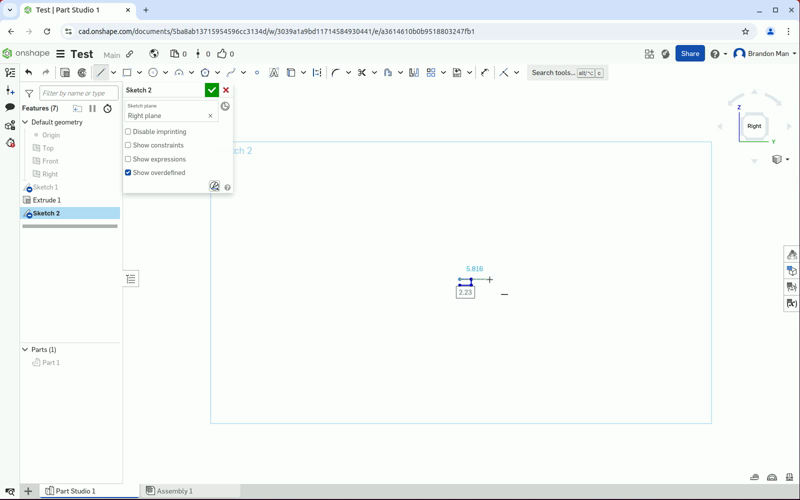
mouse_move(459, 285)
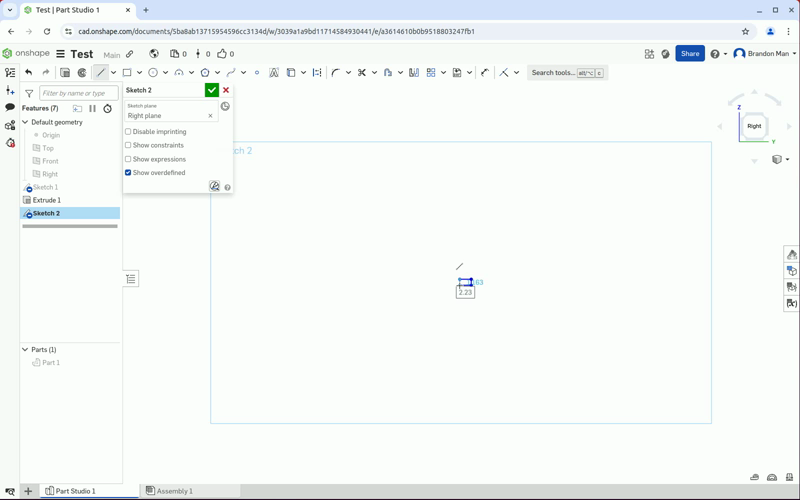
scroll(6)
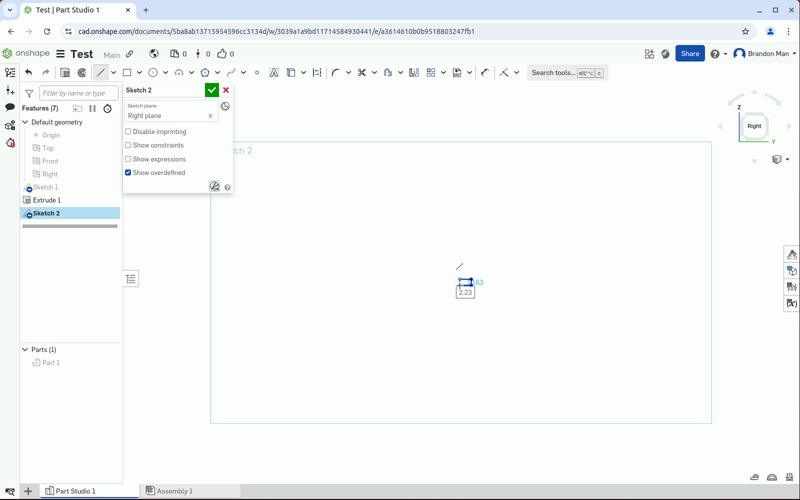
scroll(6)
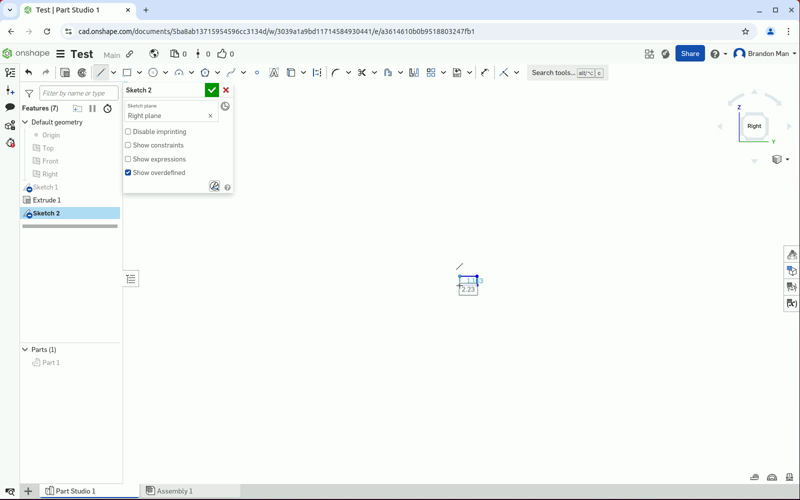
scroll(6)
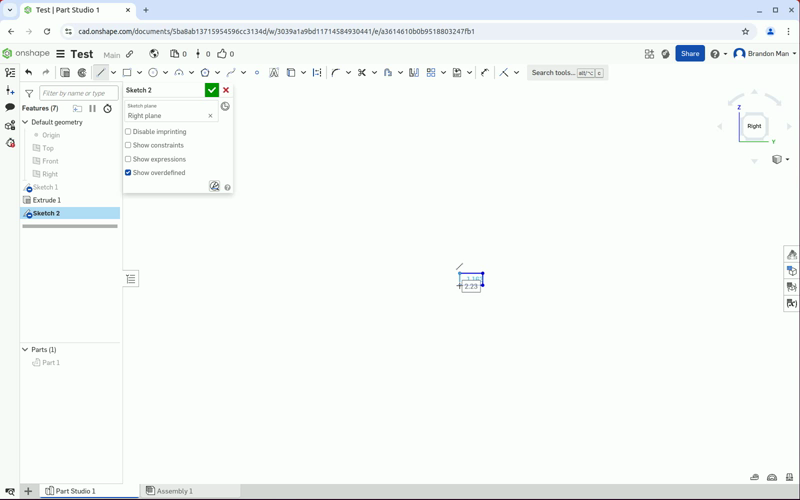
scroll(6)
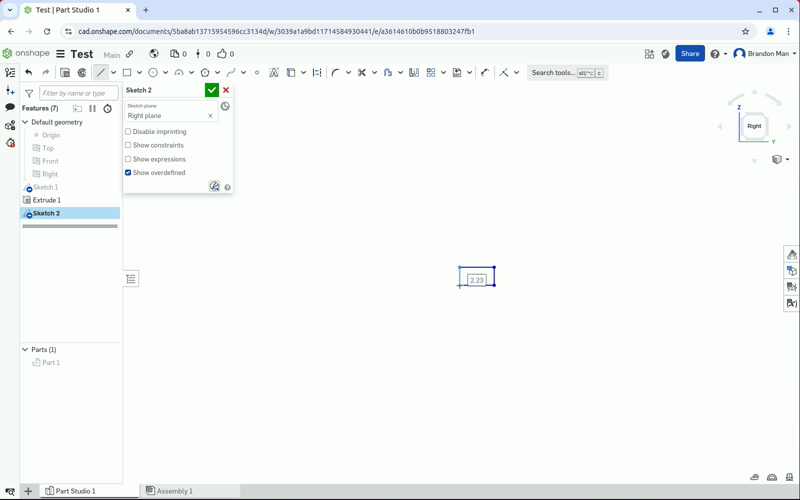
scroll(6)
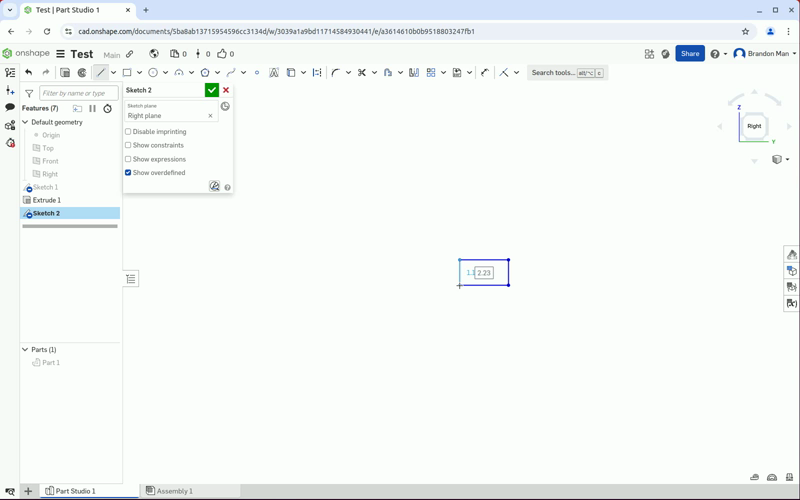
scroll(6)
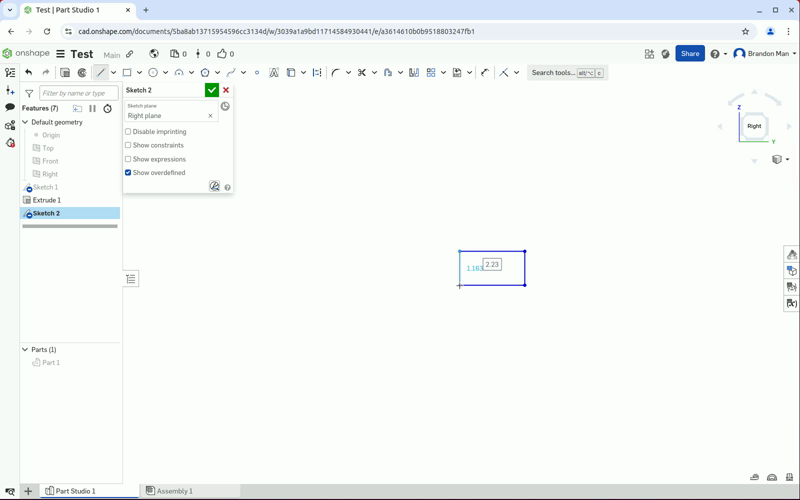
scroll(6)
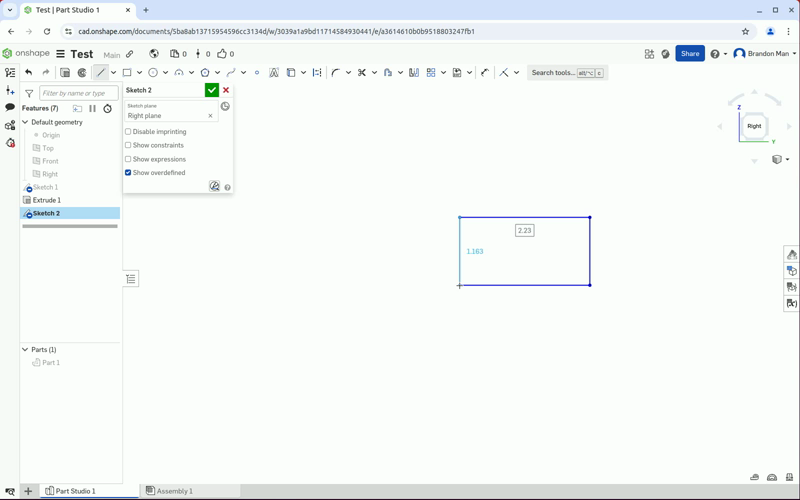
key_up(shift)
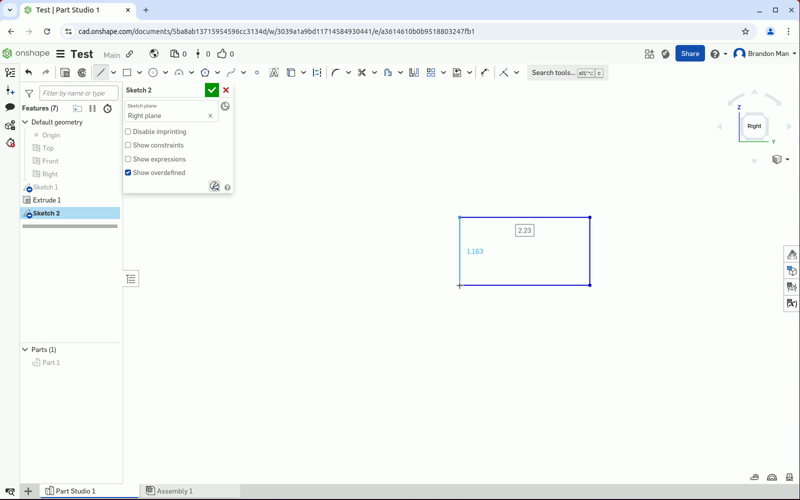
click(459, 285)
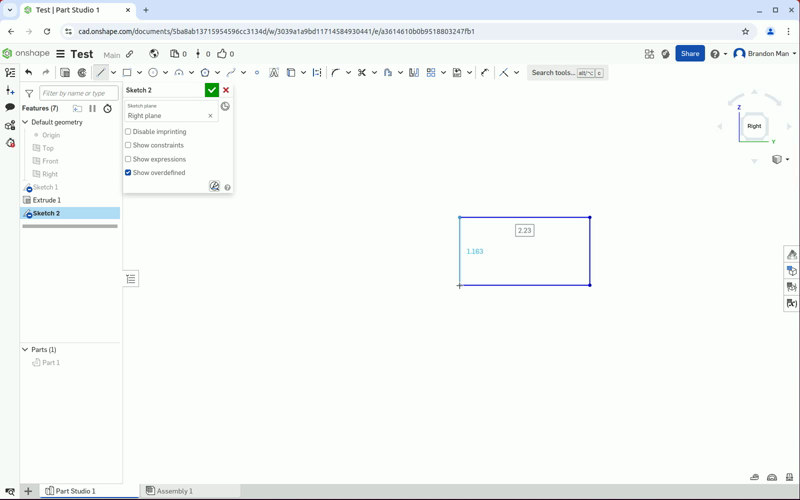
scroll(-6)
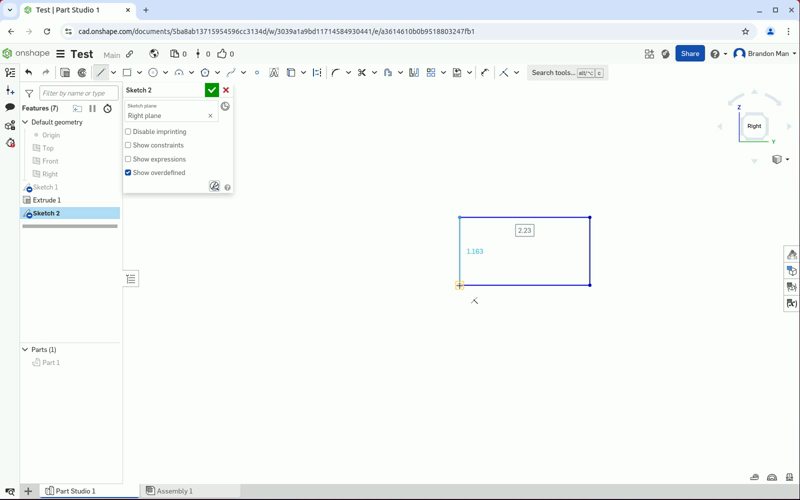
scroll(-6)
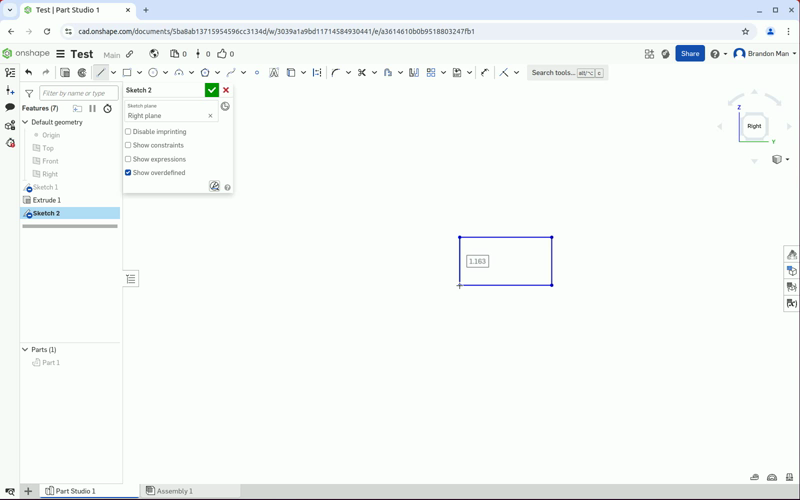
scroll(-6)
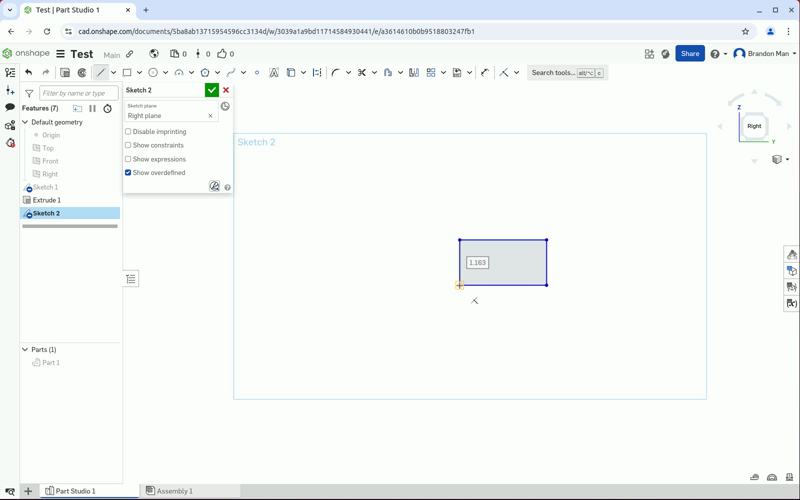
scroll(-6)
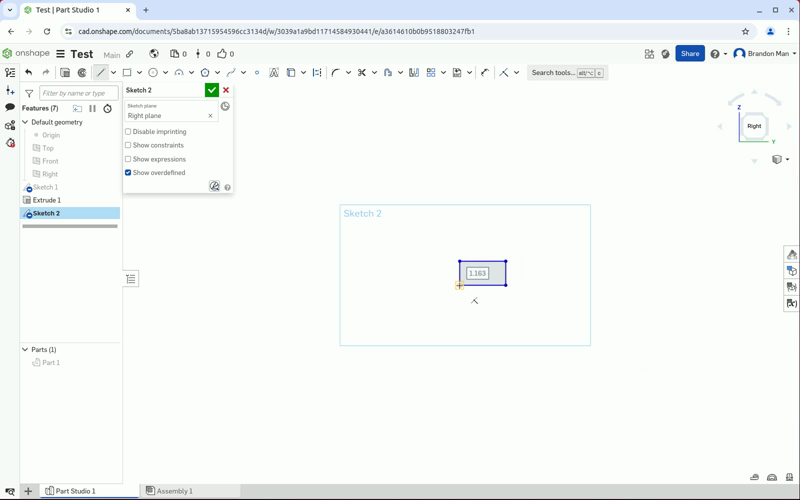
scroll(-6)
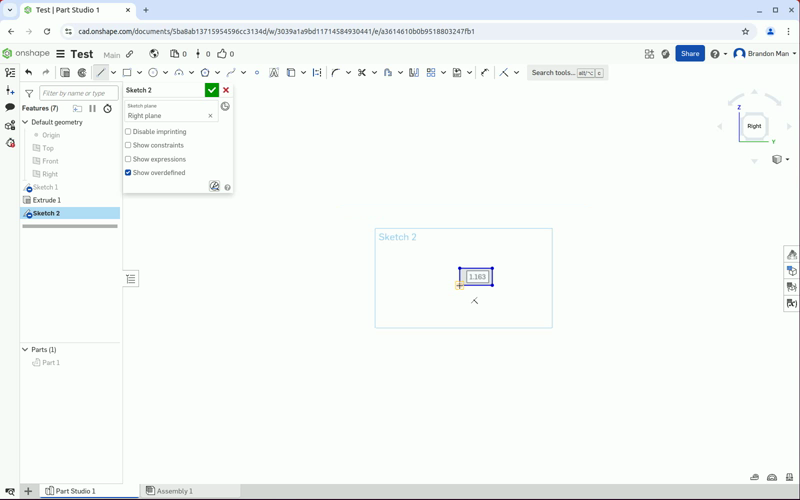
scroll(-6)
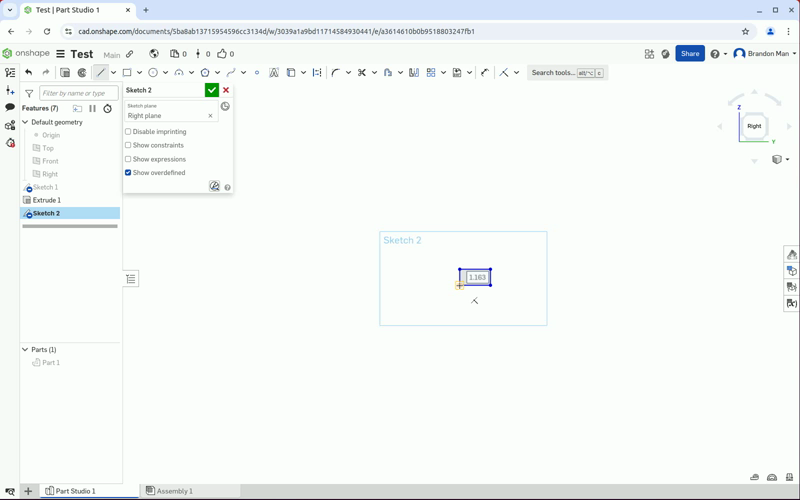
scroll(-6)
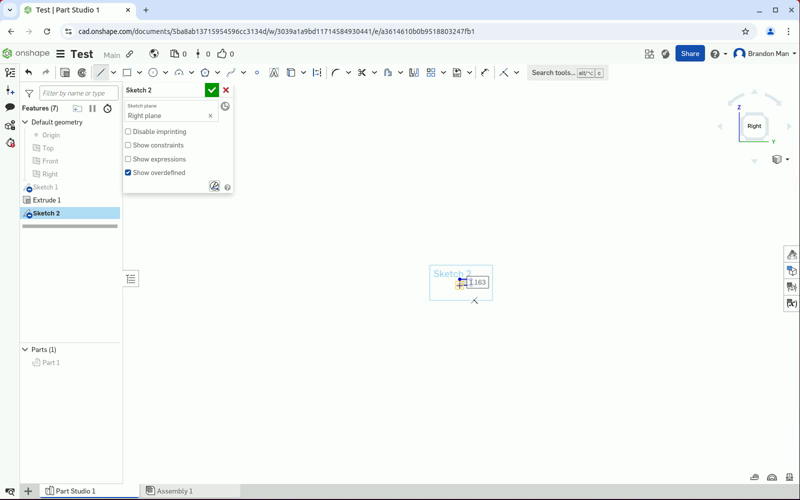
key(esc)
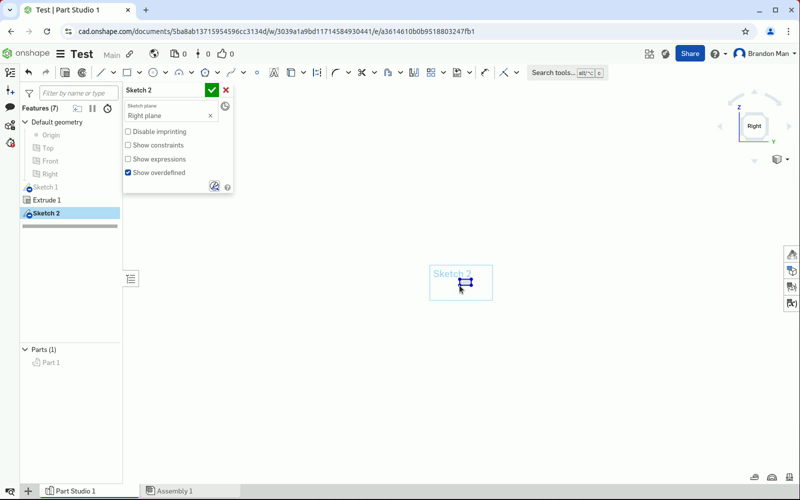
key(c)
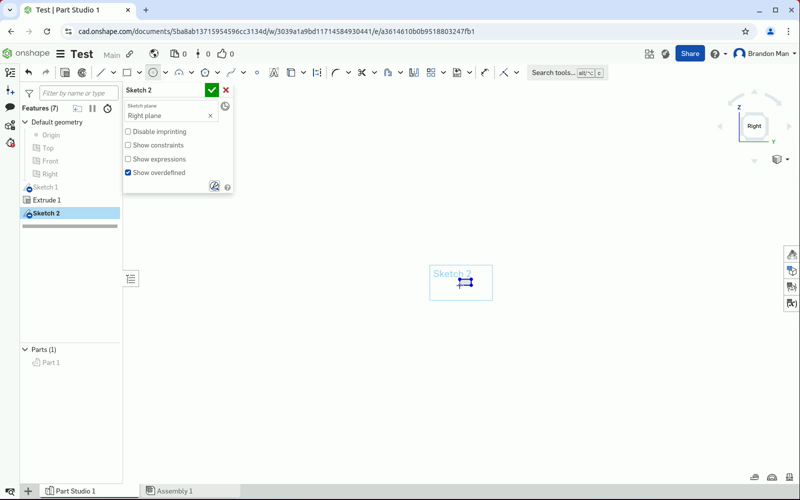
key_down(shift)
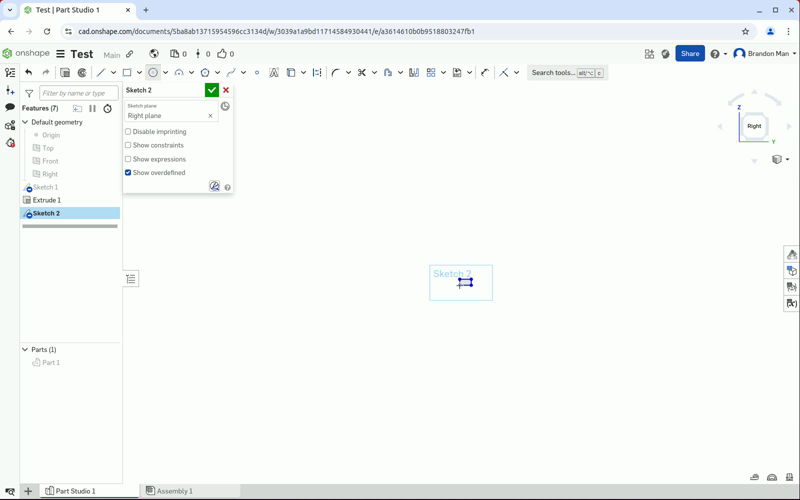
mouse_move(461, 282)
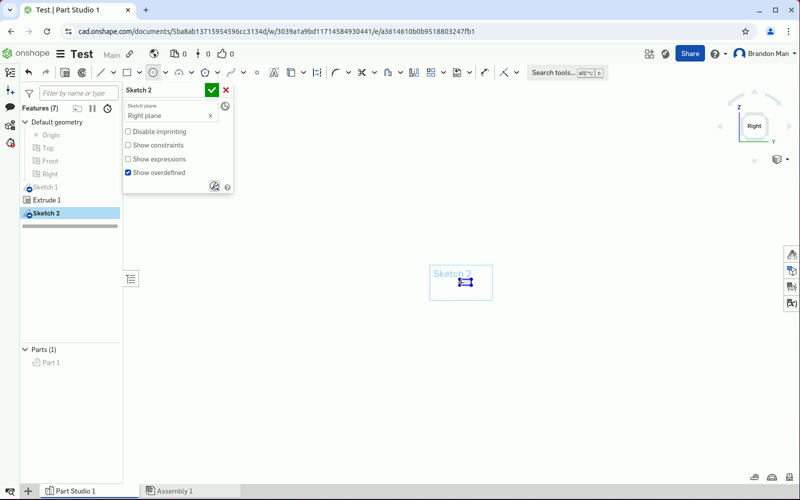
scroll(6)
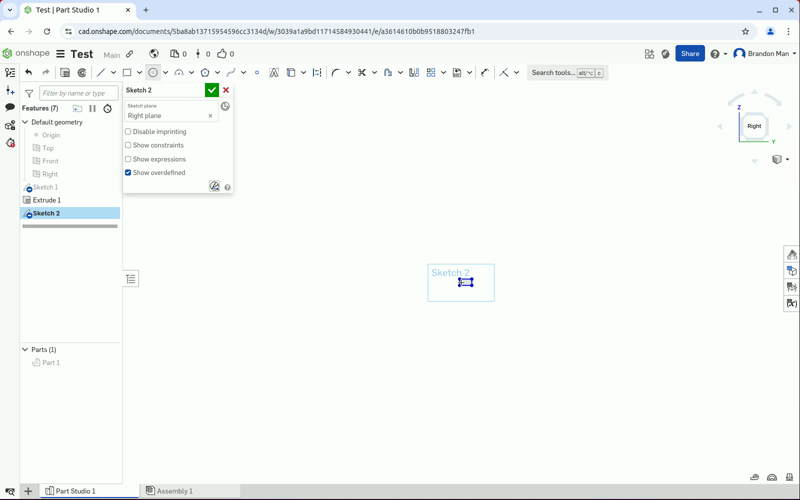
scroll(6)
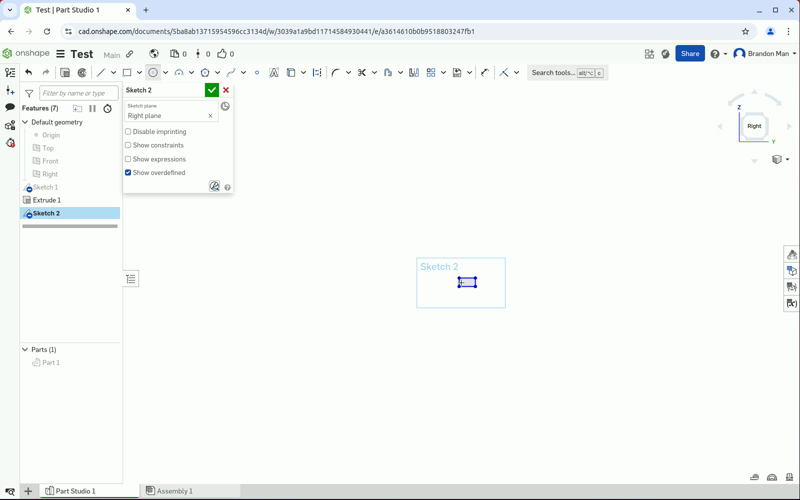
scroll(6)
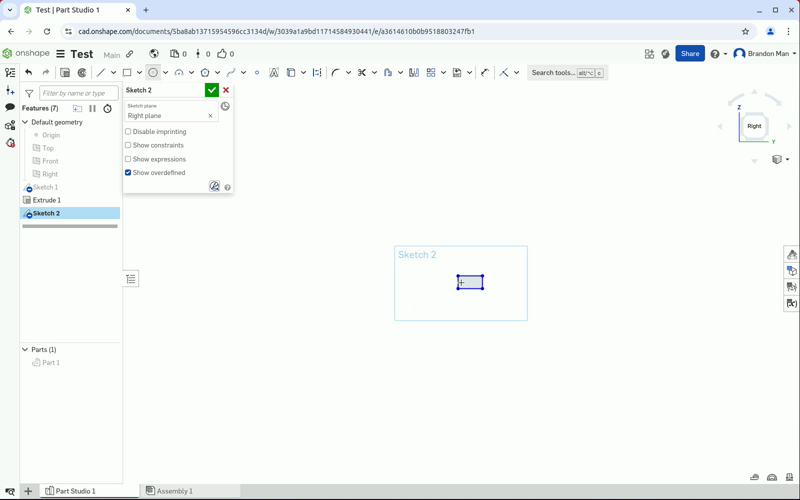
scroll(6)
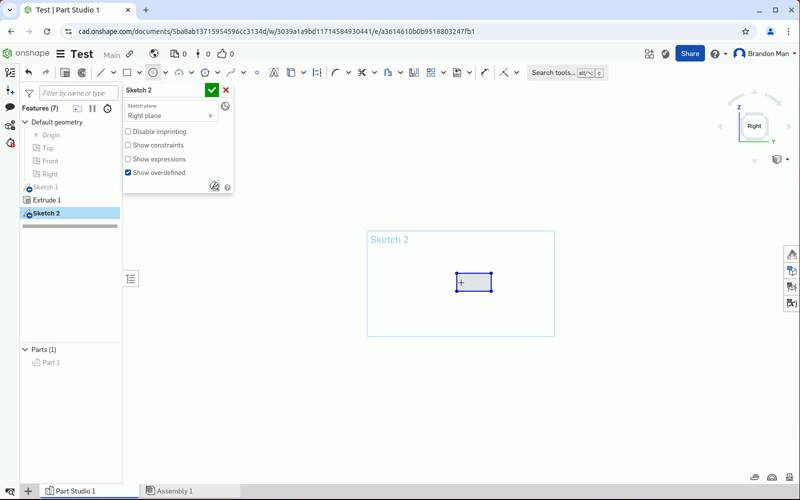
scroll(6)
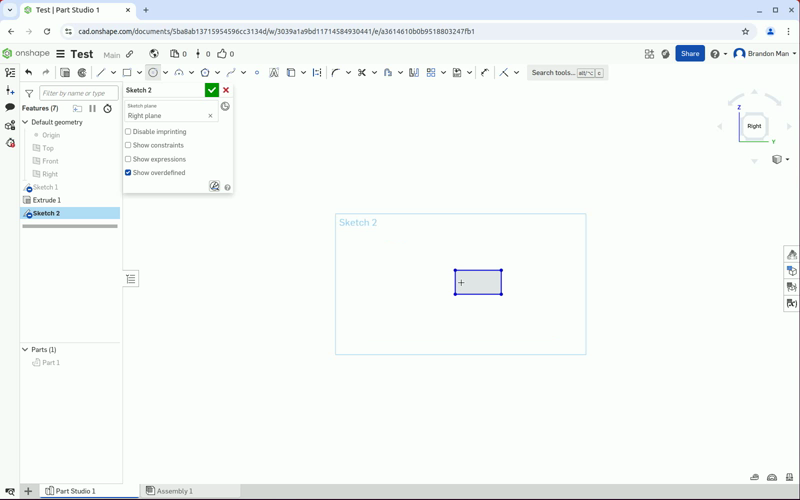
scroll(6)
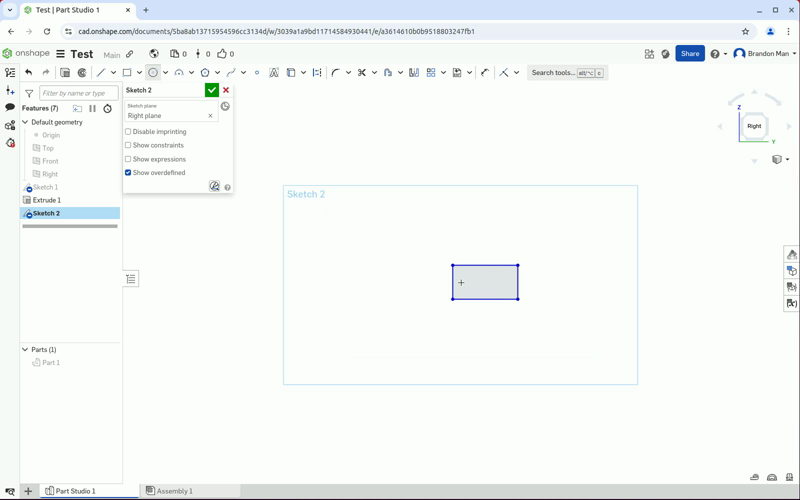
scroll(6)
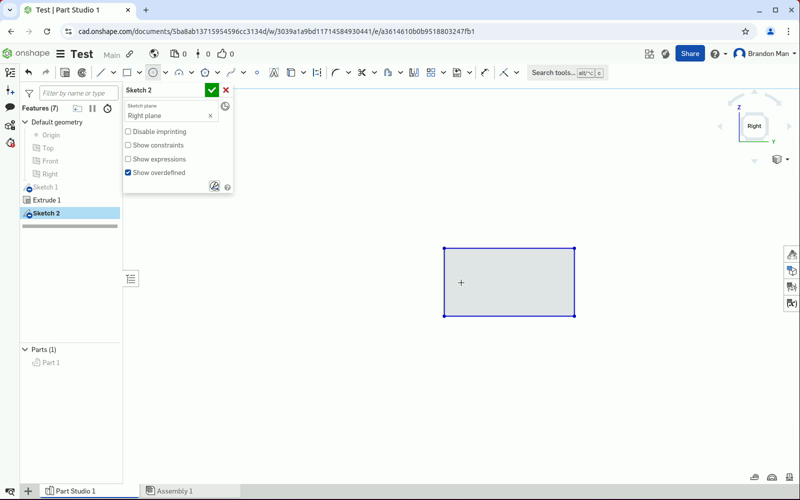
click(461, 282)
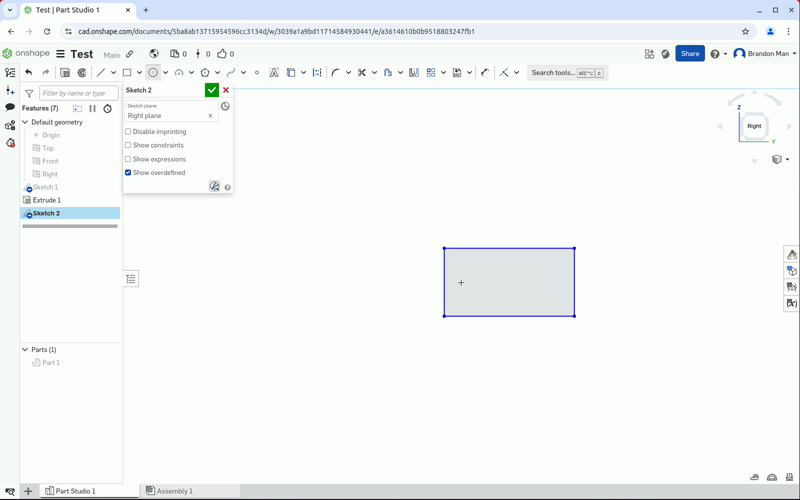
scroll(-6)
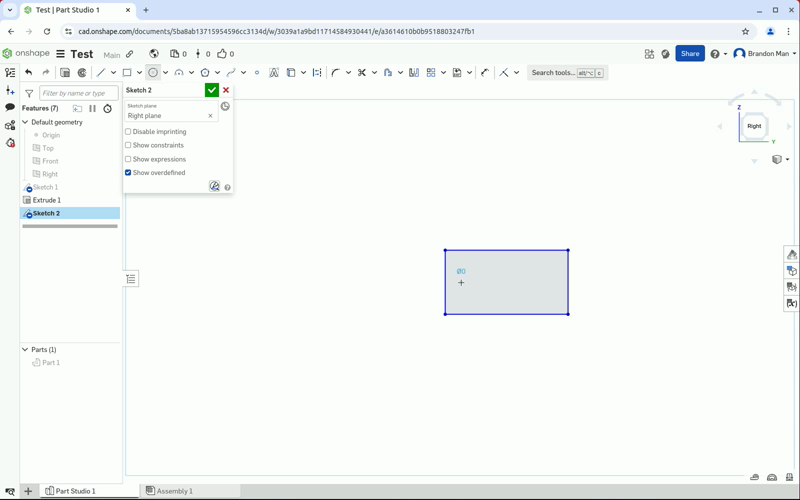
scroll(-6)
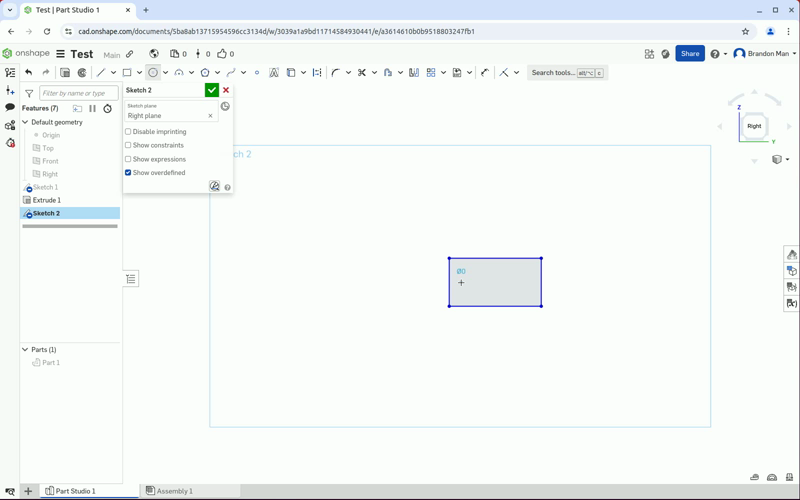
scroll(-6)
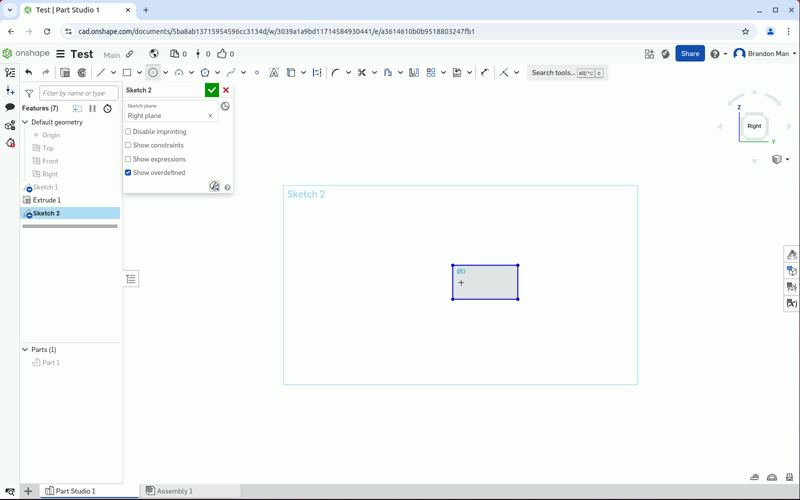
scroll(-6)
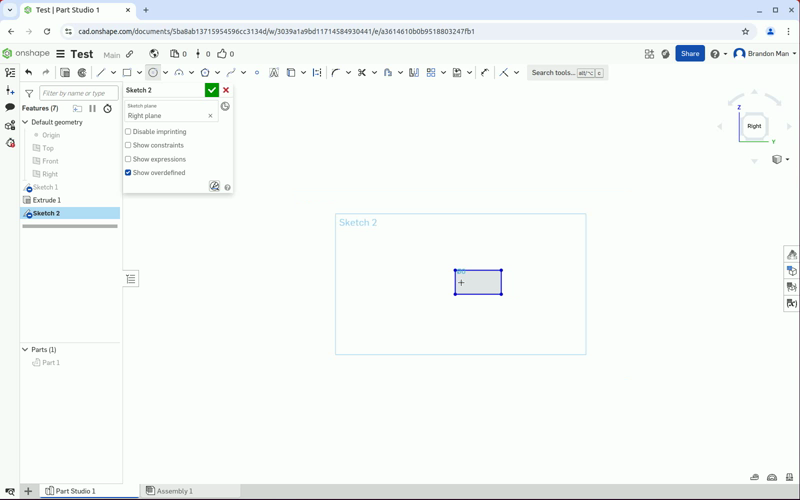
scroll(-6)
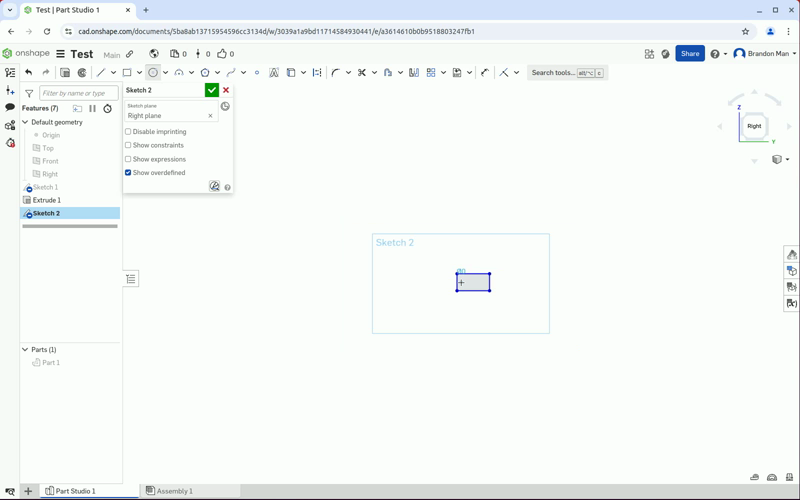
scroll(-6)
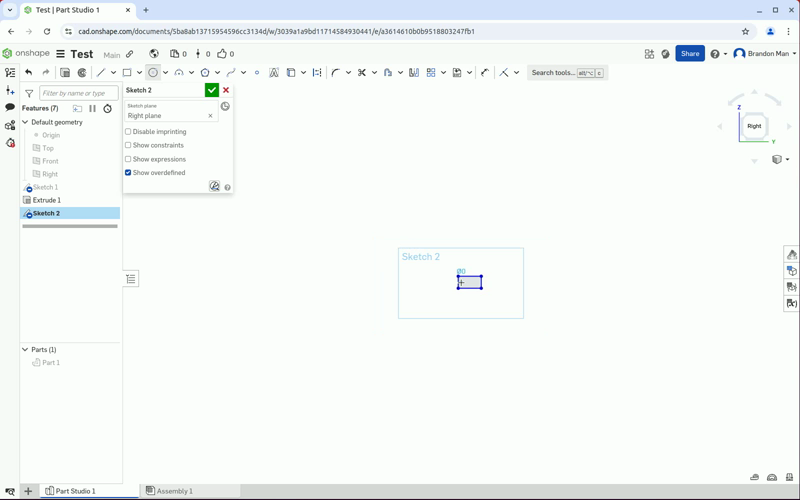
scroll(-6)
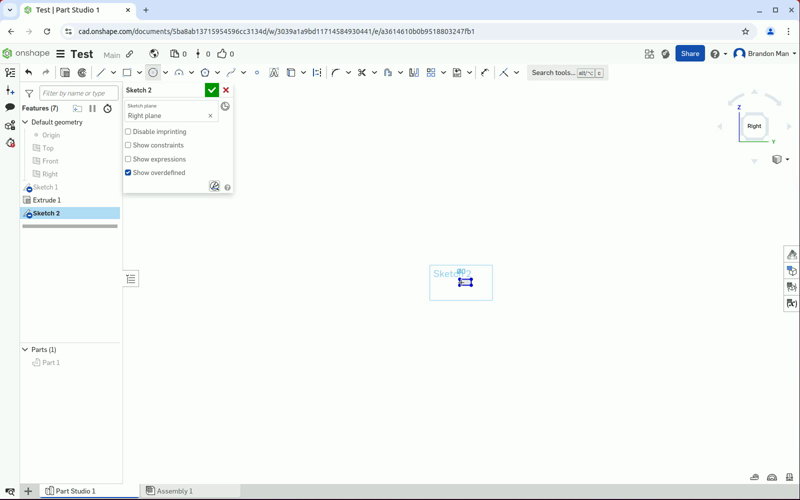
key_up(shift)
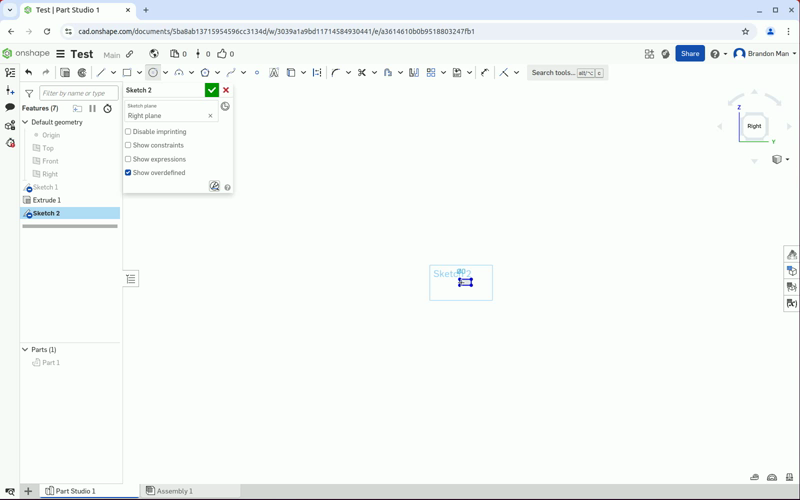
mouse_move(462, 282)
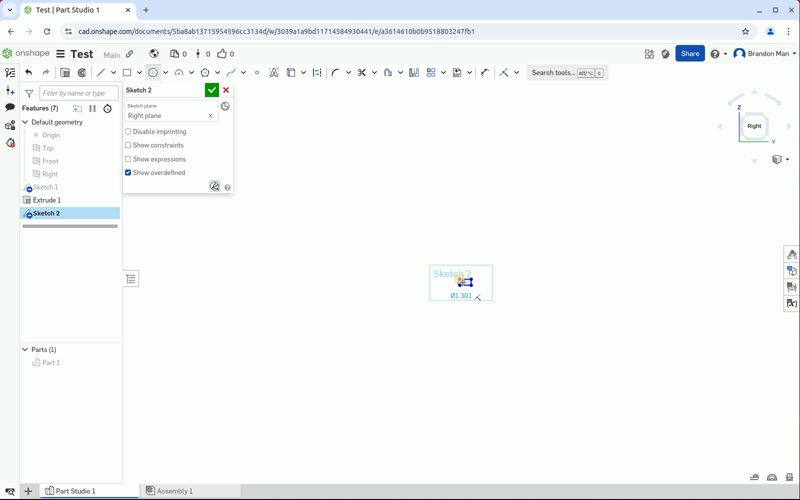
scroll(6)
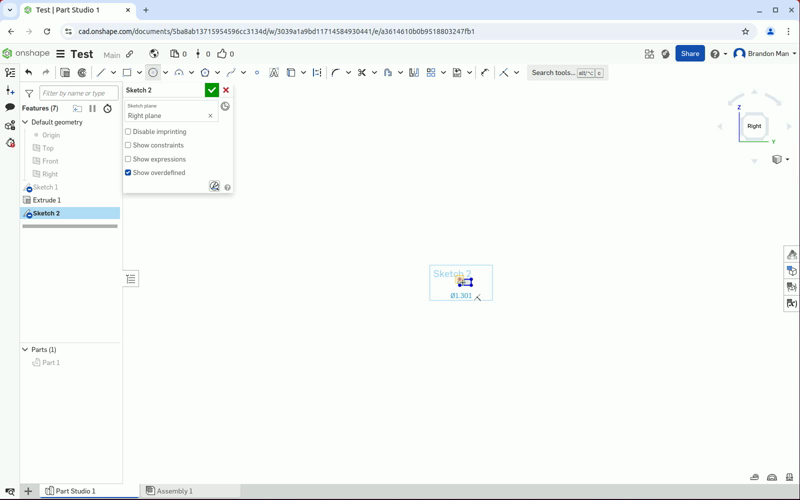
scroll(6)
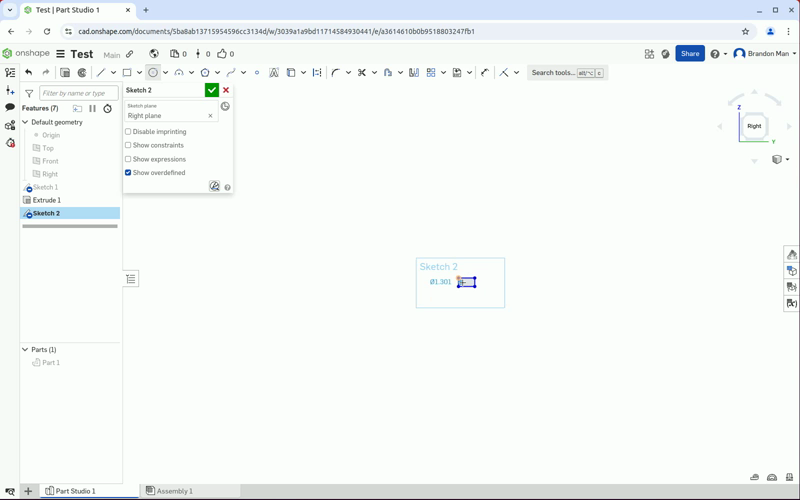
scroll(6)
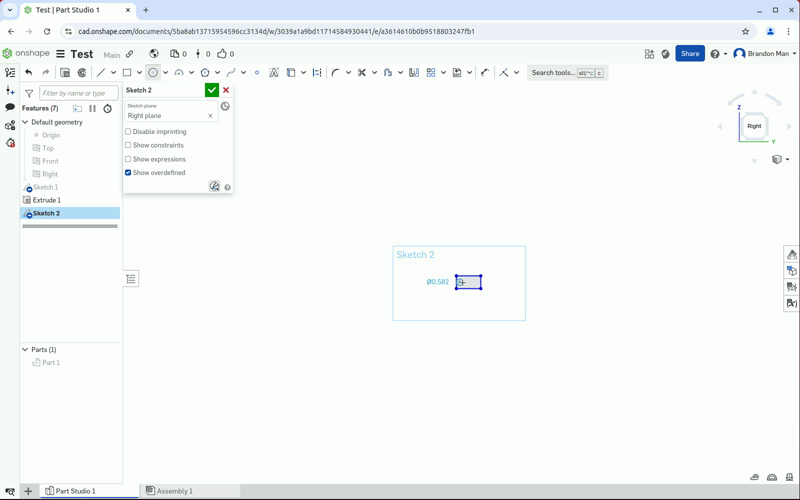
scroll(6)
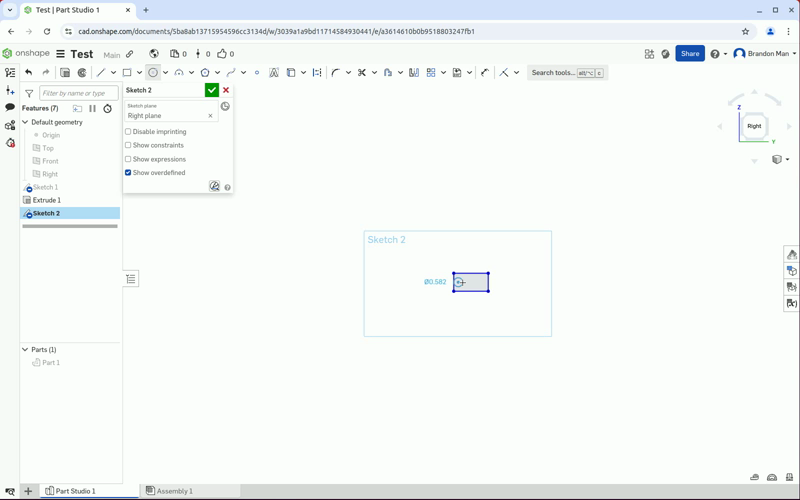
scroll(6)
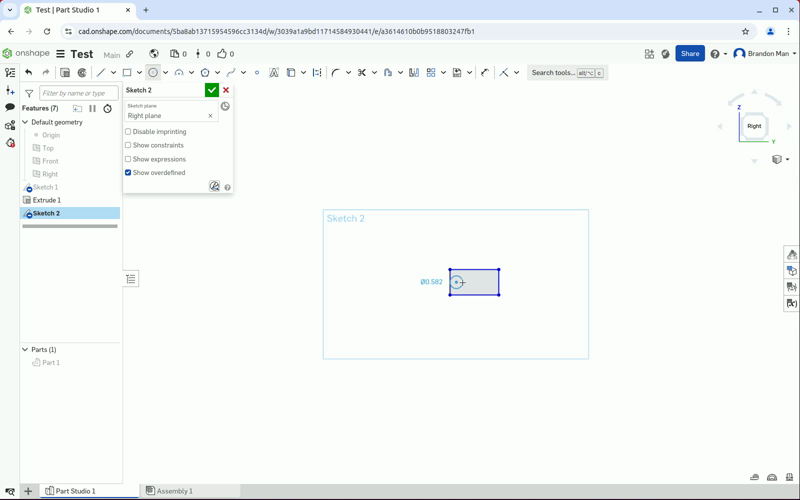
scroll(6)
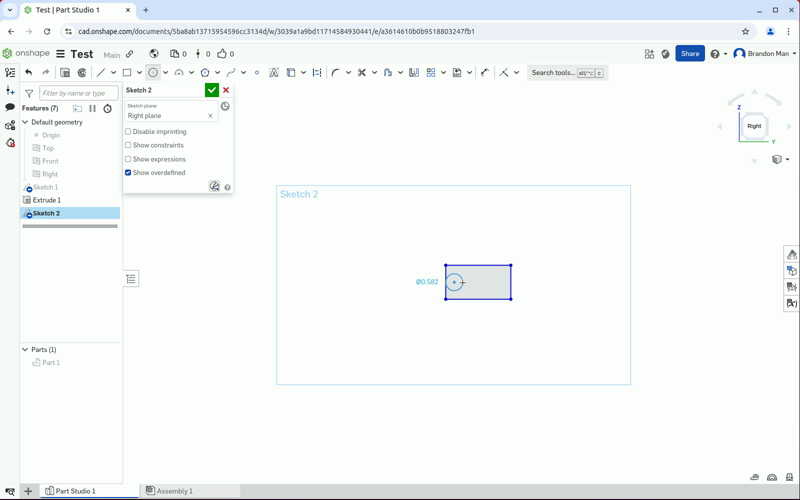
scroll(6)
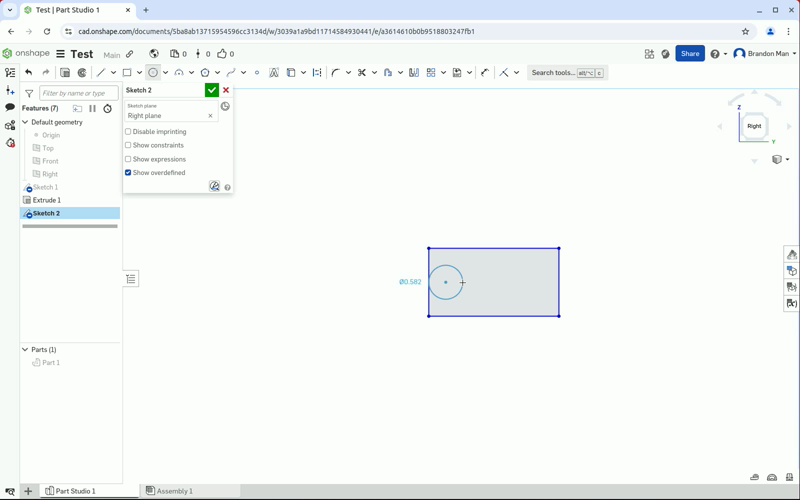
click(462, 282)
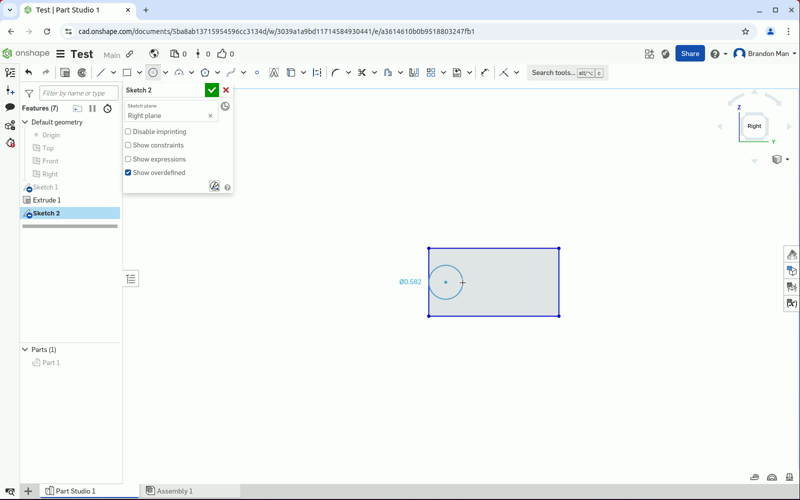
scroll(-6)
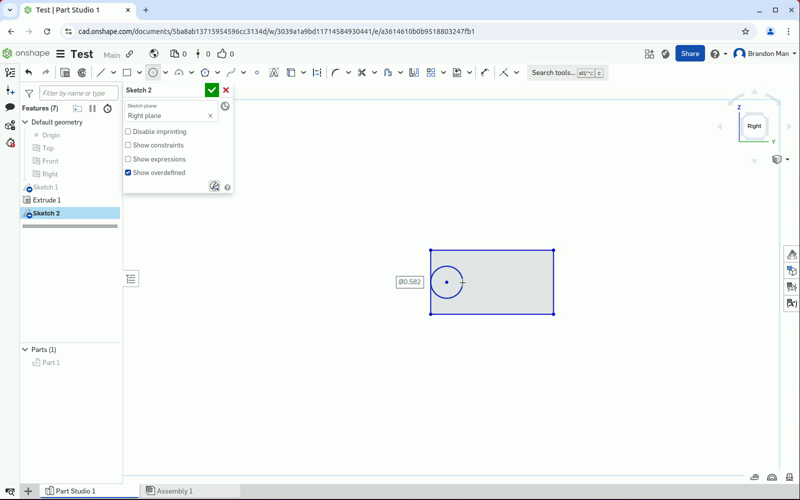
scroll(-6)
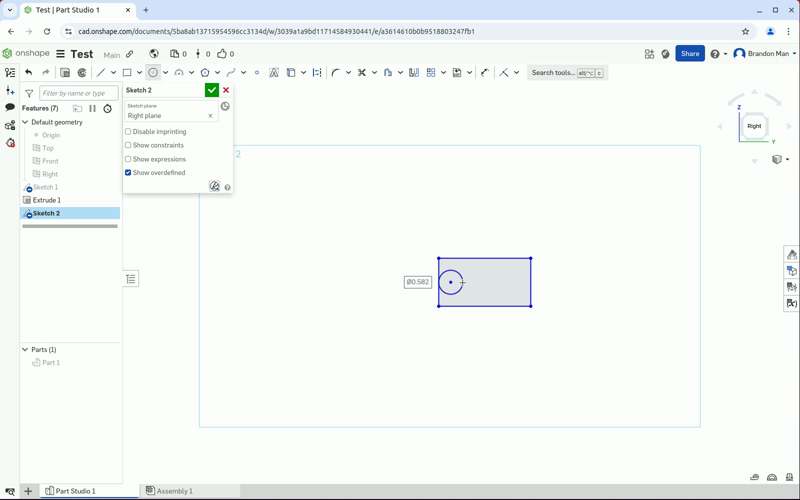
scroll(-6)
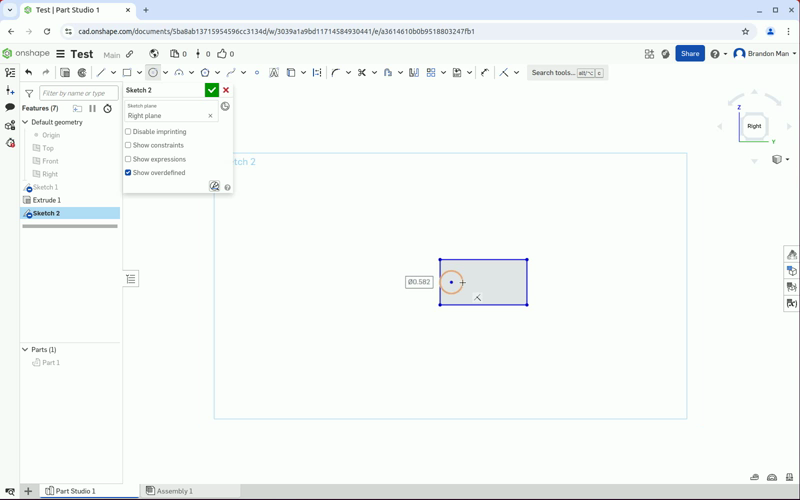
scroll(-6)
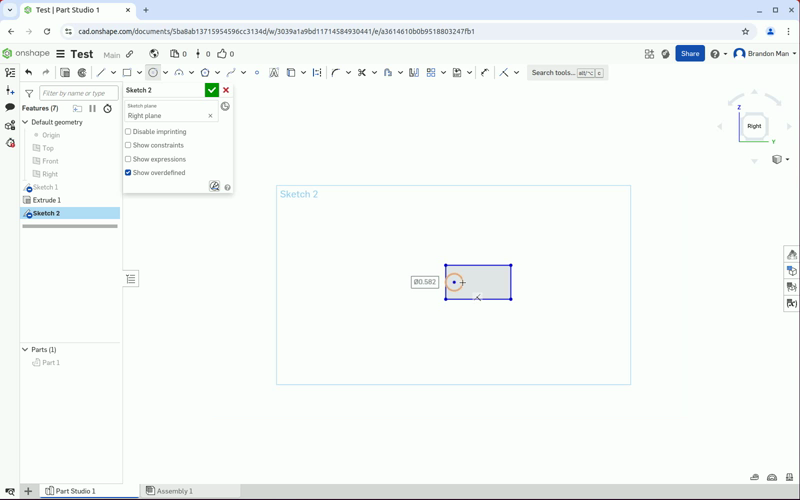
scroll(-6)
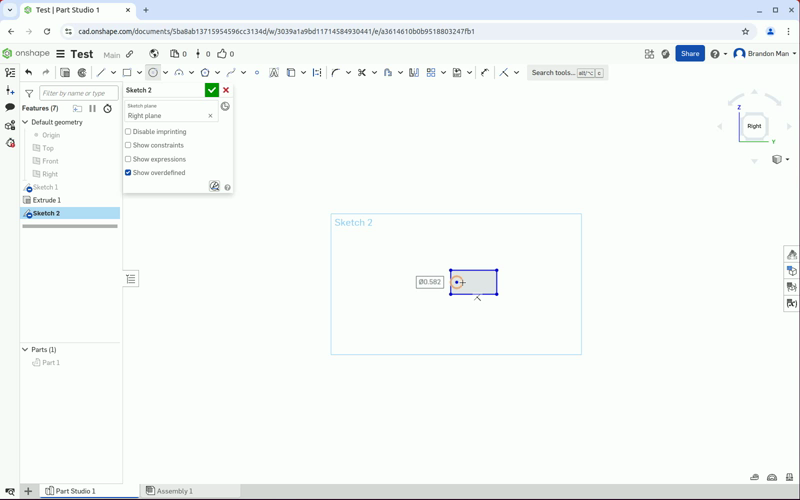
scroll(-6)
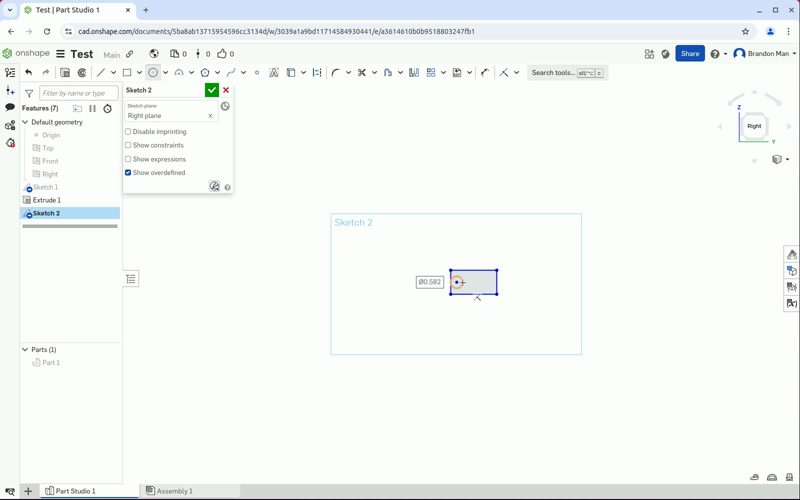
scroll(-6)
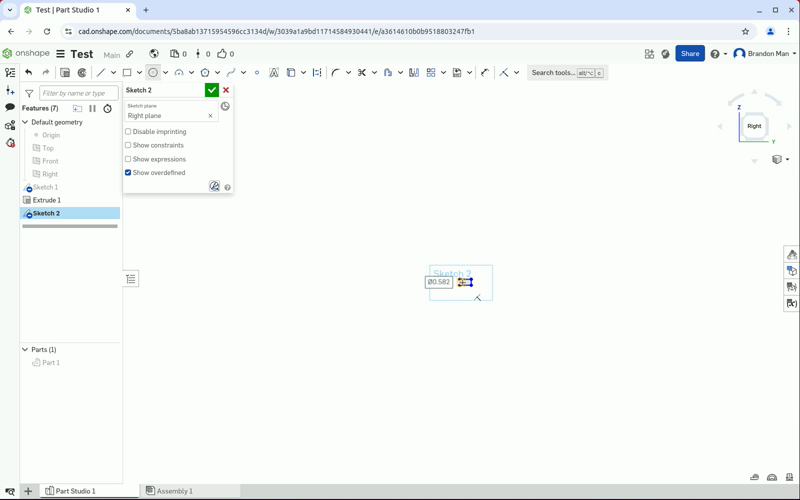
key(esc)
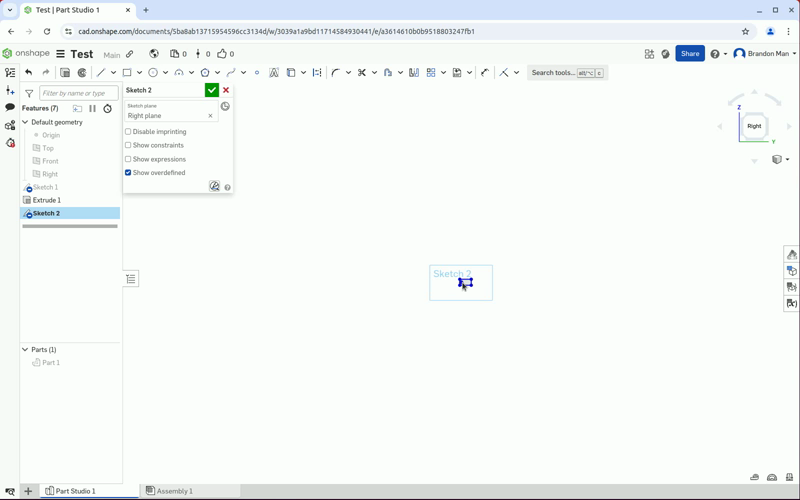
mouse_move(464, 283)
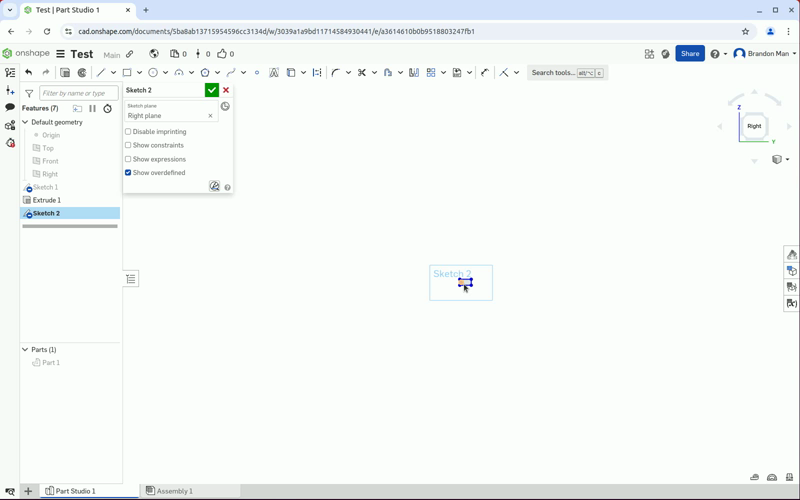
scroll(6)
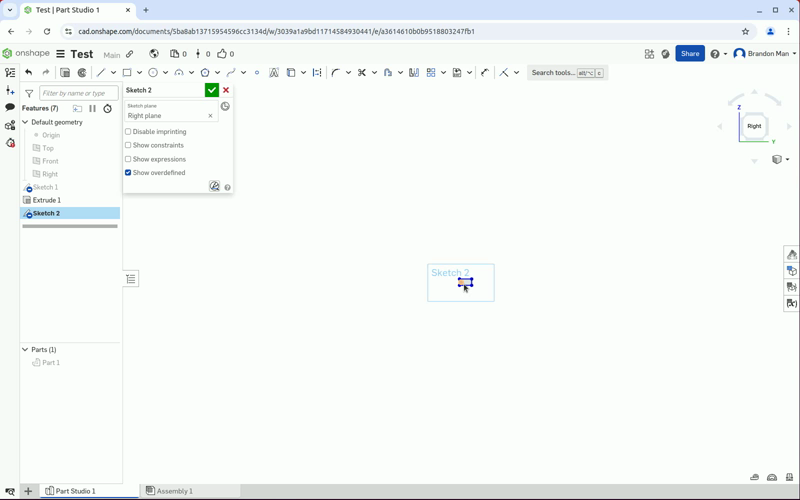
scroll(6)
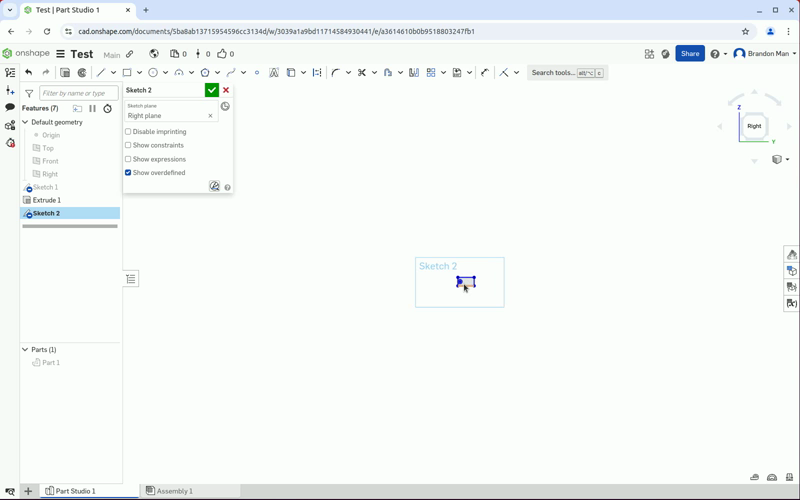
scroll(6)
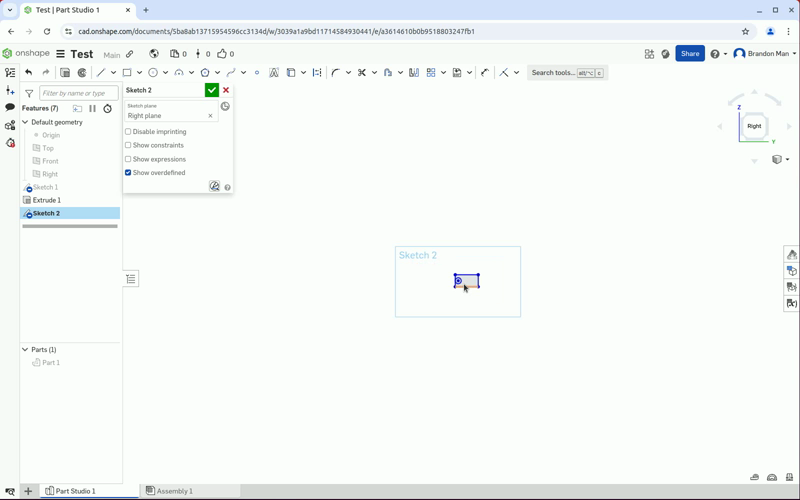
scroll(6)
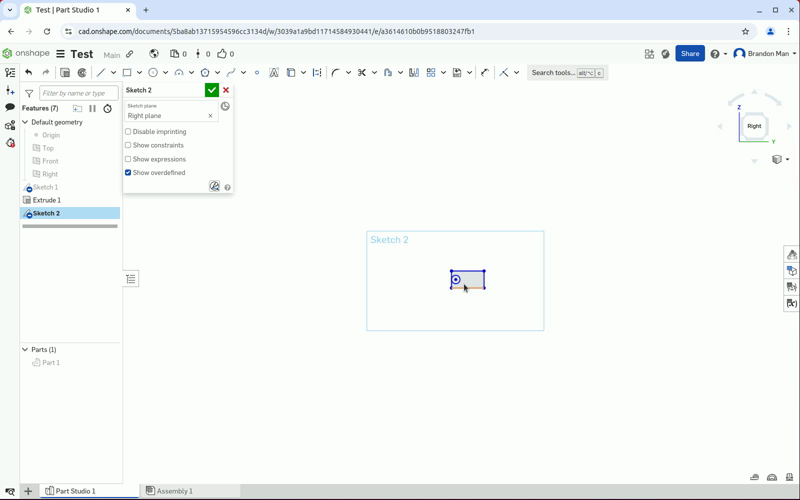
scroll(6)
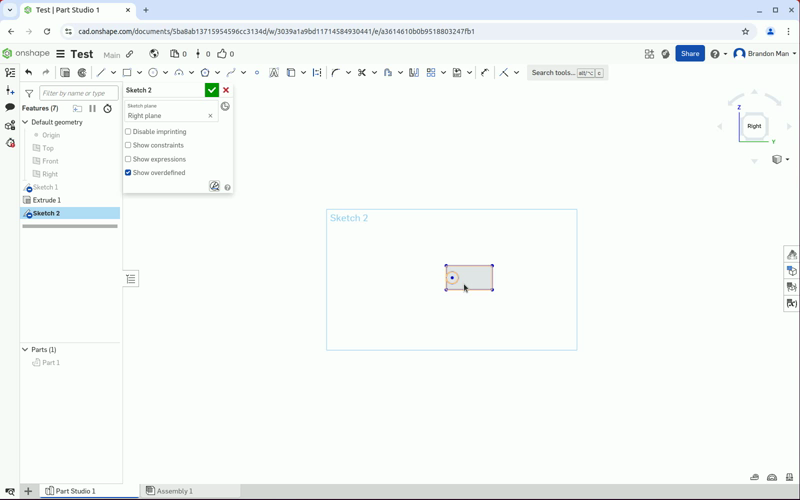
scroll(6)
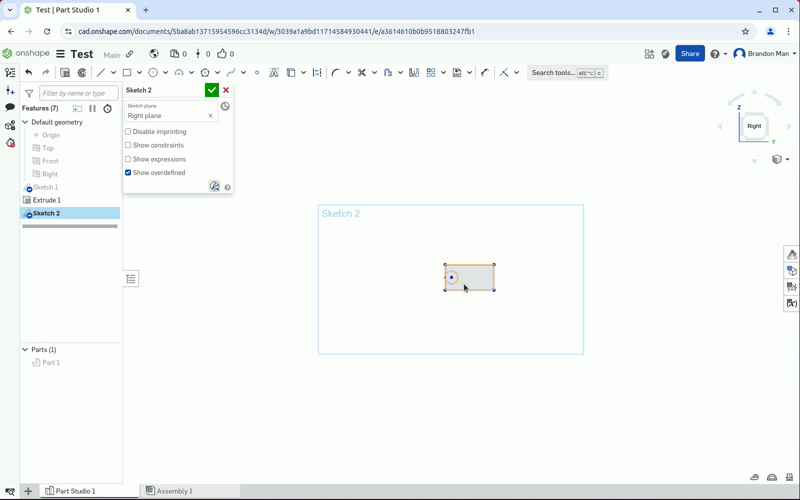
scroll(6)
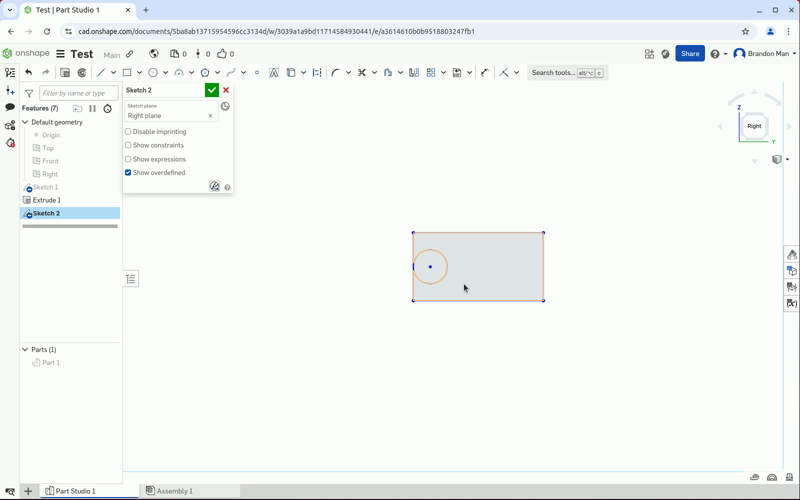
click(464, 283)
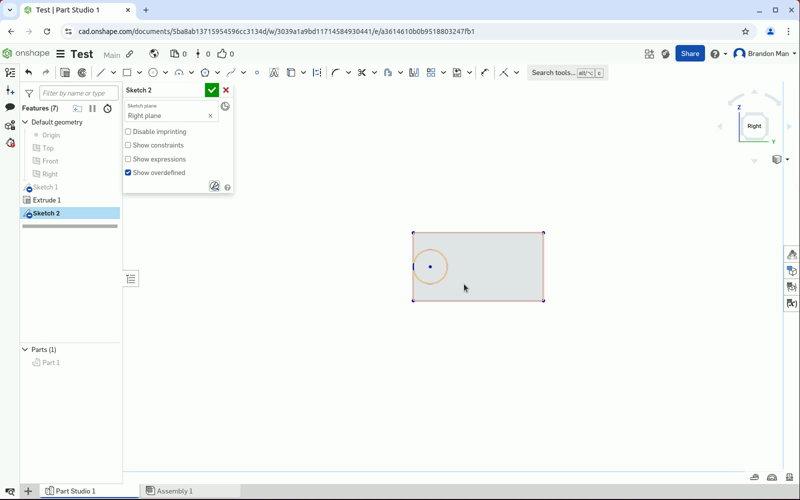
scroll(-6)
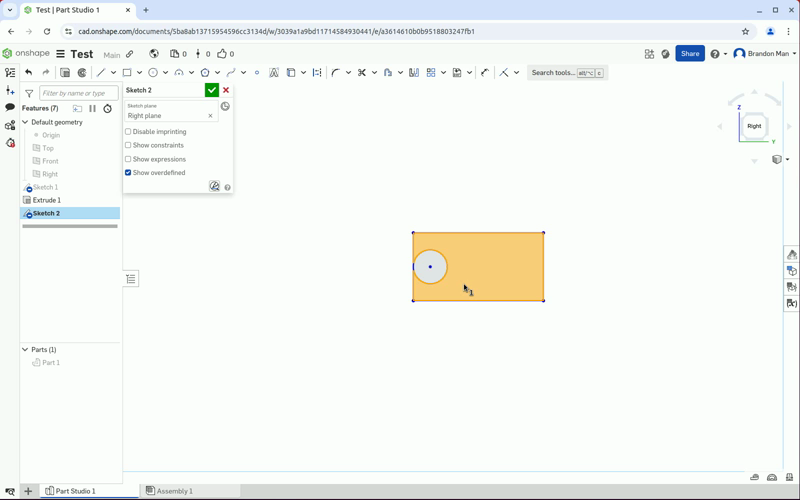
scroll(-6)
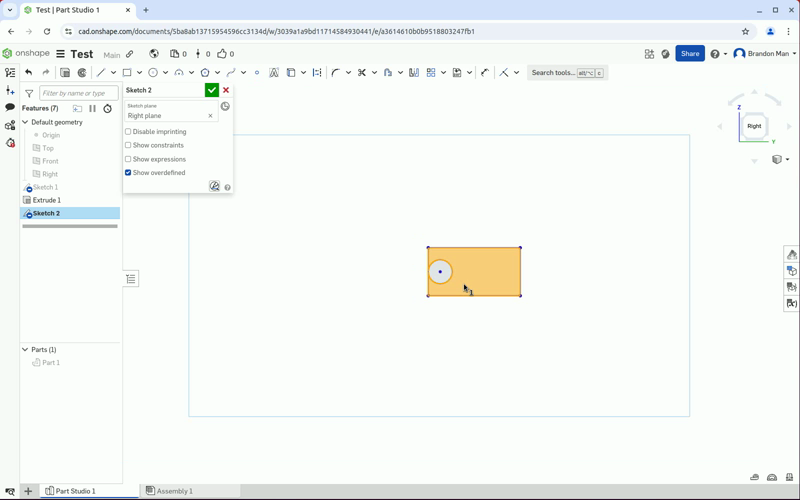
scroll(-6)
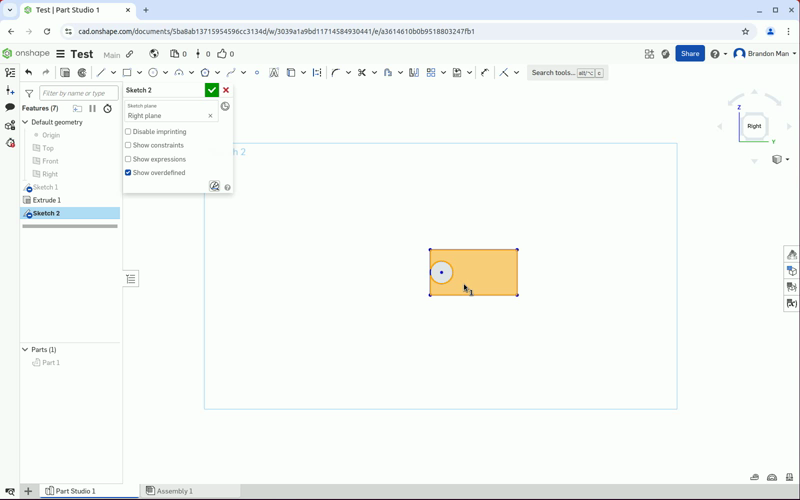
scroll(-6)
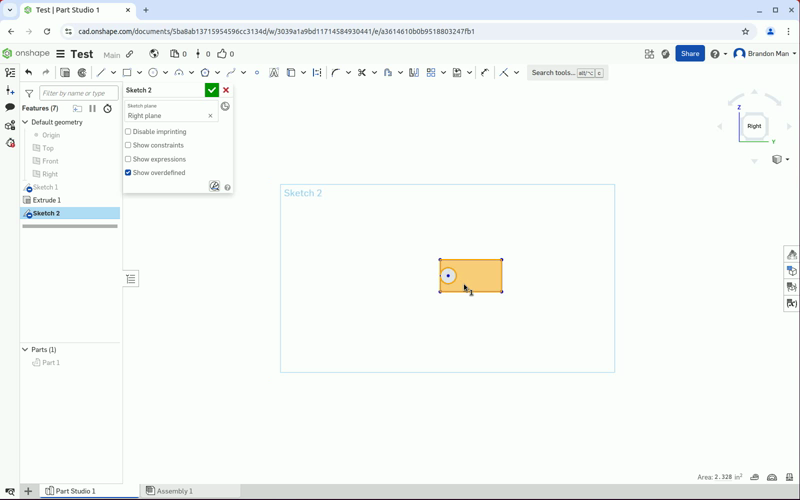
scroll(-6)
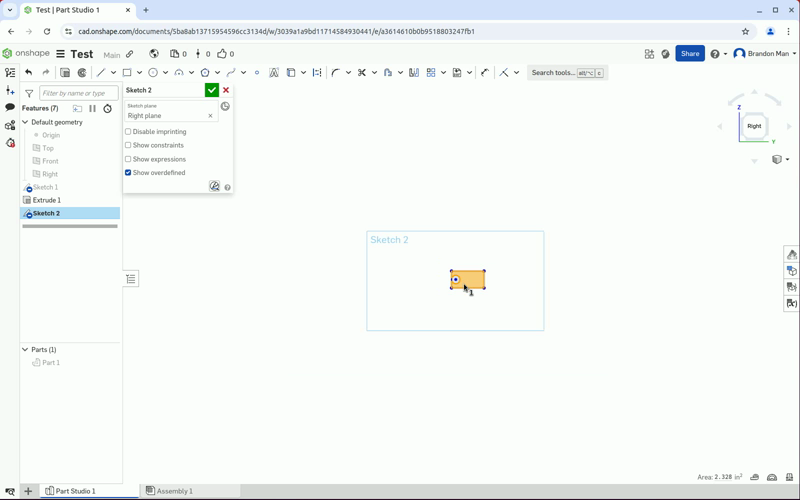
scroll(-6)
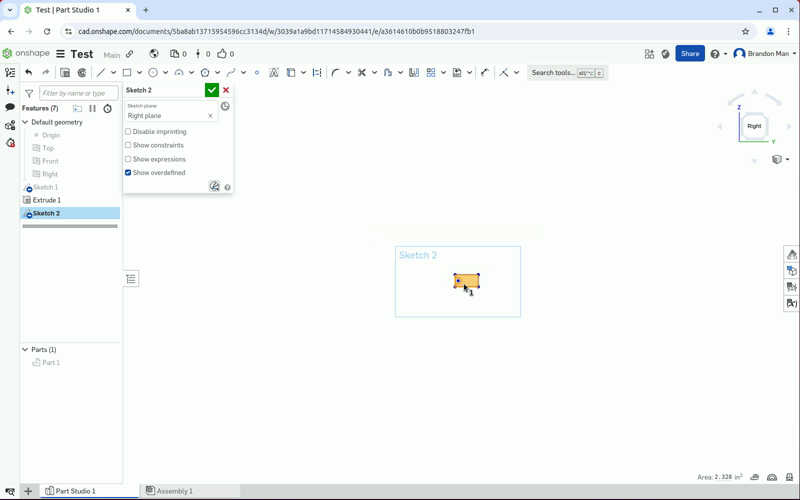
scroll(-6)
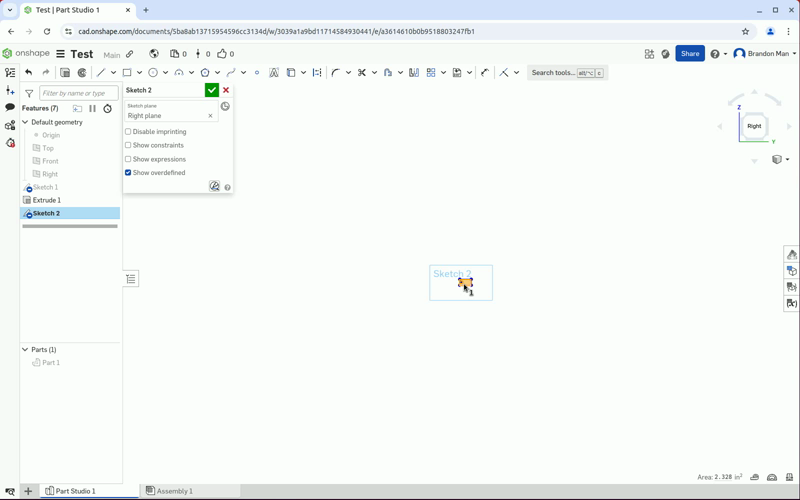
mouse_move(73, 352)
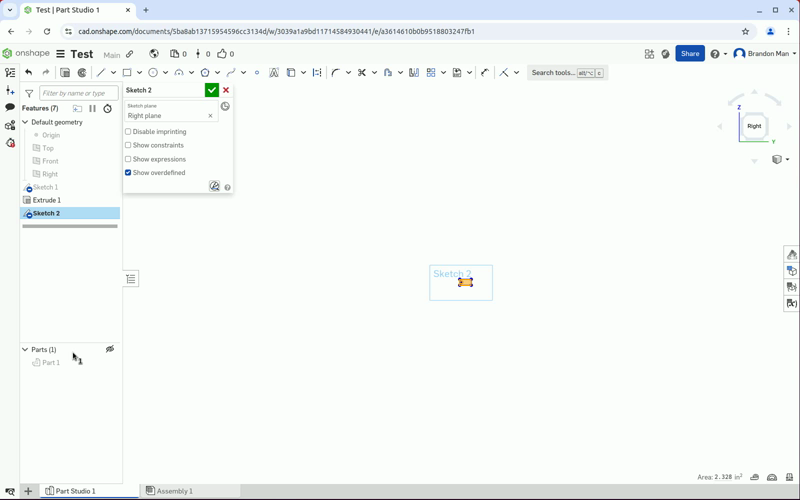
key(shift+y)
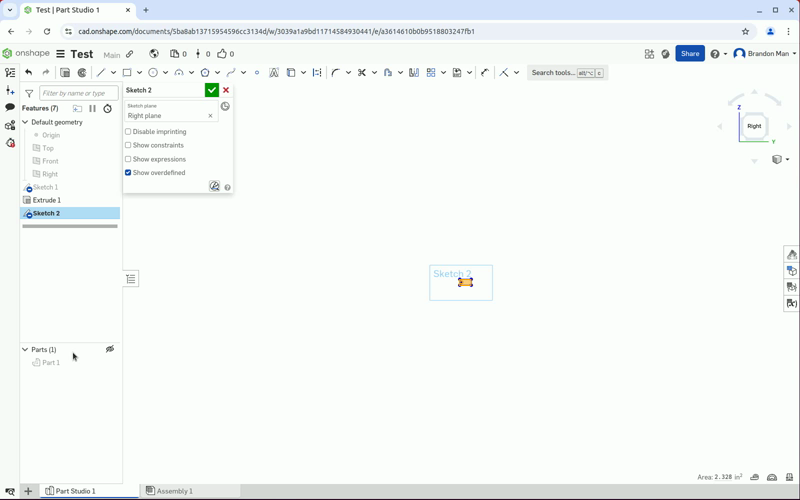
key(shift+e)
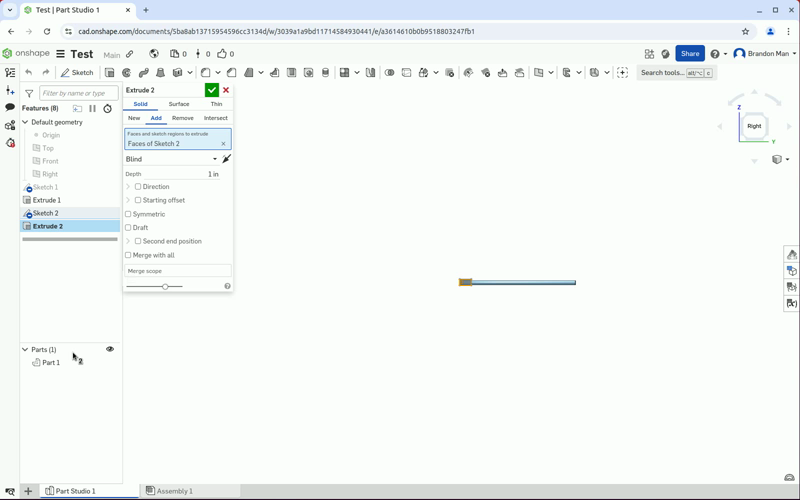
mouse_move(143, 106)
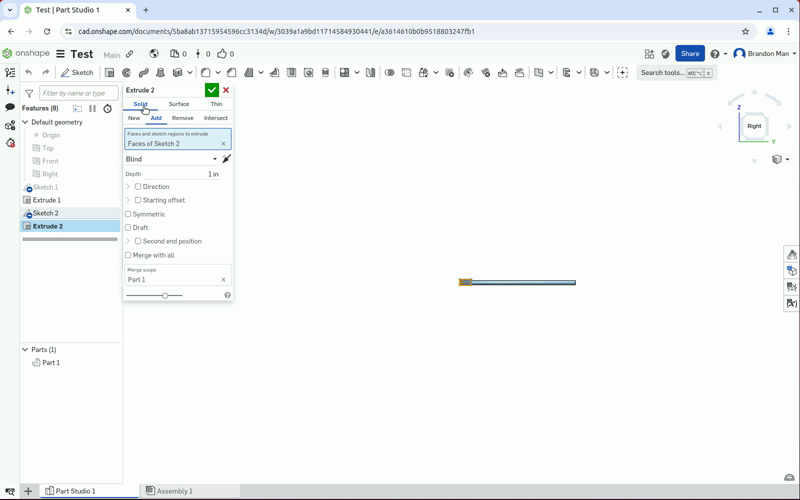
click(143, 106)
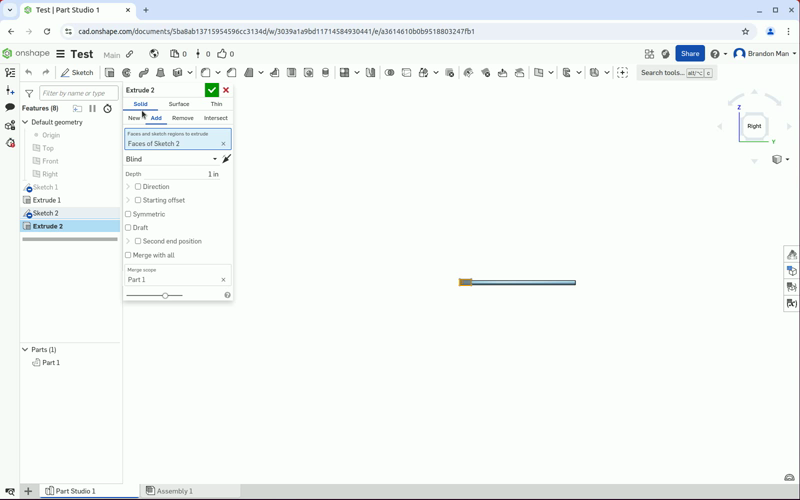
mouse_move(137, 120)
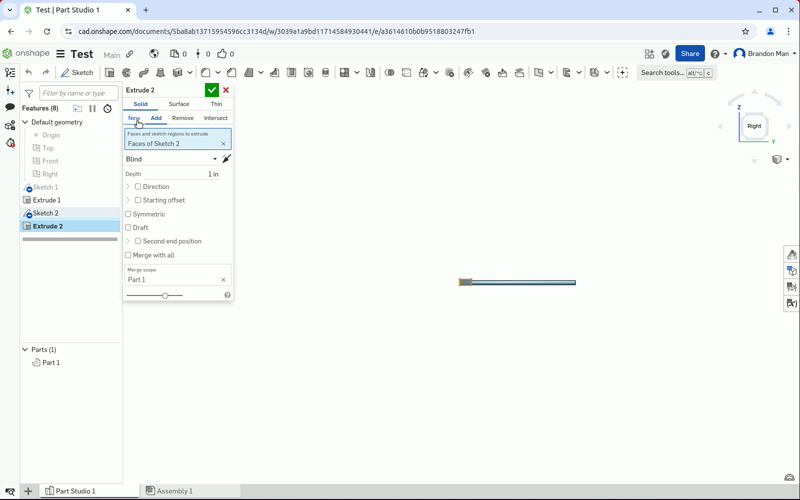
click(137, 120)
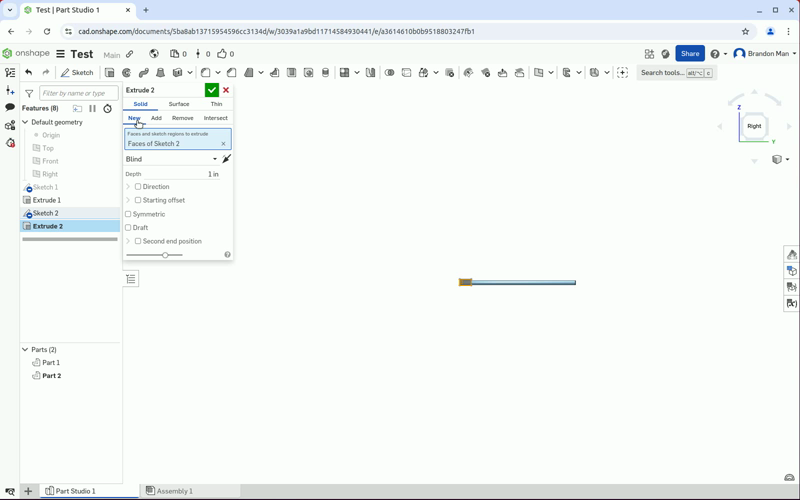
key(tab, 4)
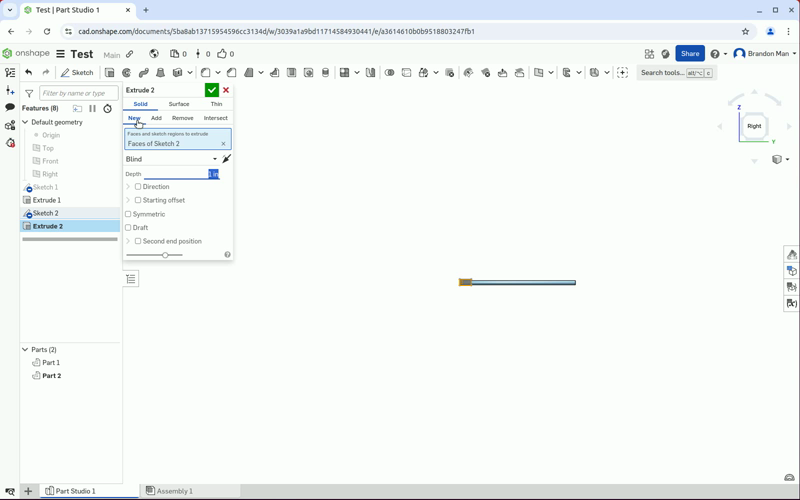
text(0.482)
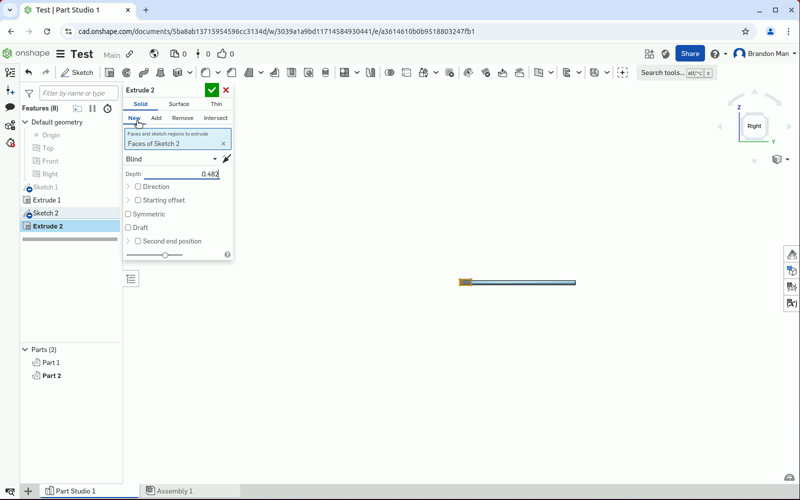
key(tab, 3)
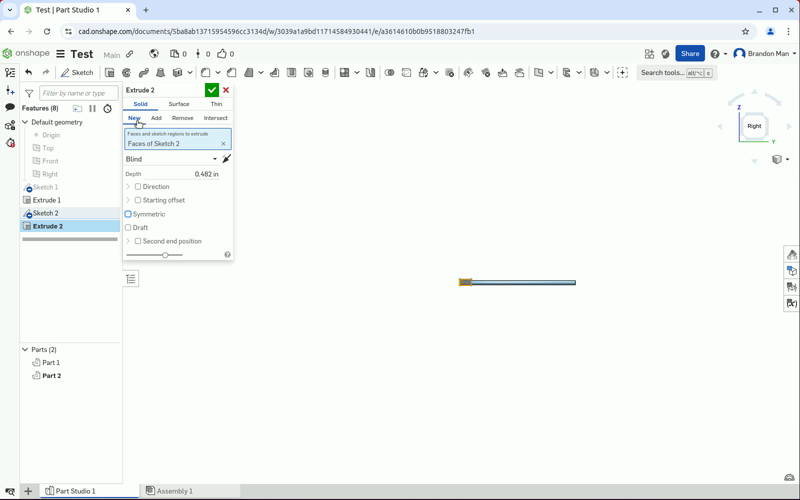
key(space)
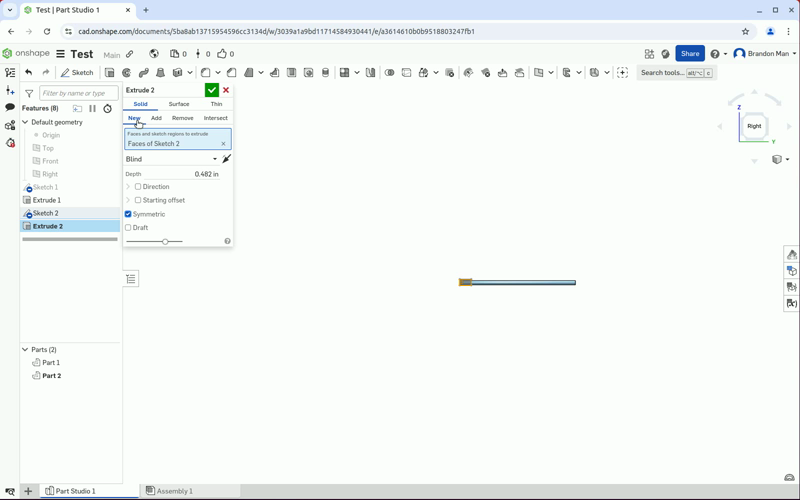
key(enter)
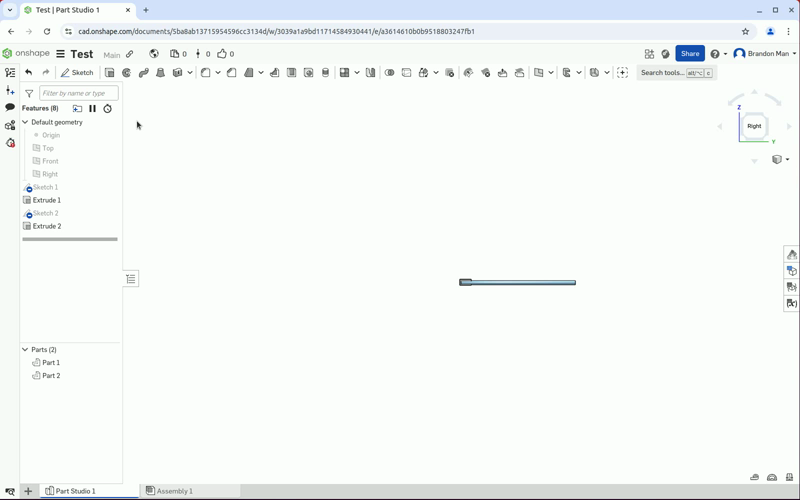
key(shift+h)
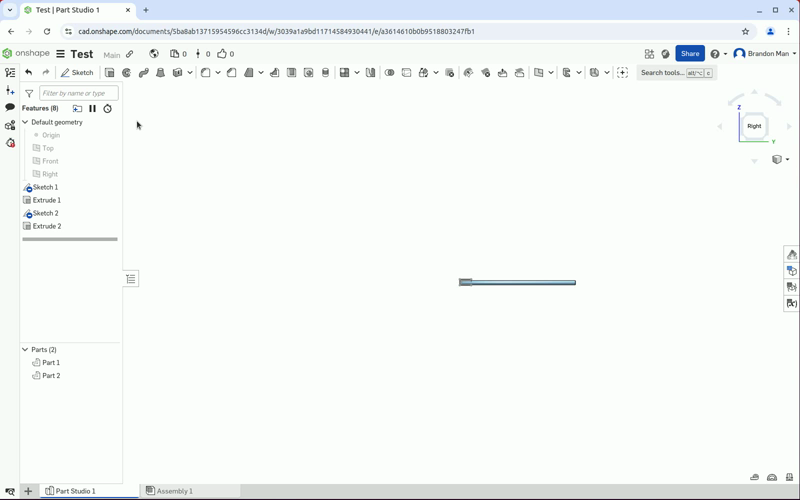
key(shift+h)
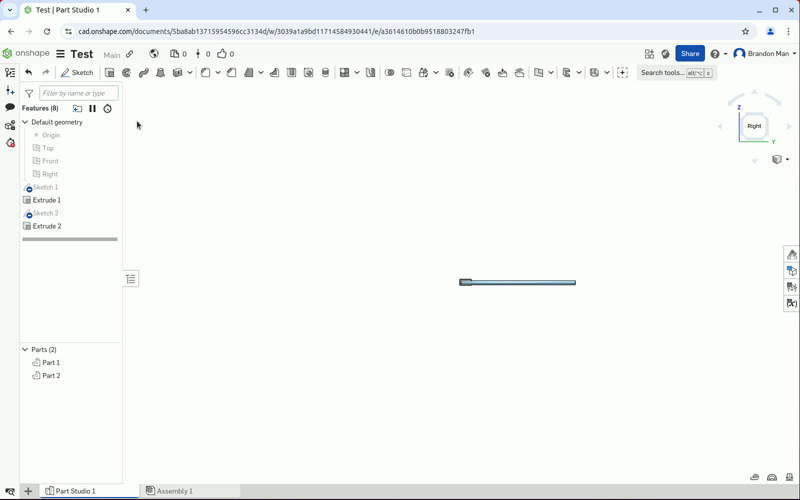
mouse_move(73, 189)
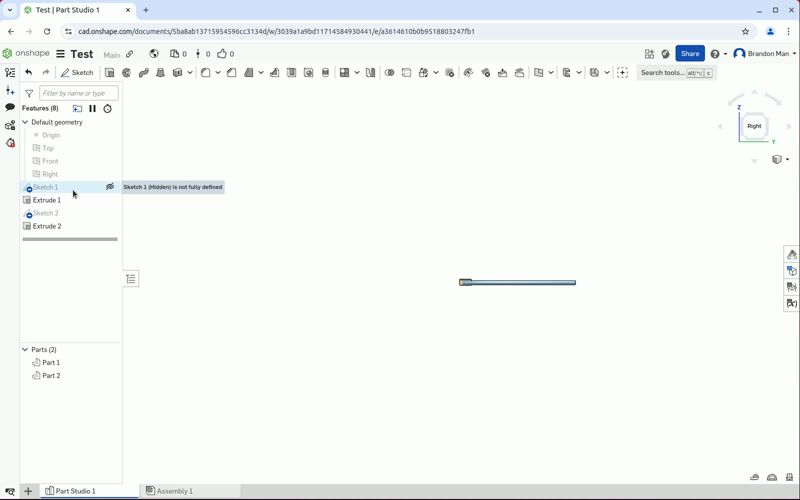
click(73, 189)
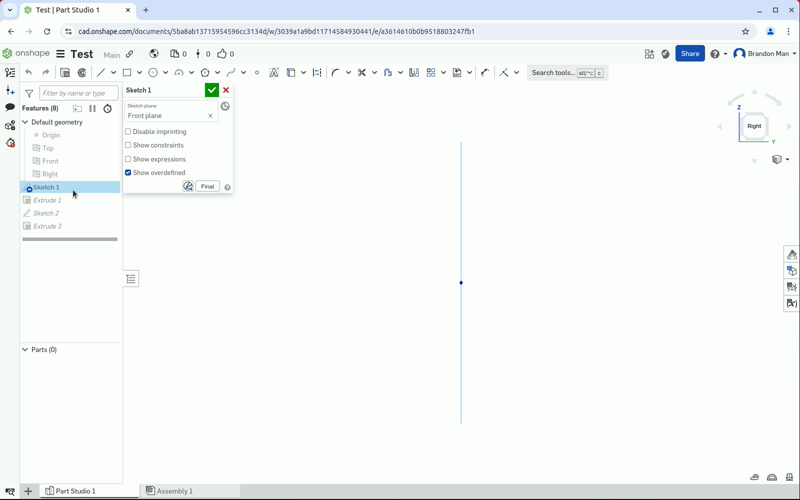
mouse_move(229, 92)
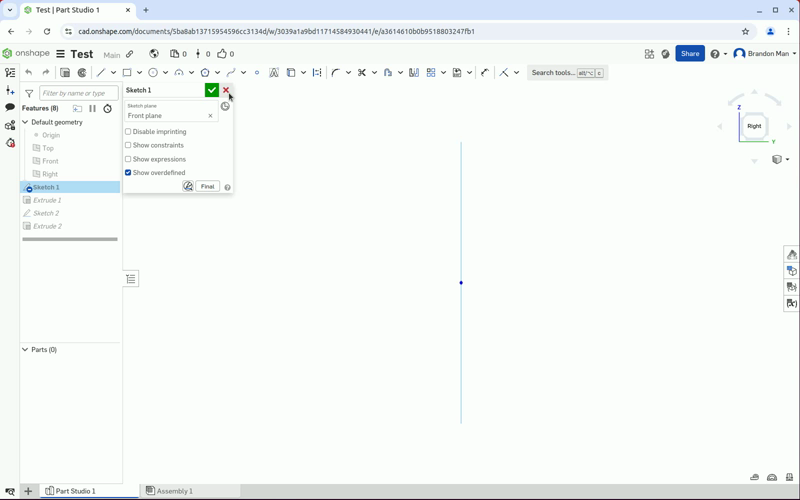
click(229, 92)
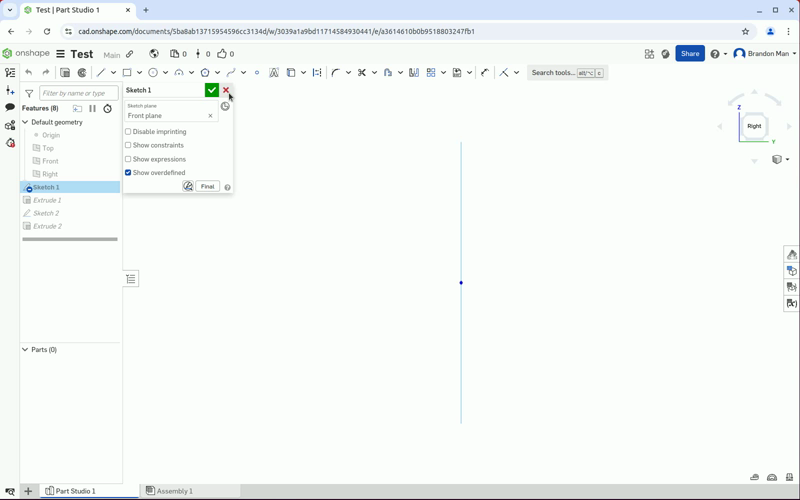
key(shift+s)
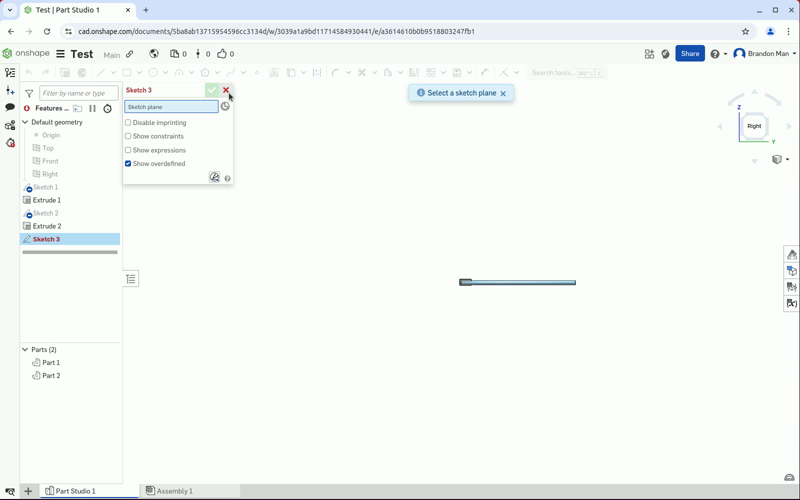
mouse_move(73, 176)
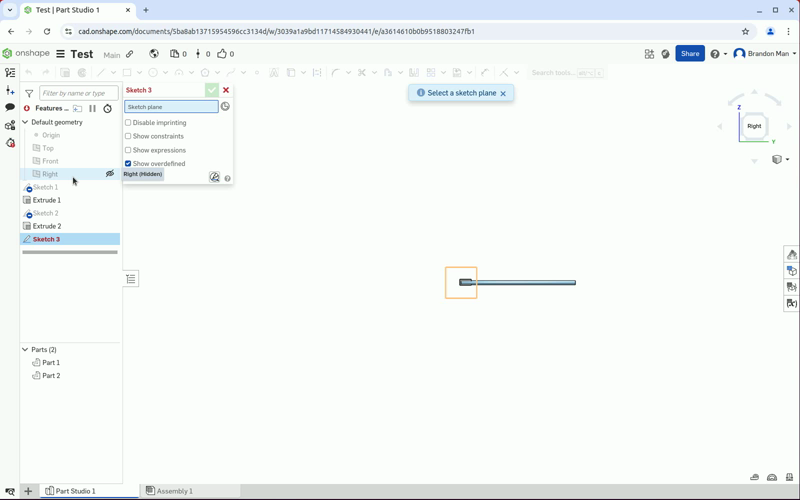
click(73, 176)
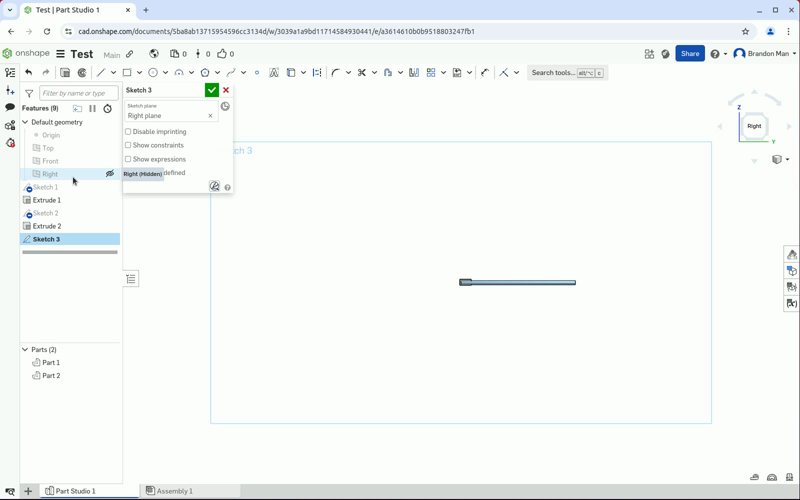
mouse_move(73, 352)
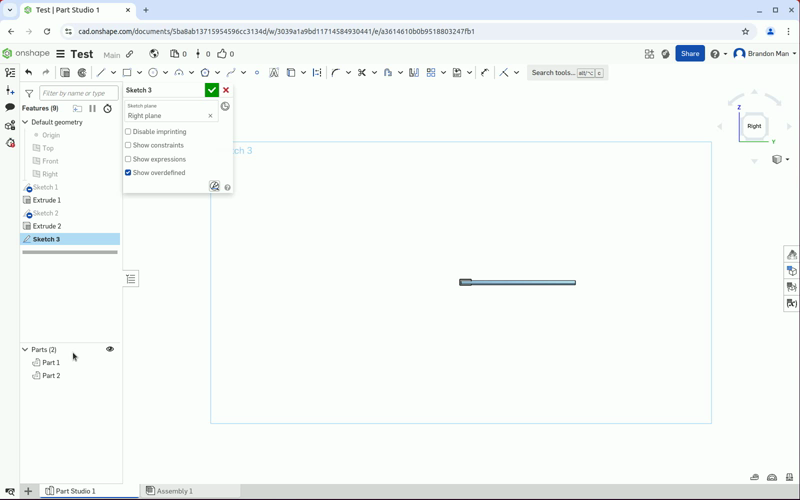
key(y)
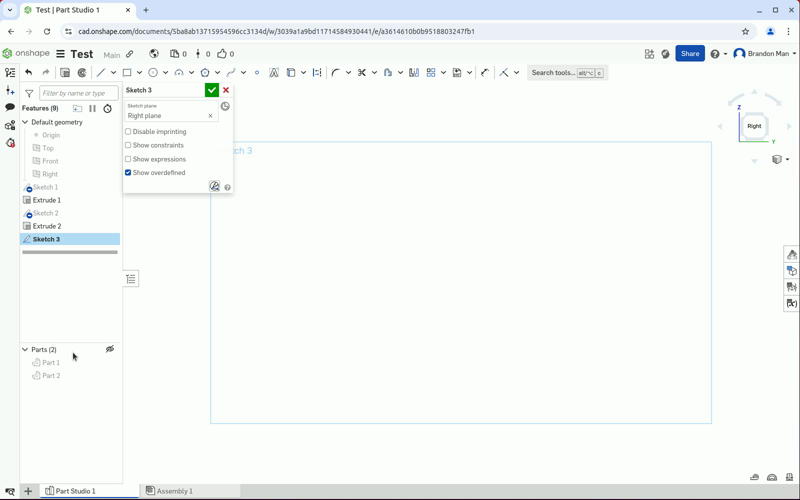
key(l)
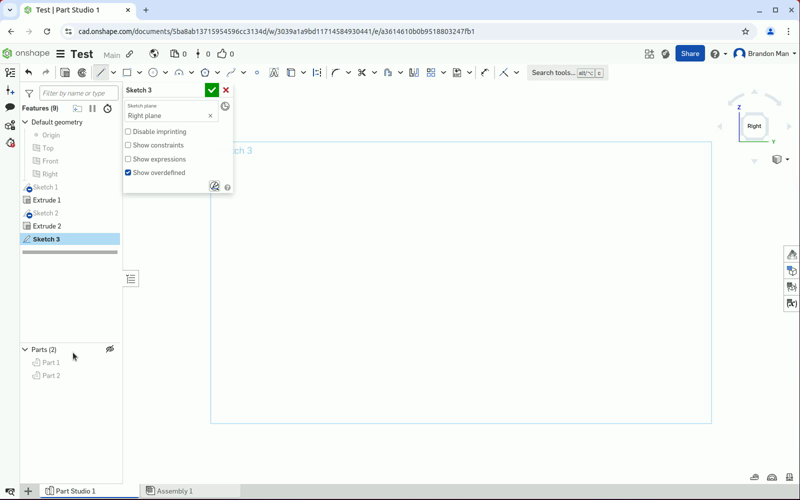
key_down(shift)
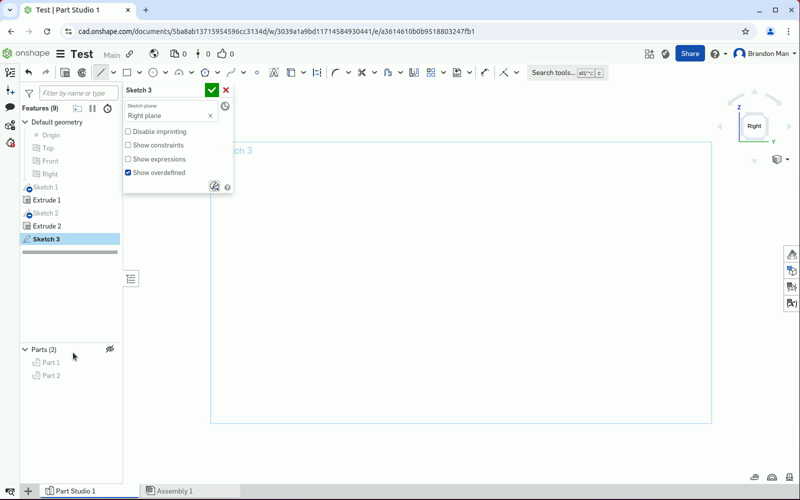
mouse_move(562, 285)
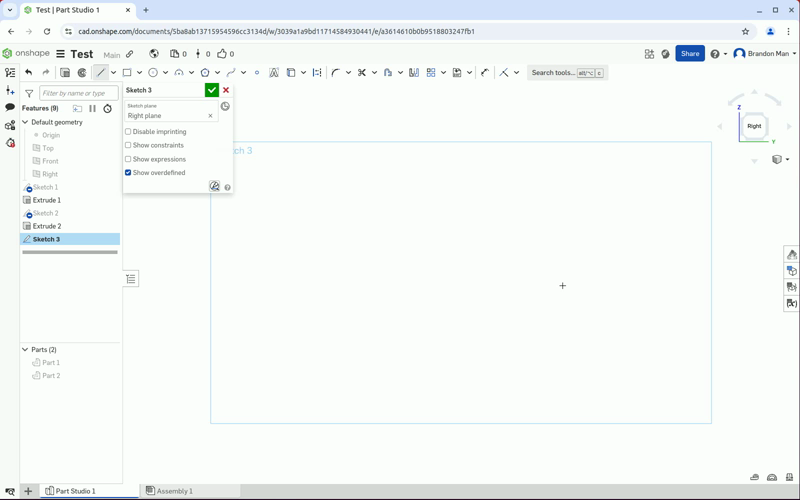
click(562, 285)
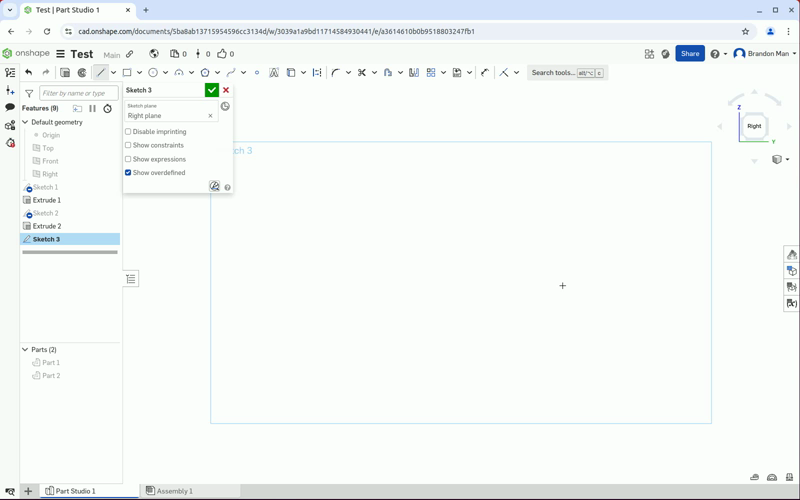
key_up(shift)
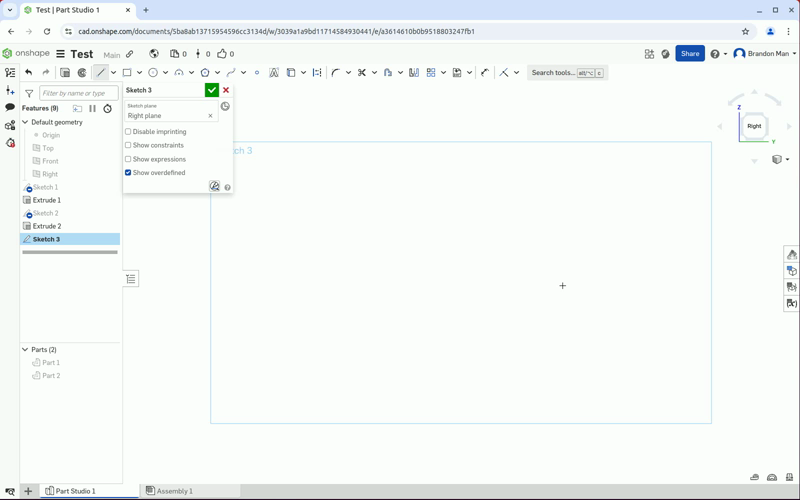
key_down(shift)
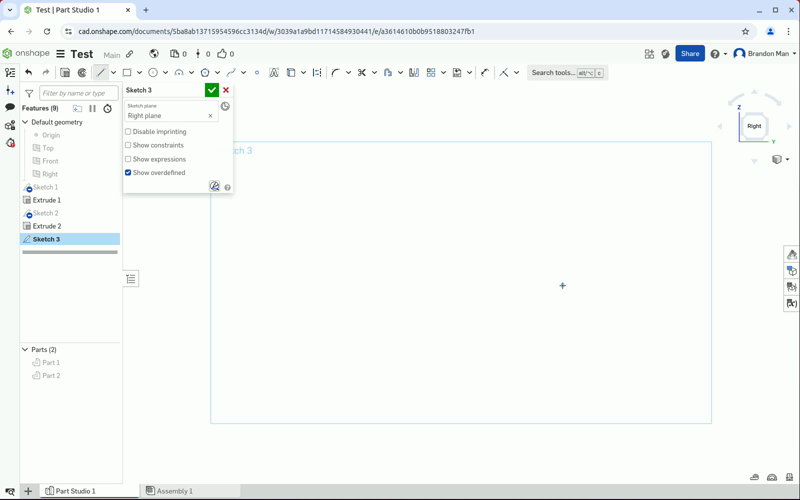
mouse_move(589, 285)
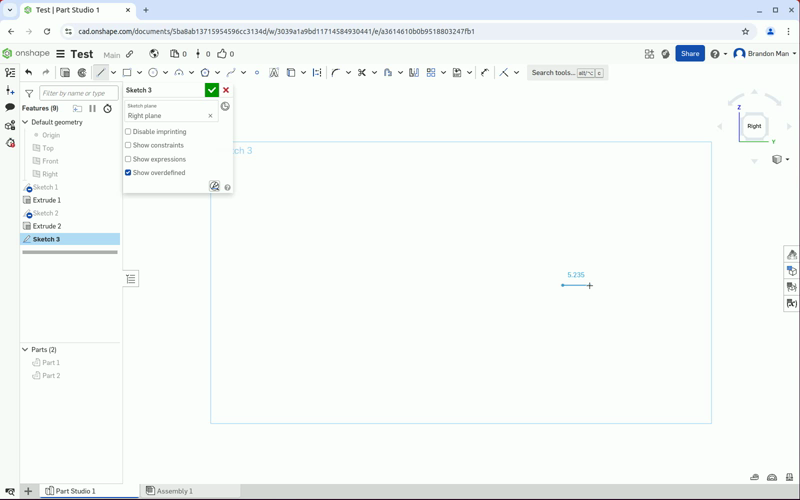
mouse_move(574, 285)
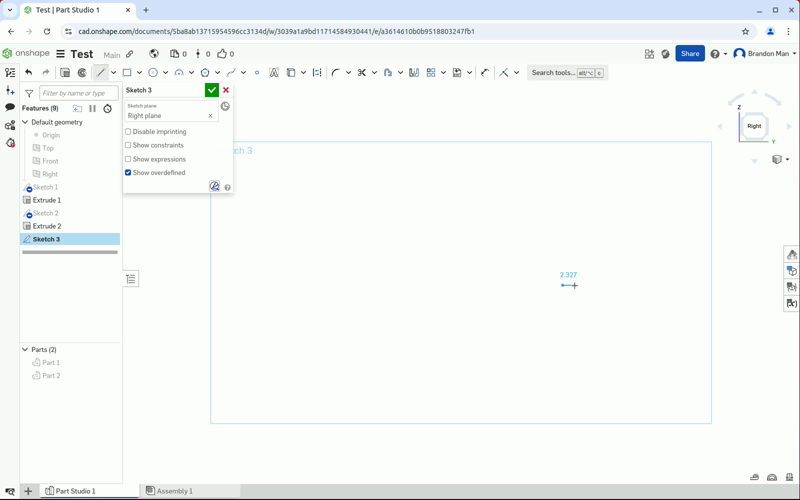
click(574, 285)
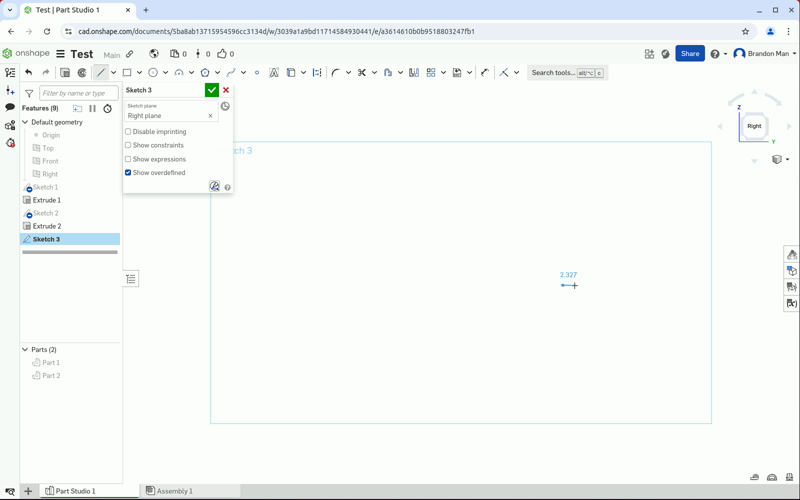
key_up(shift)
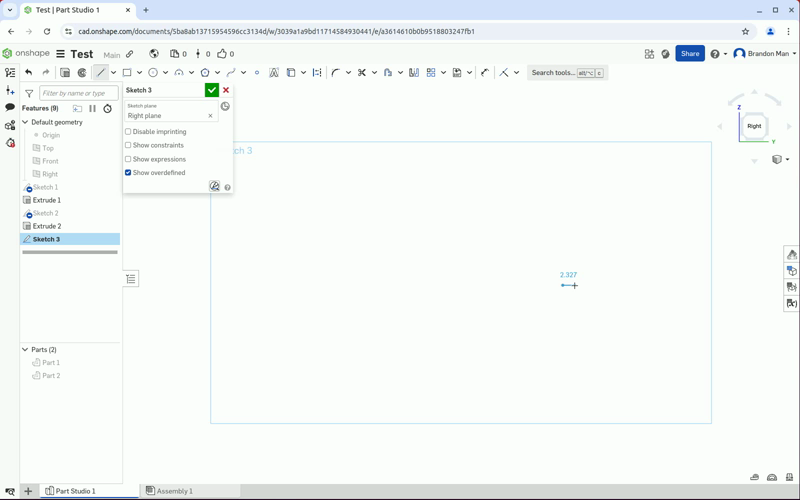
key_down(shift)
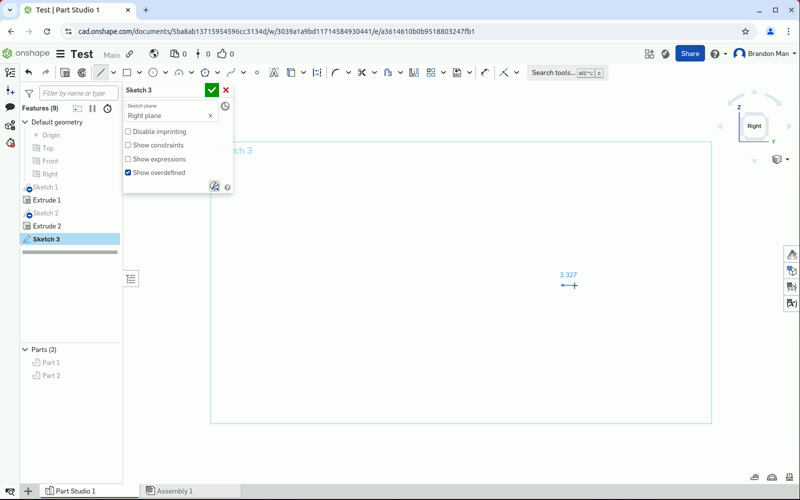
mouse_move(589, 285)
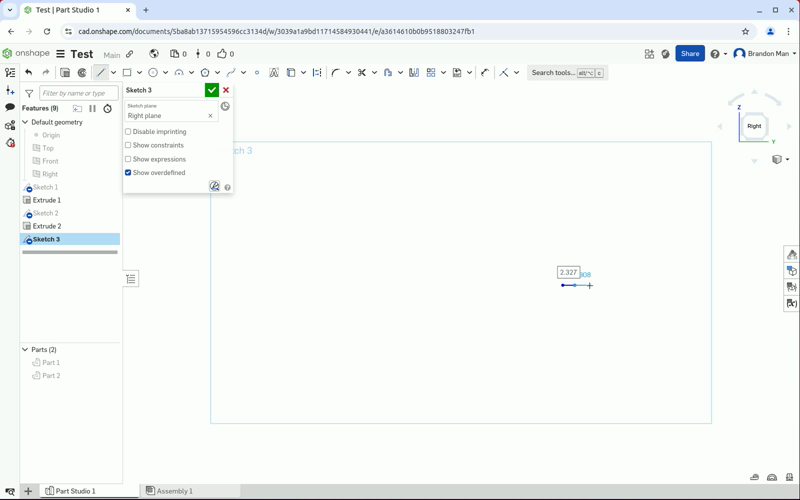
mouse_move(574, 279)
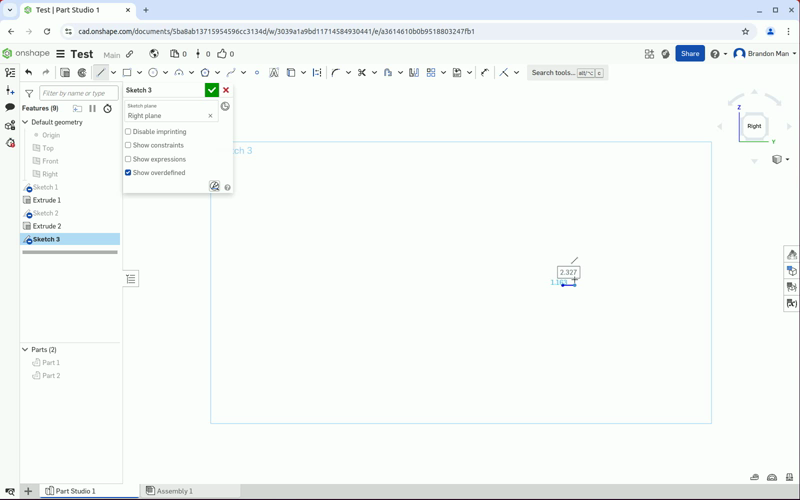
scroll(6)
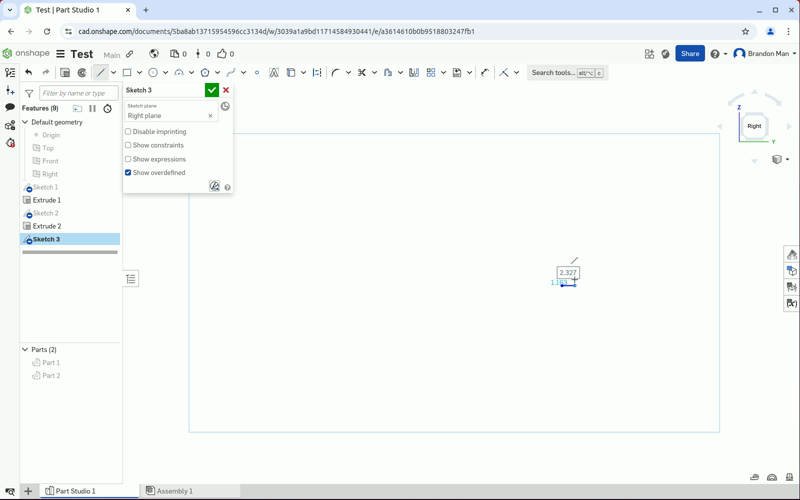
scroll(6)
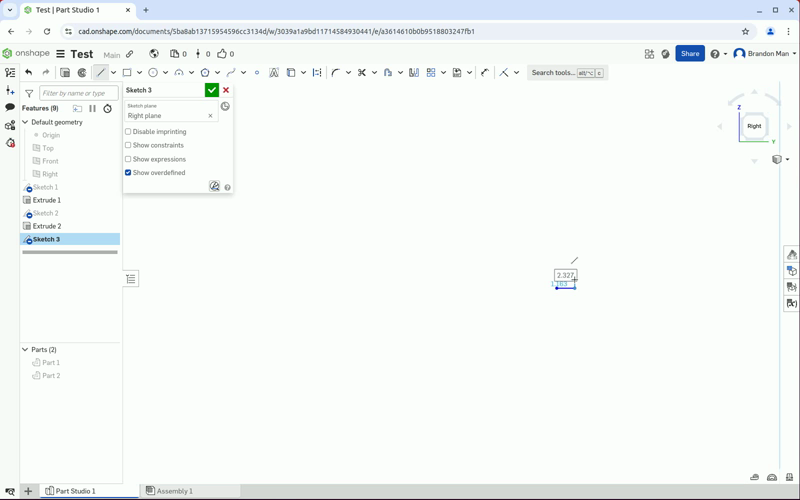
scroll(6)
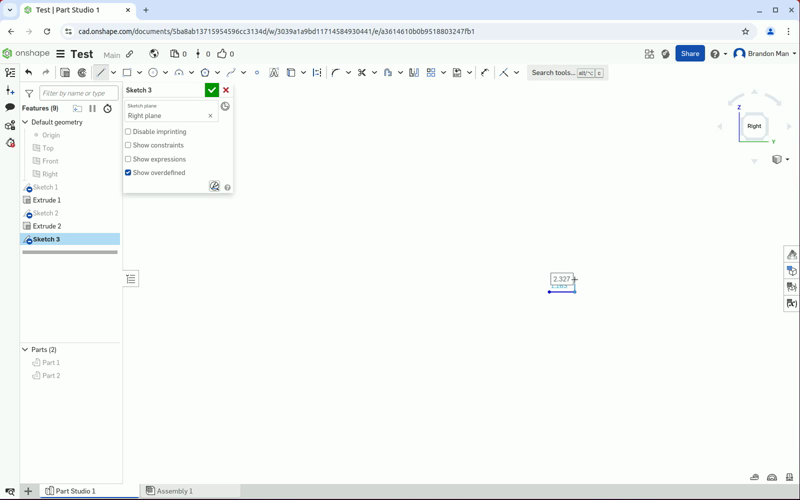
scroll(6)
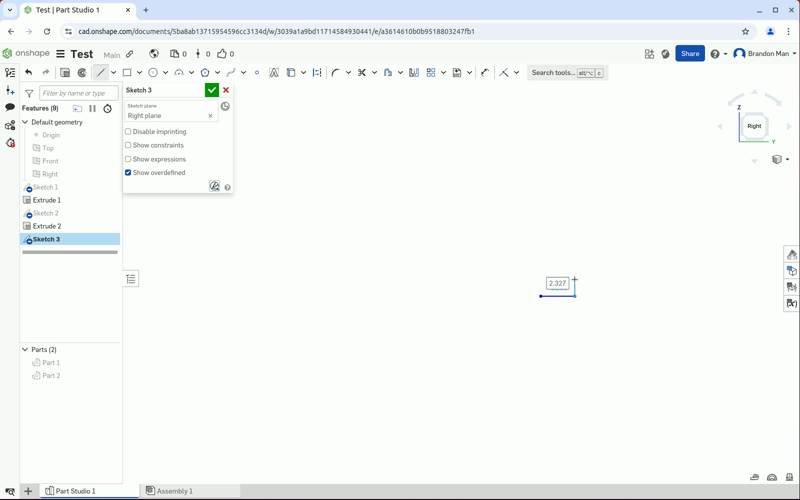
scroll(6)
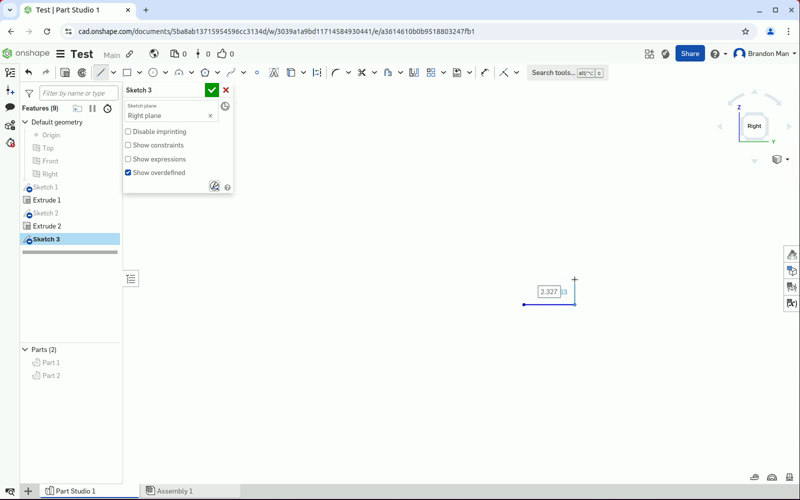
scroll(6)
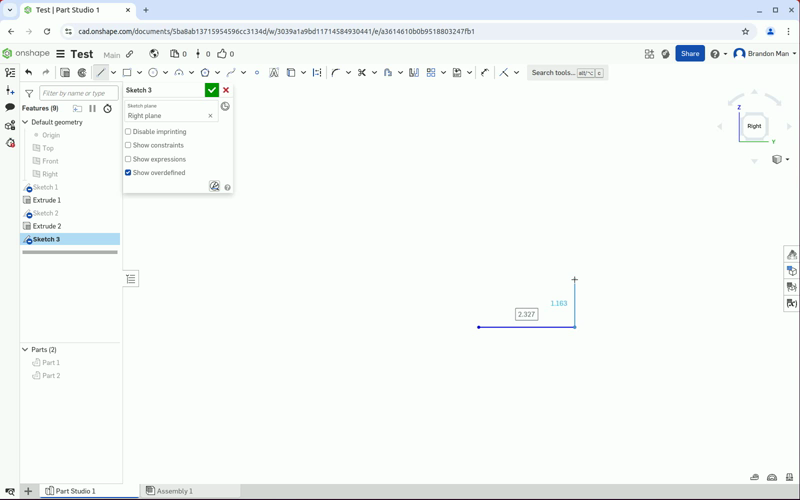
scroll(6)
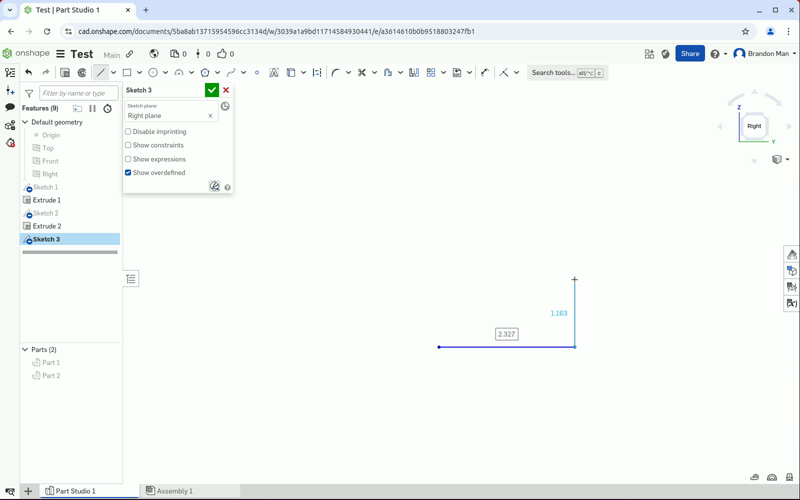
click(574, 279)
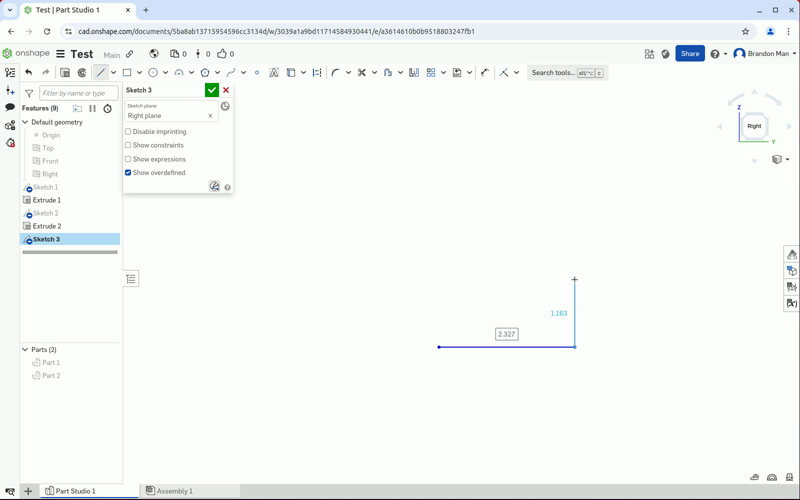
scroll(-6)
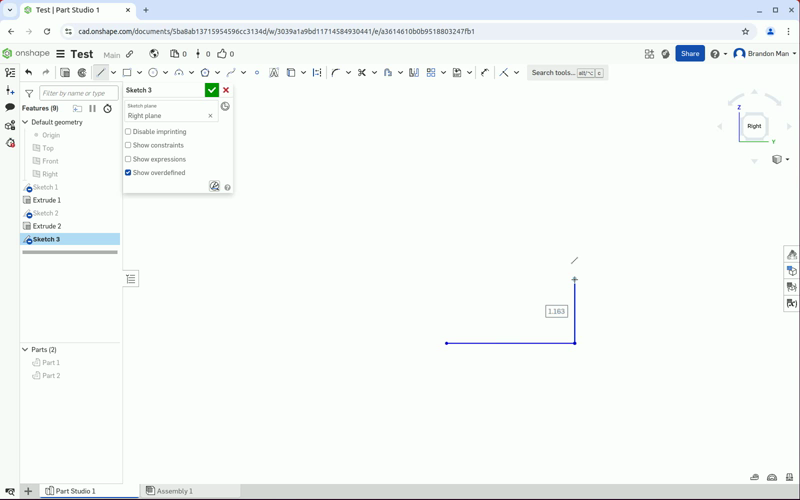
scroll(-6)
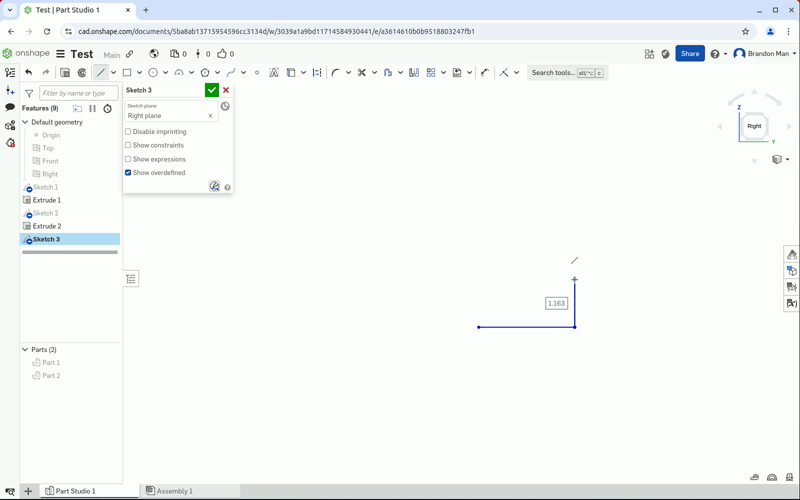
scroll(-6)
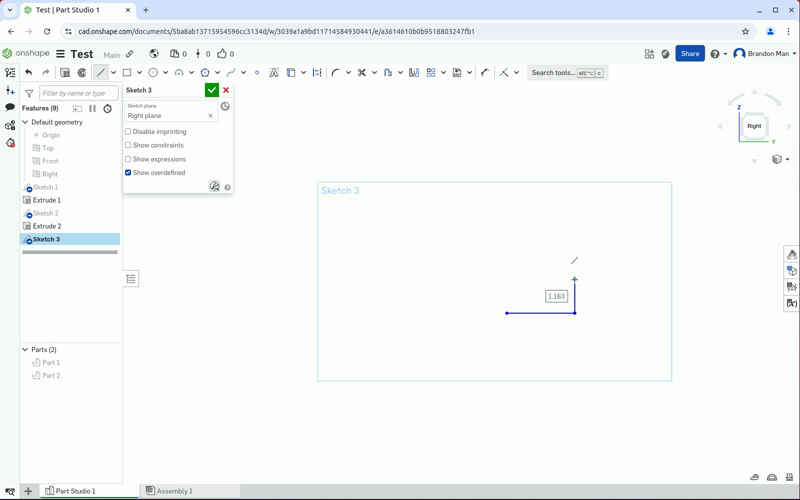
scroll(-6)
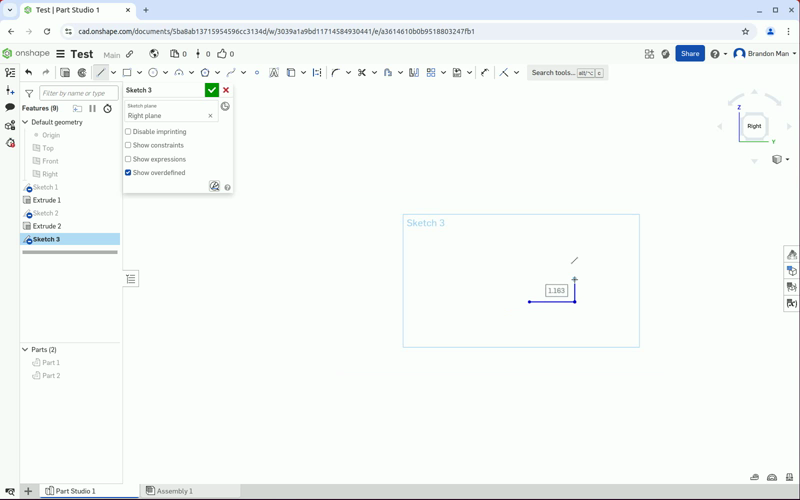
scroll(-6)
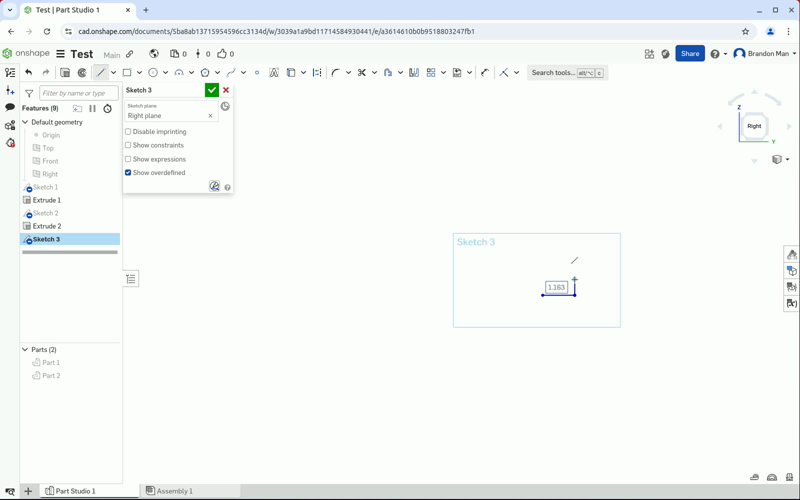
scroll(-6)
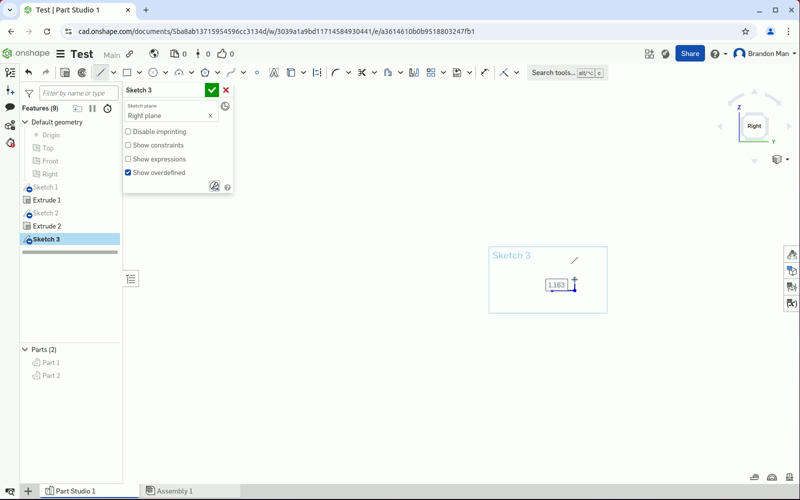
scroll(-6)
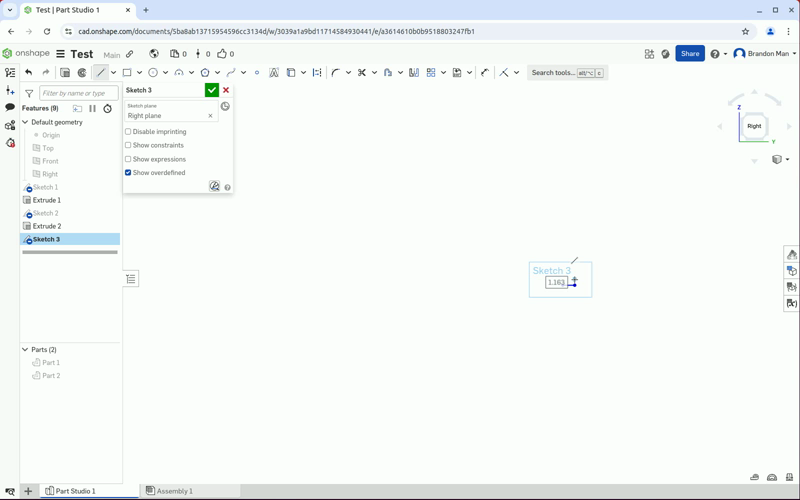
key_up(shift)
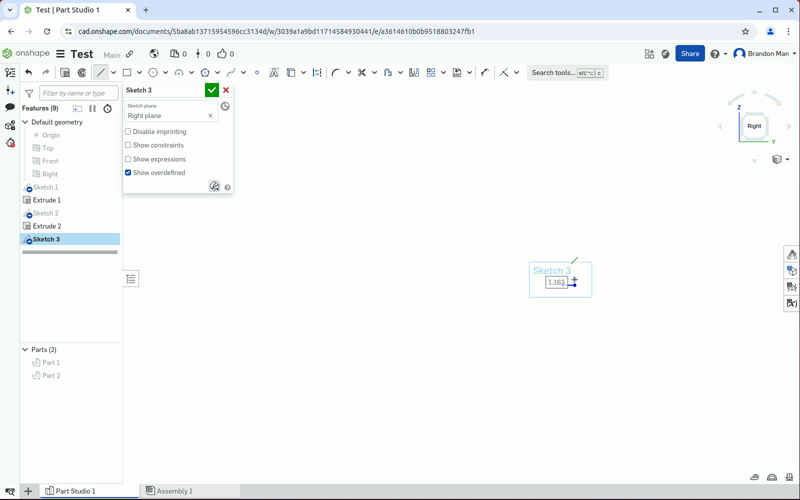
key_down(shift)
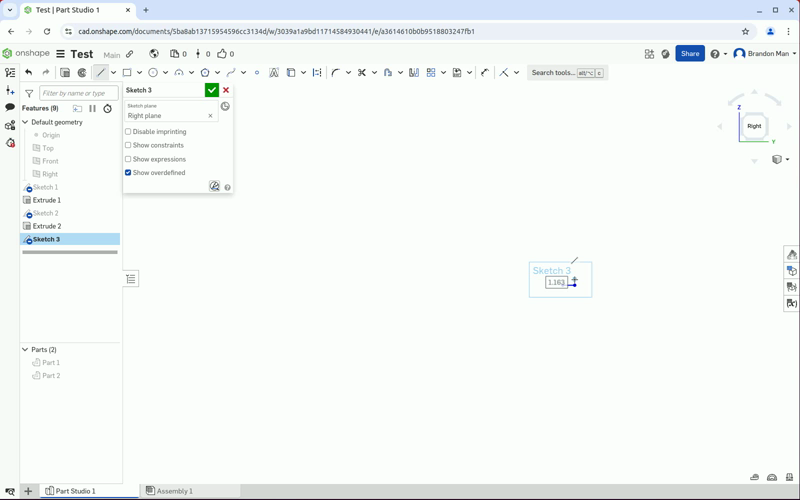
mouse_move(589, 279)
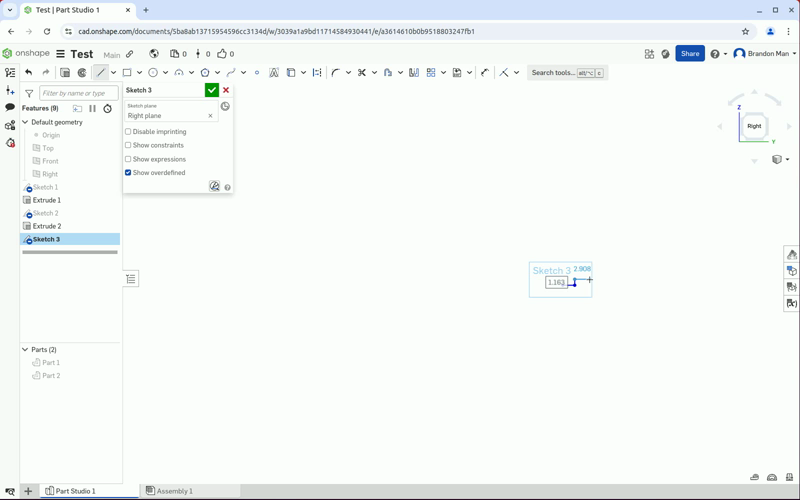
mouse_move(562, 279)
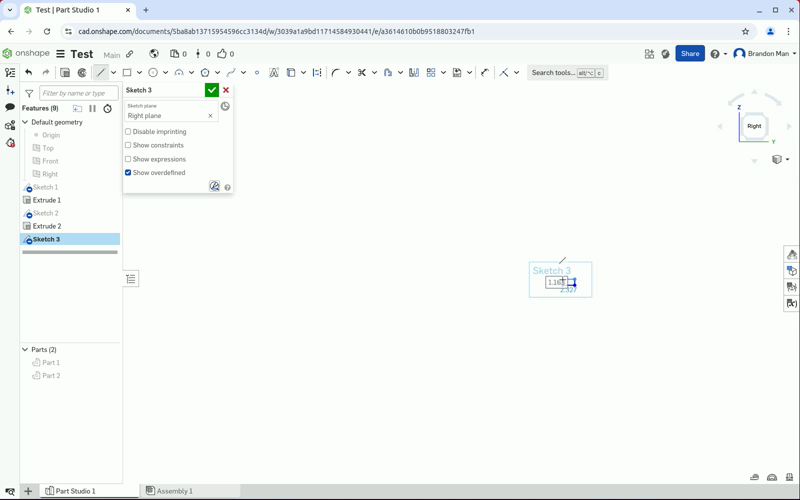
click(562, 279)
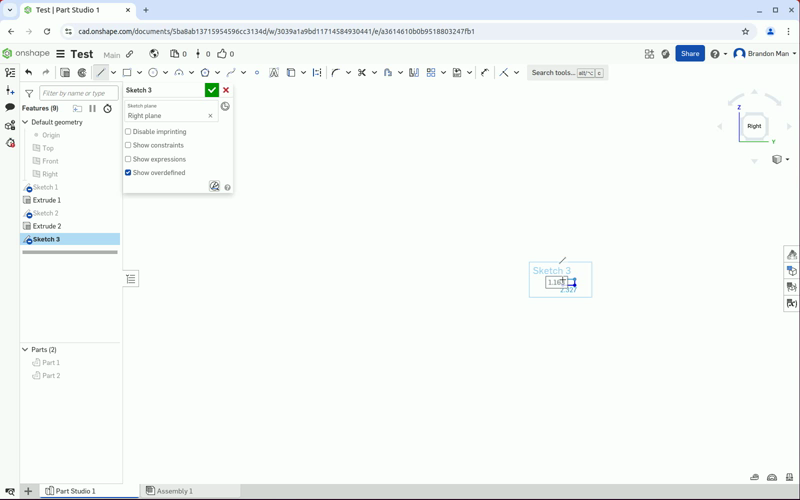
key_up(shift)
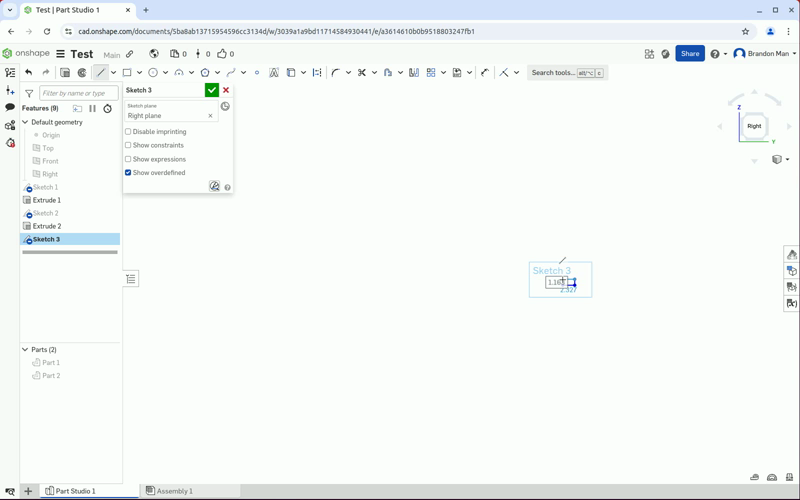
mouse_move(589, 279)
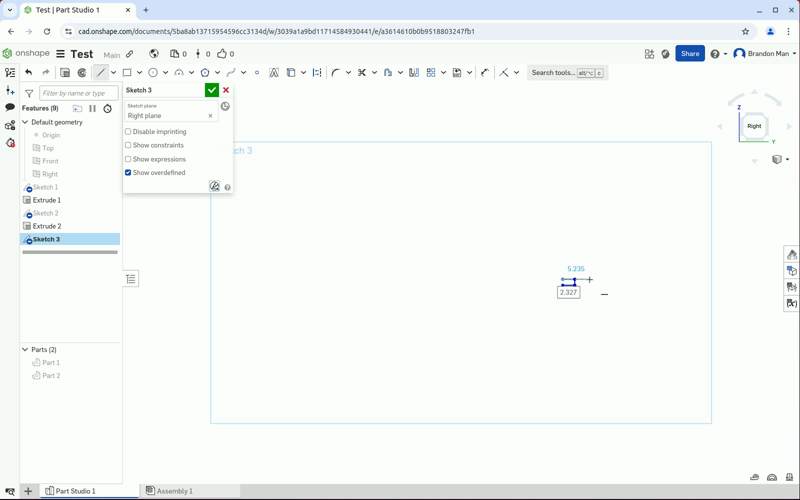
key_down(shift)
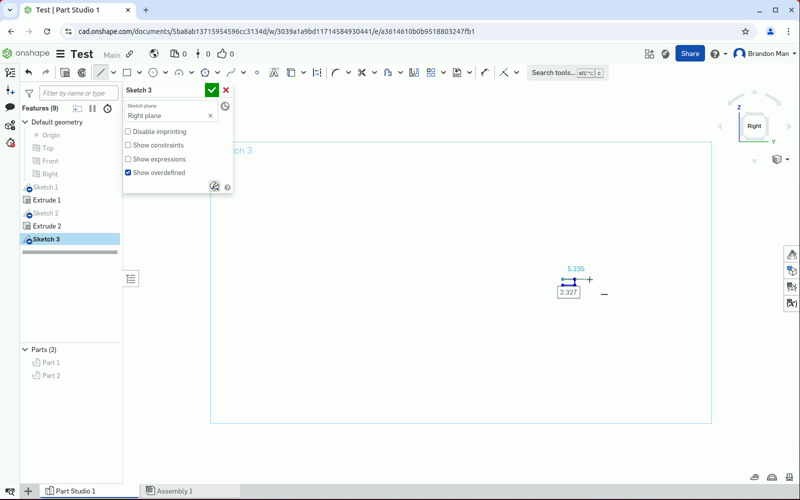
mouse_move(562, 285)
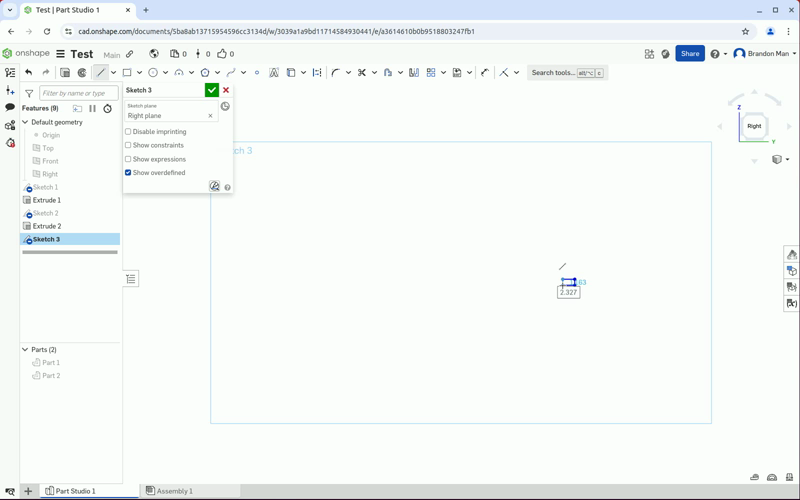
scroll(6)
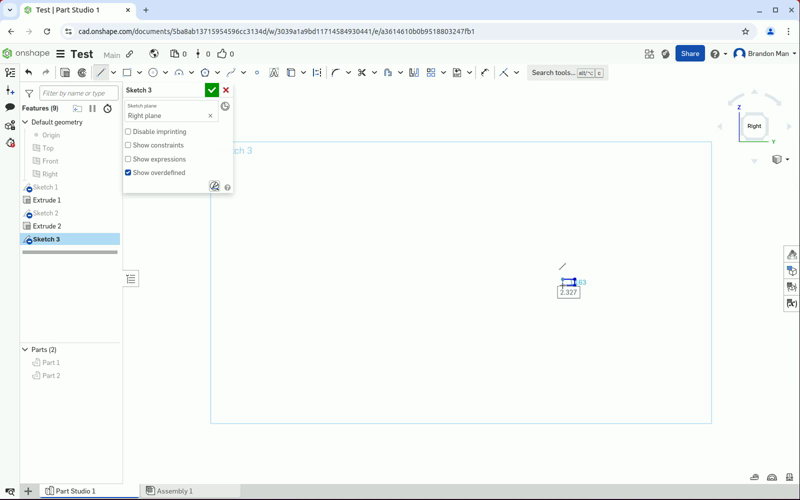
scroll(6)
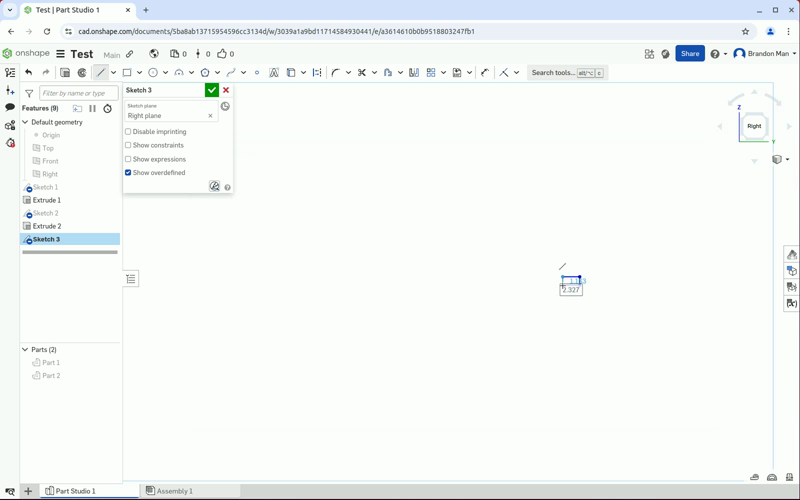
scroll(6)
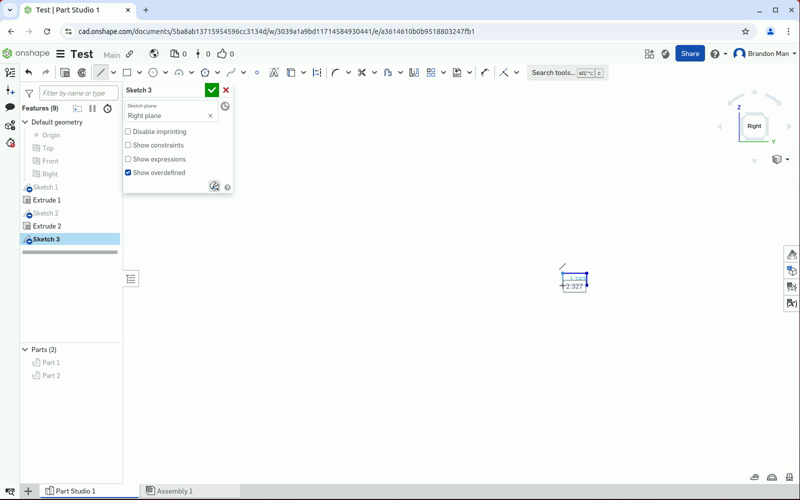
scroll(6)
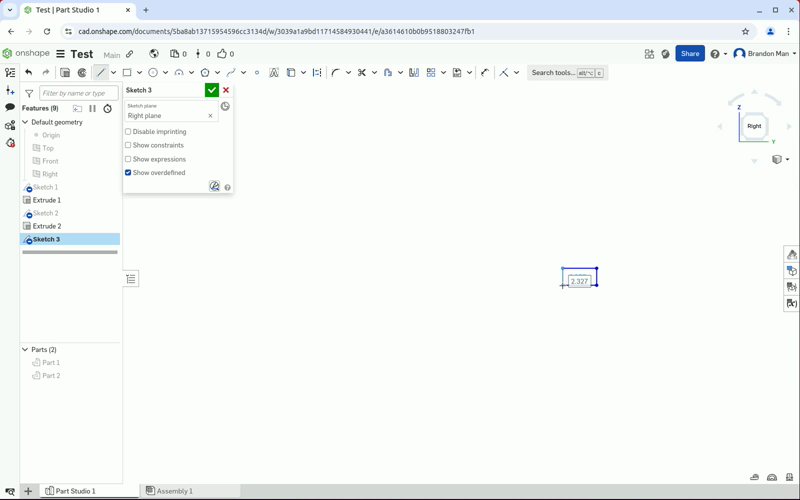
scroll(6)
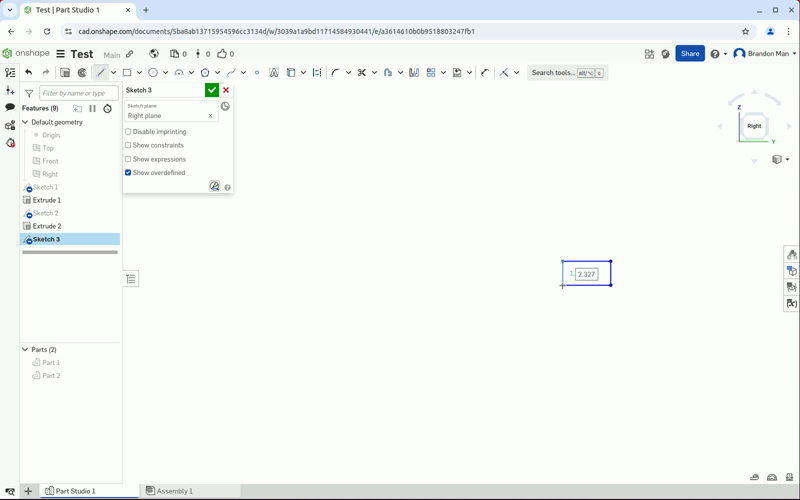
scroll(6)
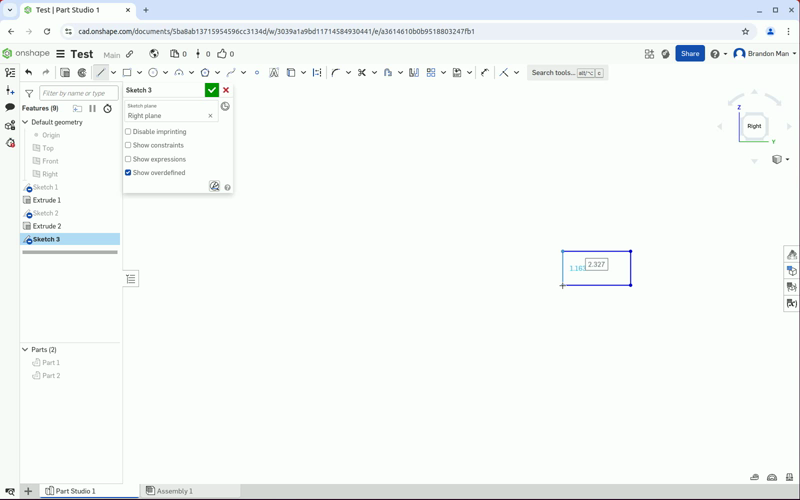
scroll(6)
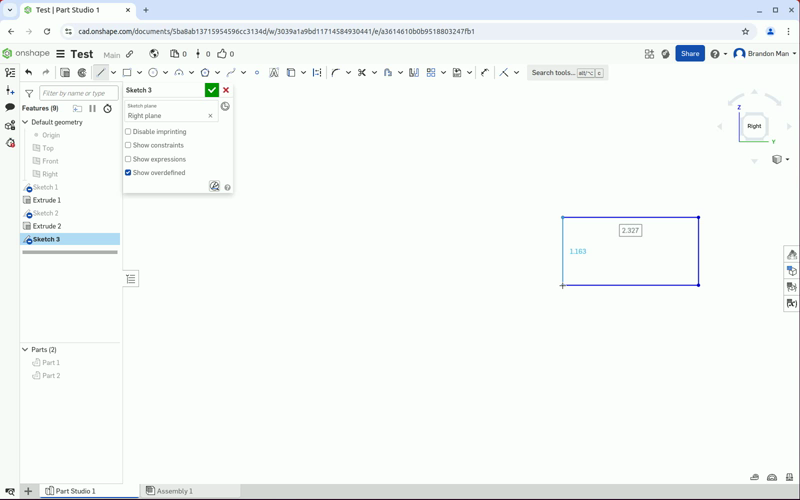
key_up(shift)
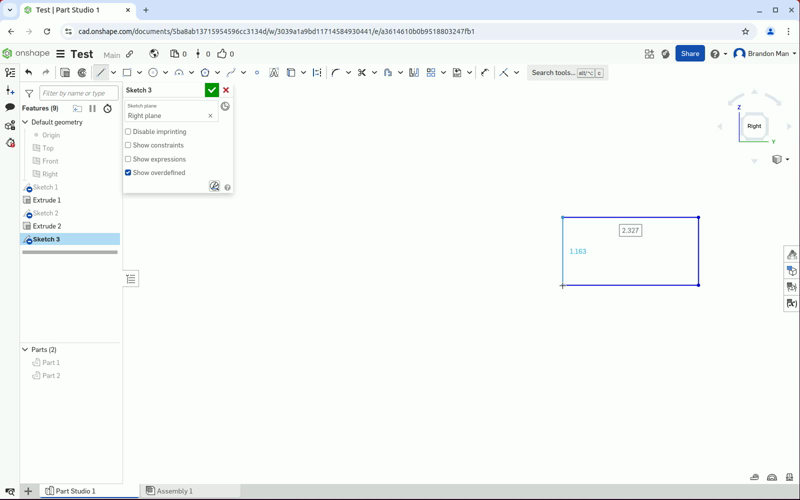
click(562, 285)
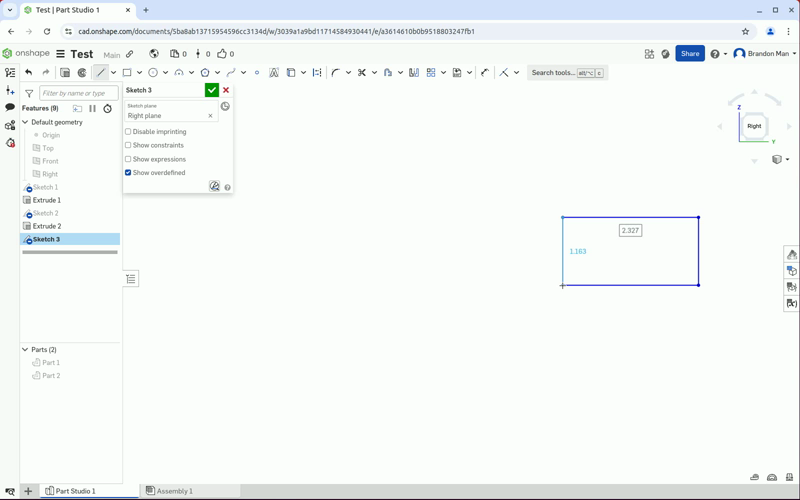
scroll(-6)
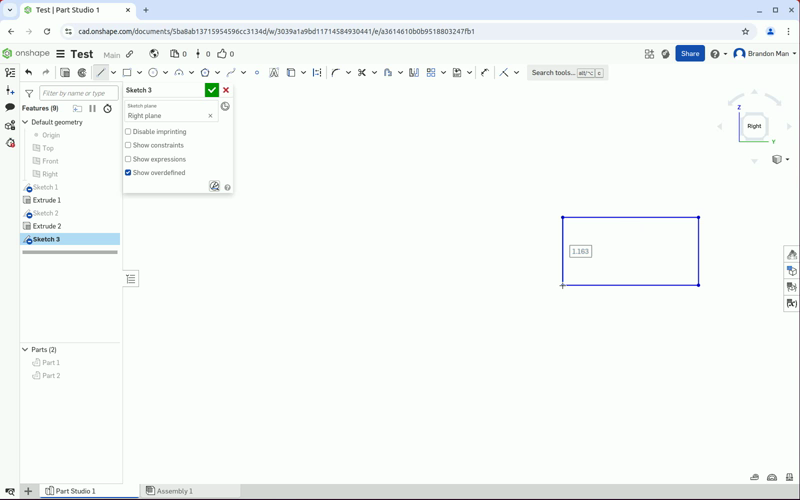
scroll(-6)
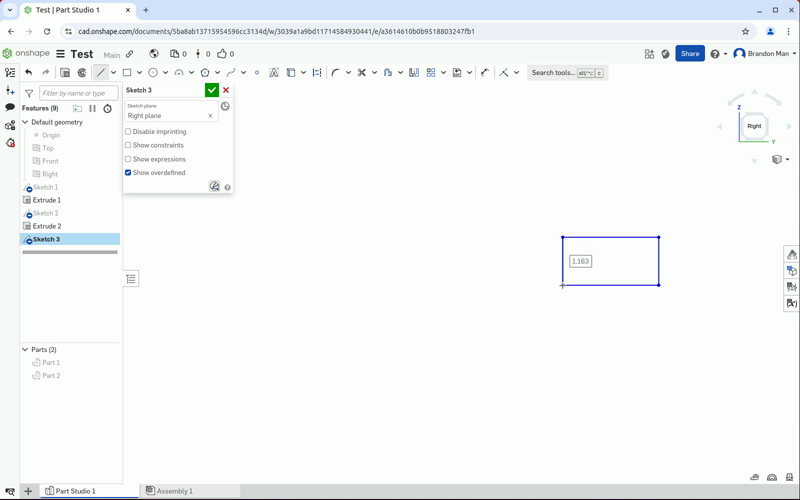
scroll(-6)
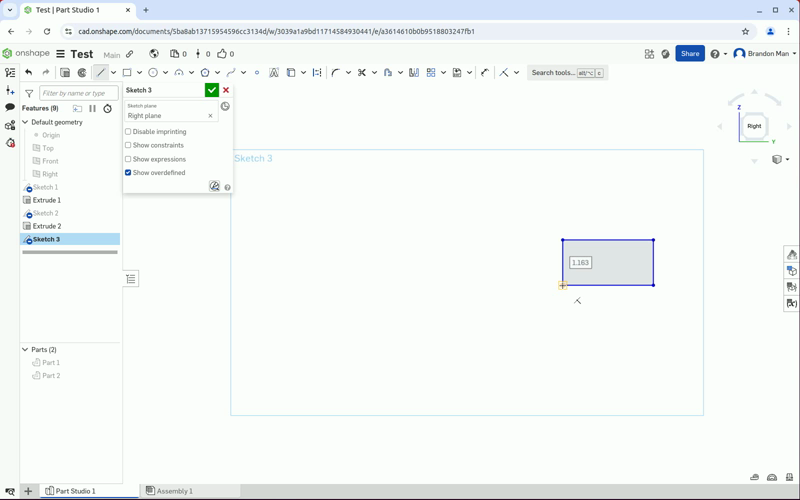
scroll(-6)
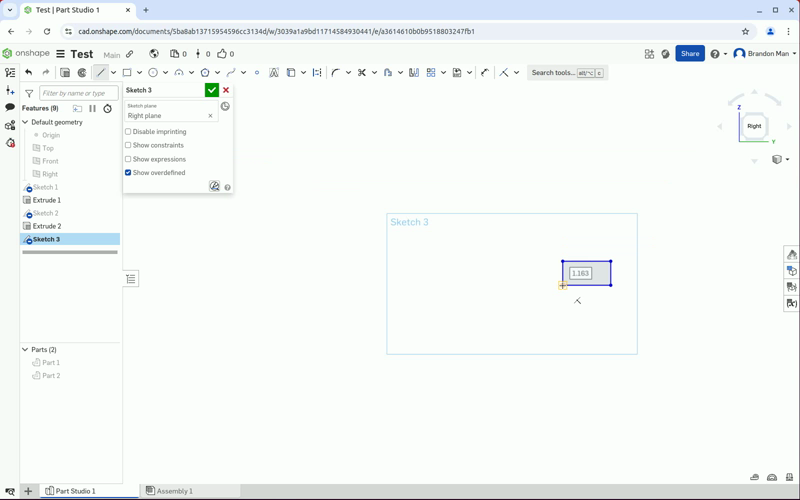
scroll(-6)
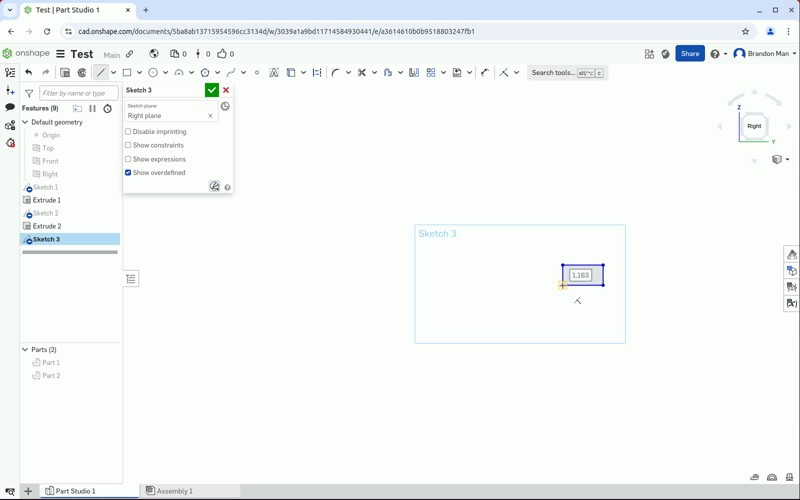
scroll(-6)
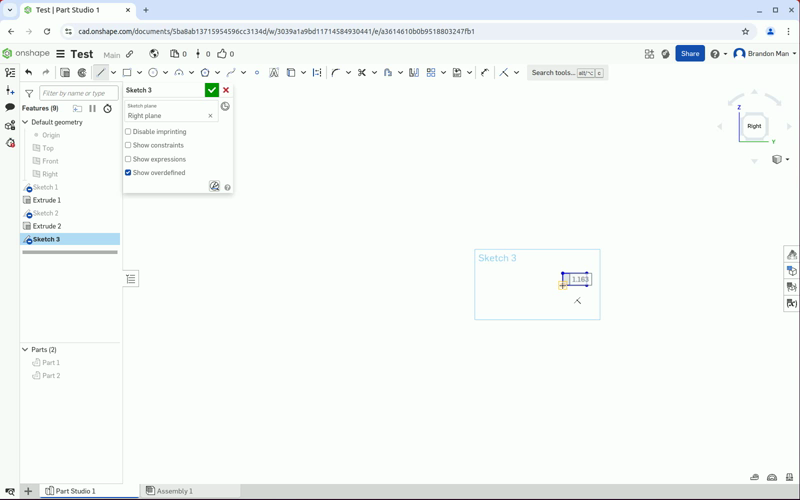
scroll(-6)
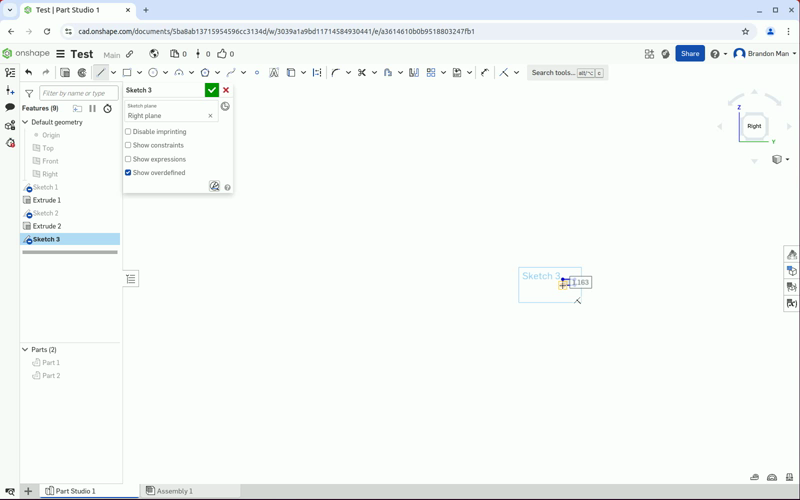
key(esc)
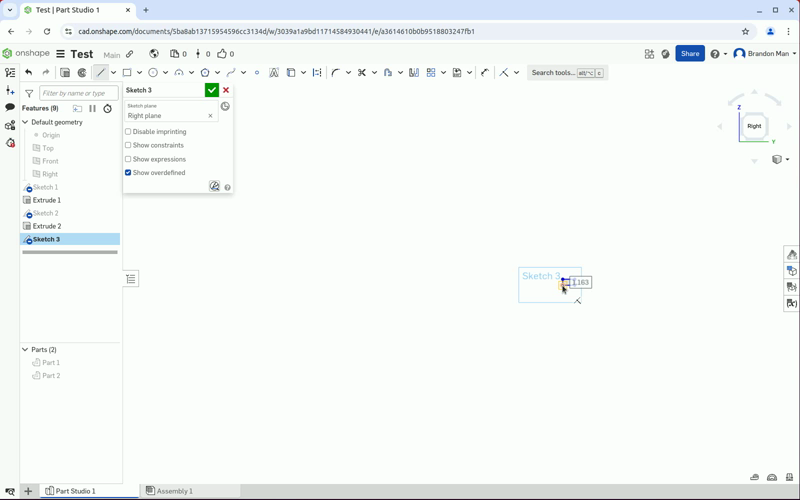
key(c)
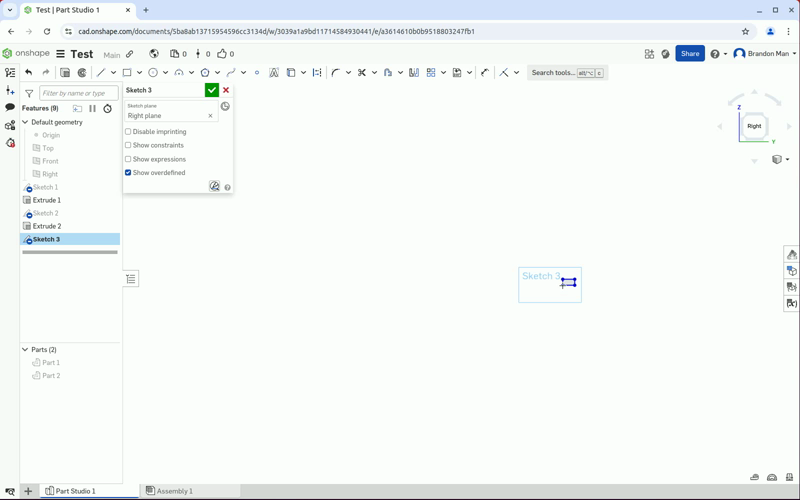
key_down(shift)
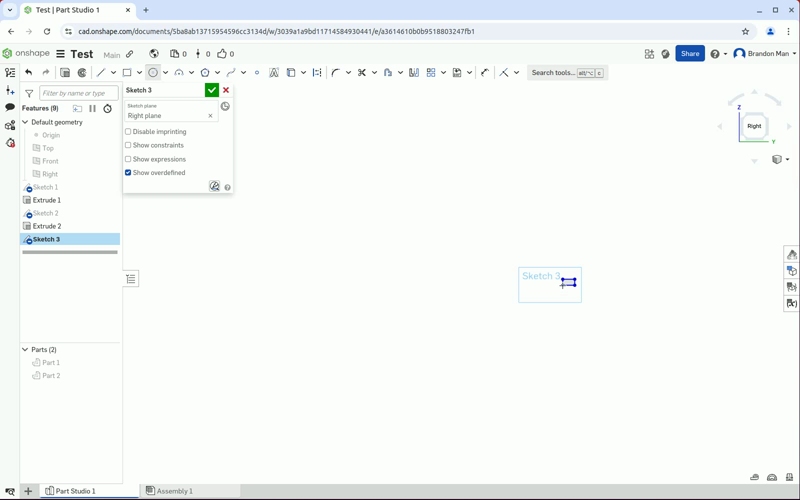
mouse_move(572, 282)
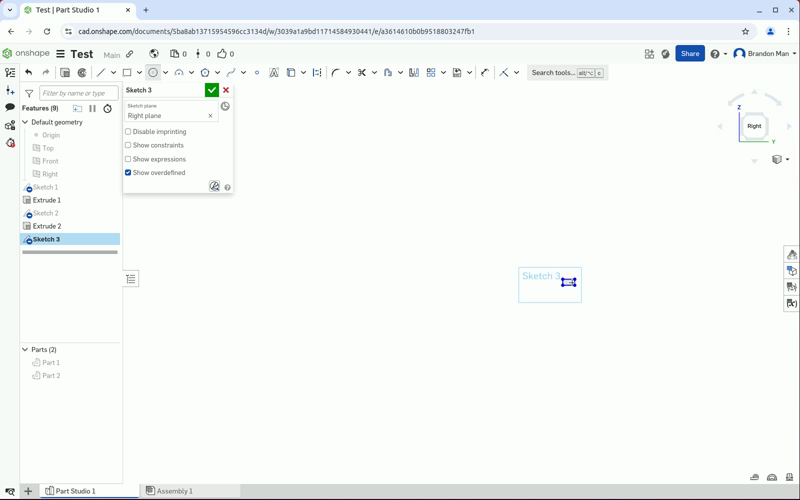
scroll(6)
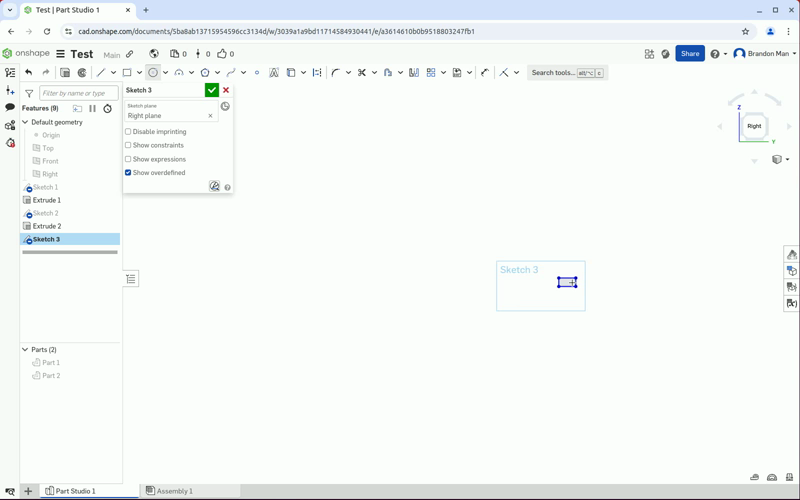
scroll(6)
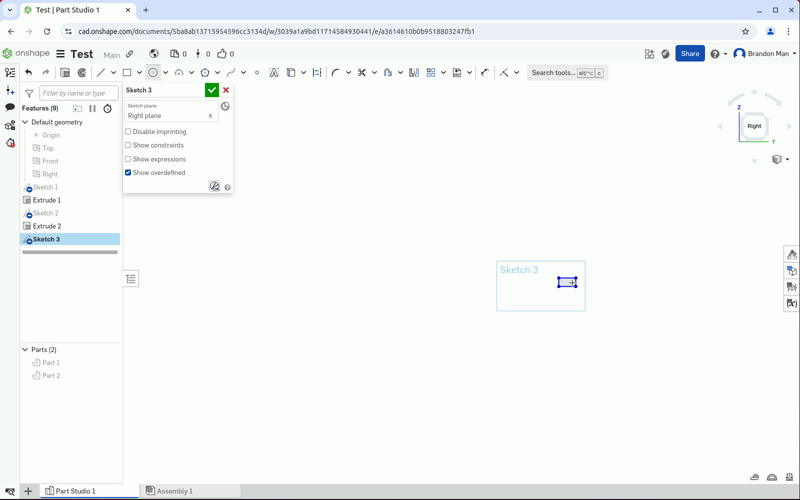
scroll(6)
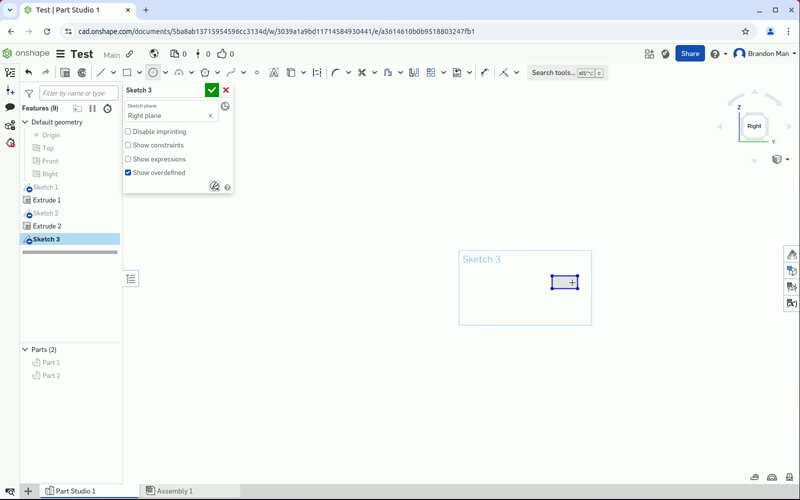
scroll(6)
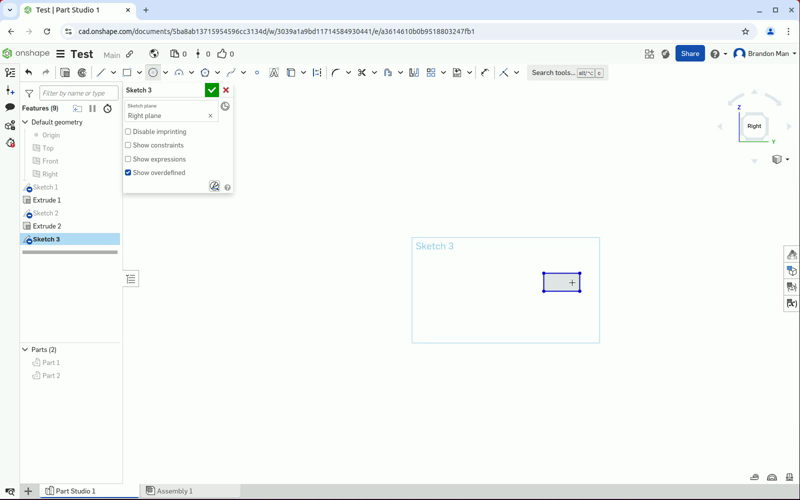
scroll(6)
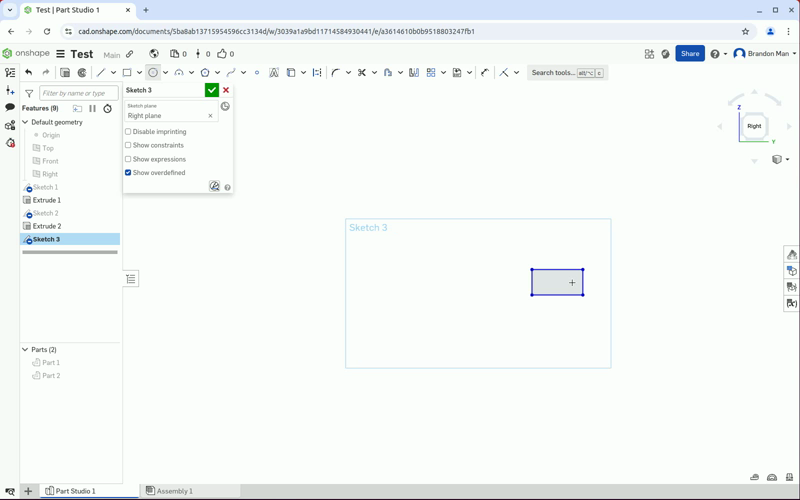
scroll(6)
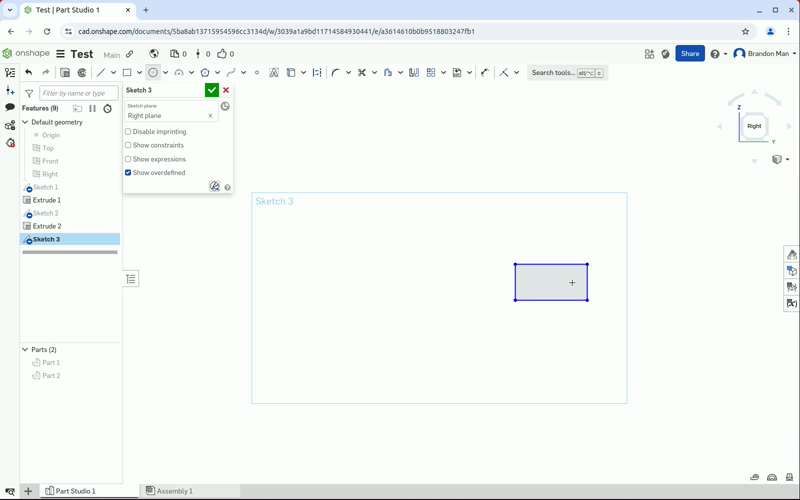
scroll(6)
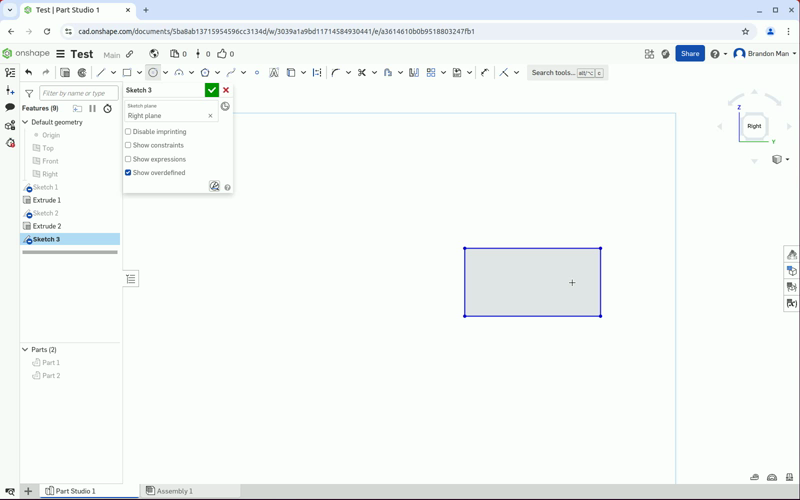
click(572, 282)
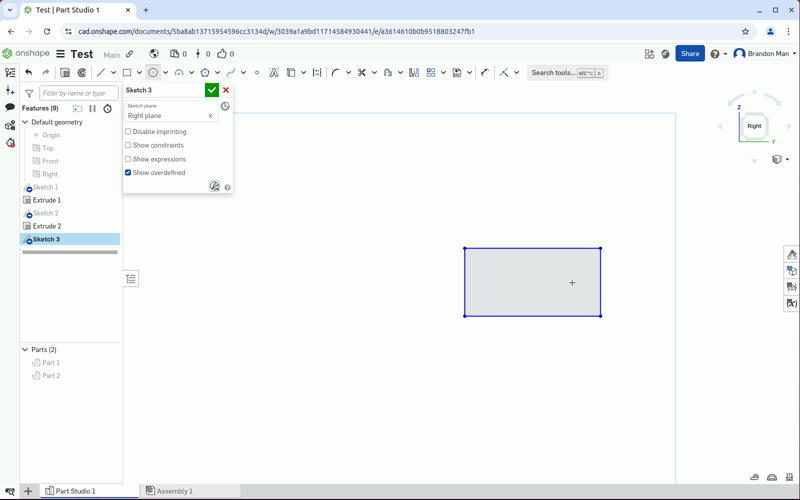
scroll(-6)
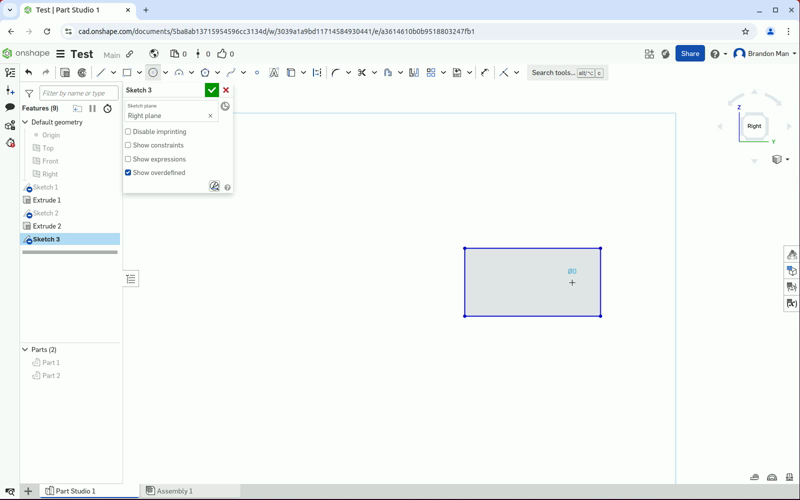
scroll(-6)
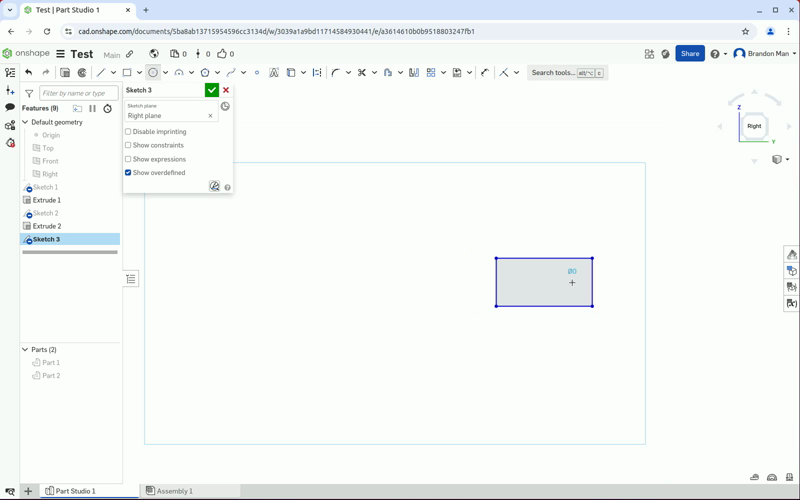
scroll(-6)
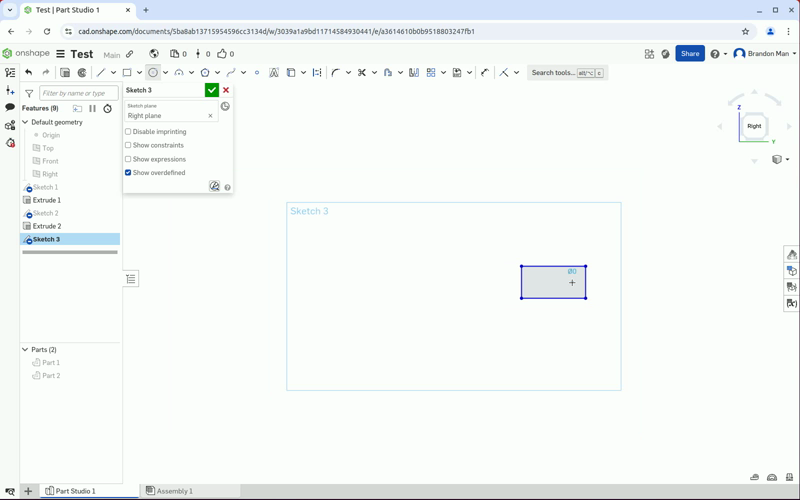
scroll(-6)
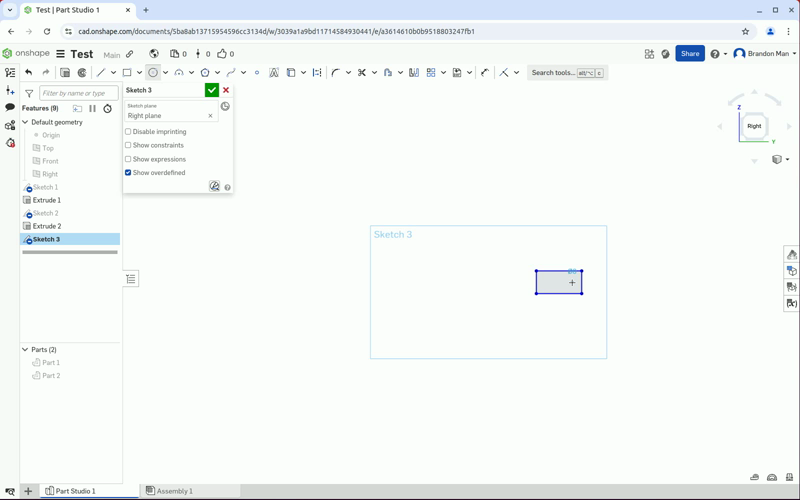
scroll(-6)
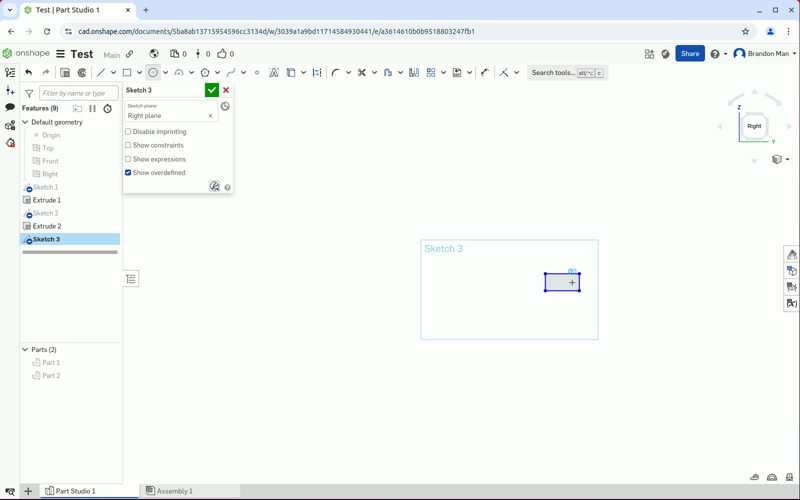
scroll(-6)
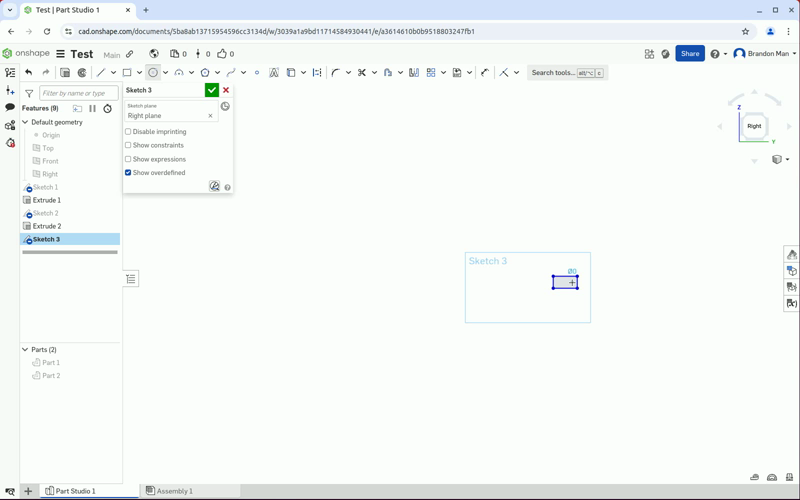
scroll(-6)
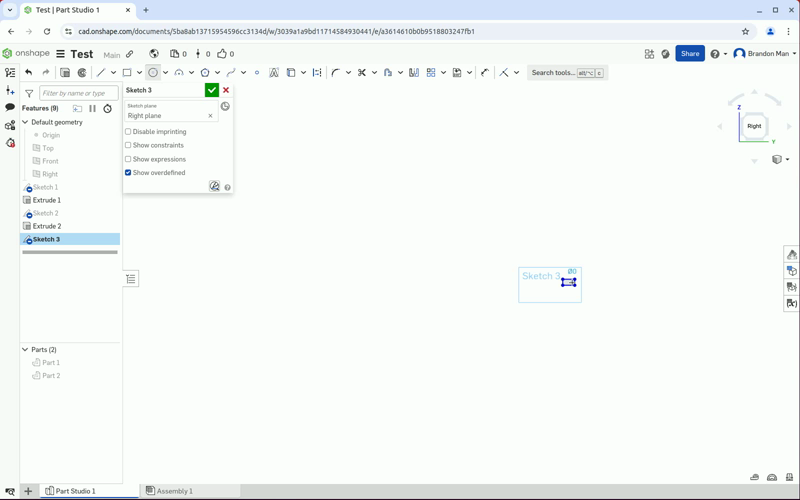
key_up(shift)
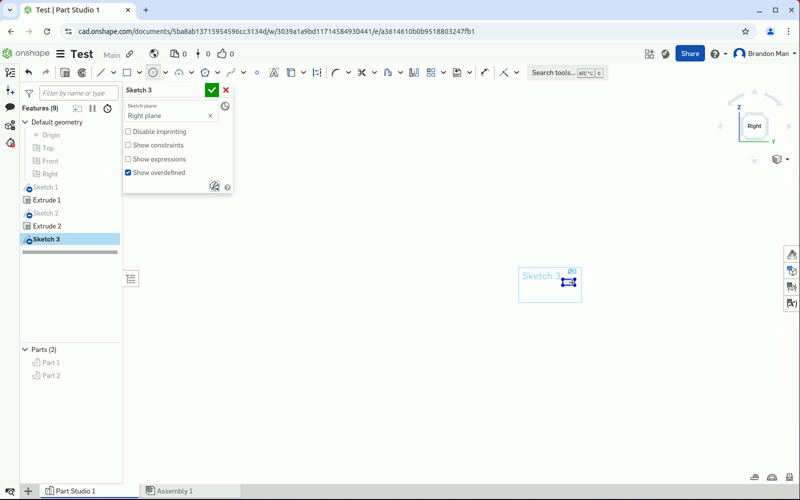
mouse_move(573, 282)
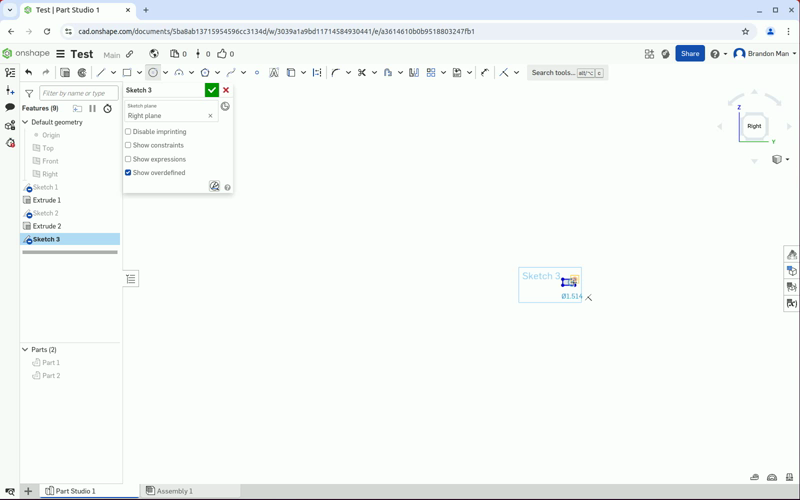
scroll(6)
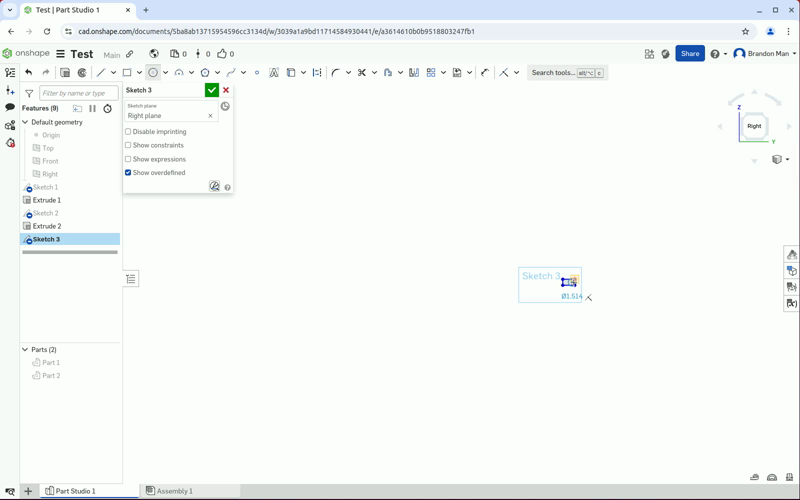
scroll(6)
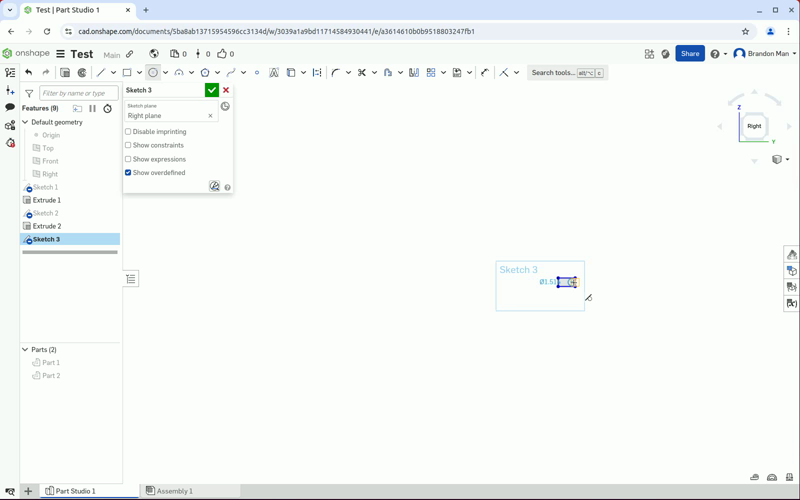
scroll(6)
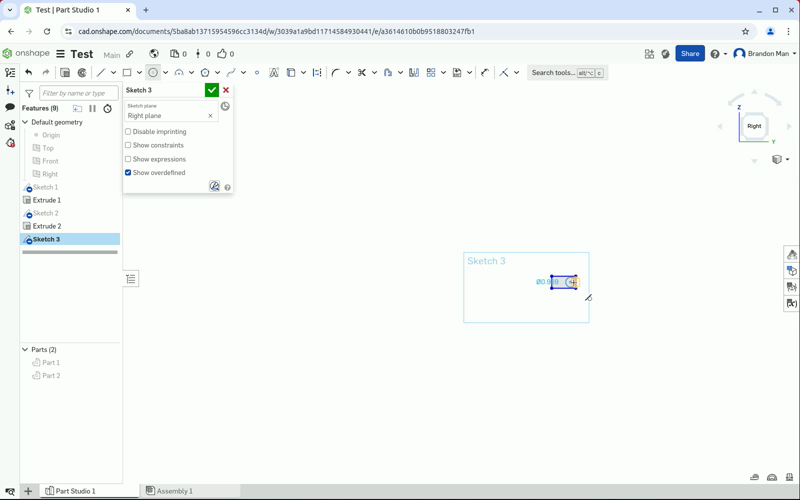
scroll(6)
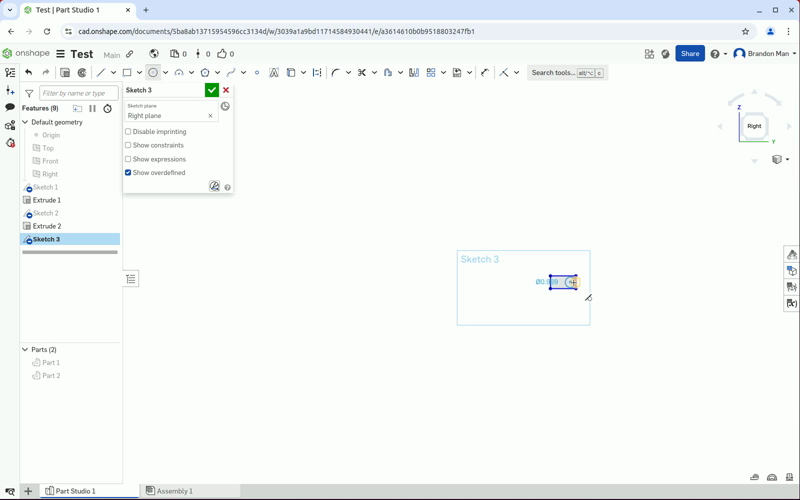
scroll(6)
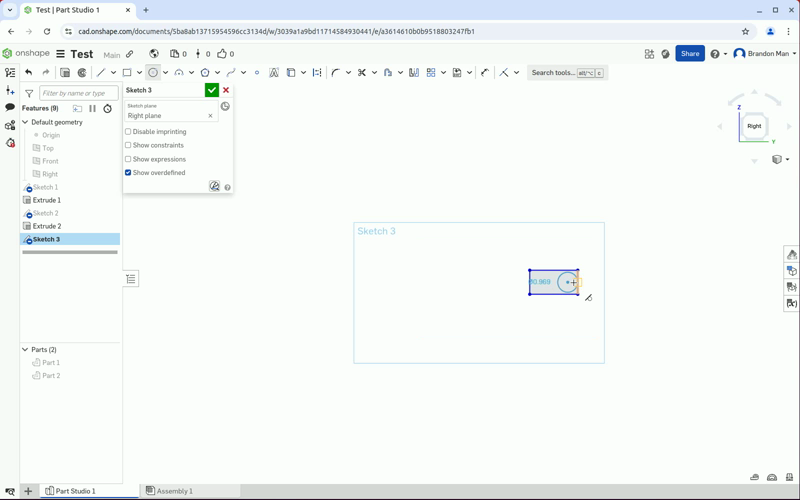
scroll(6)
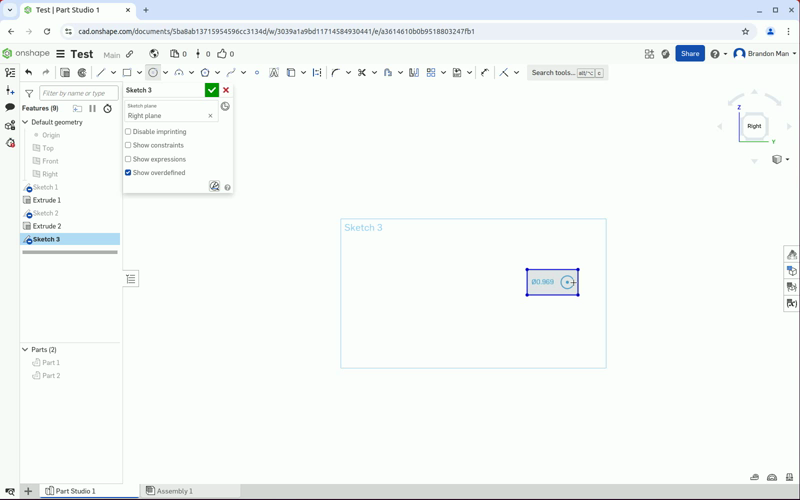
scroll(6)
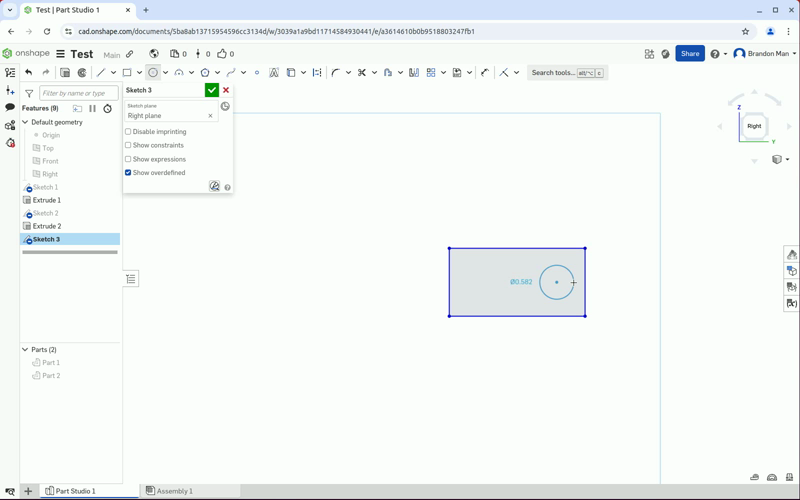
click(573, 282)
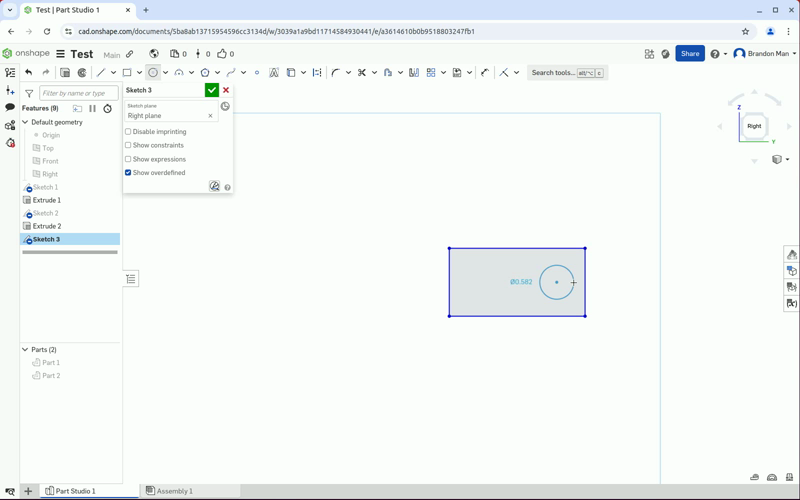
scroll(-6)
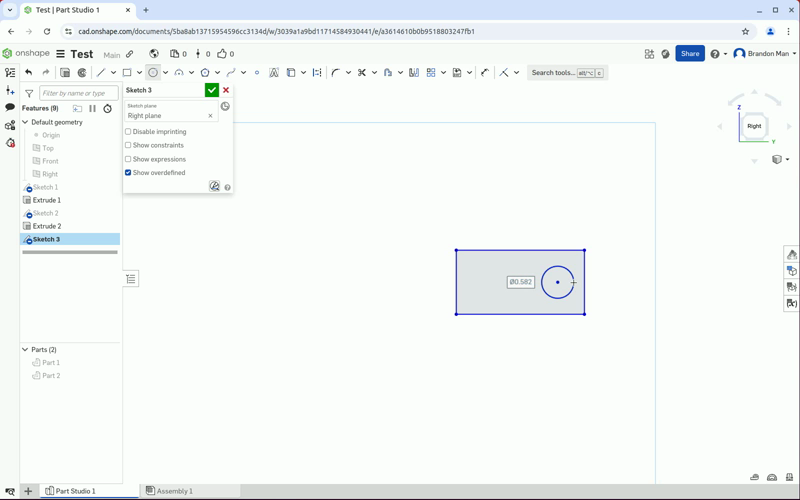
scroll(-6)
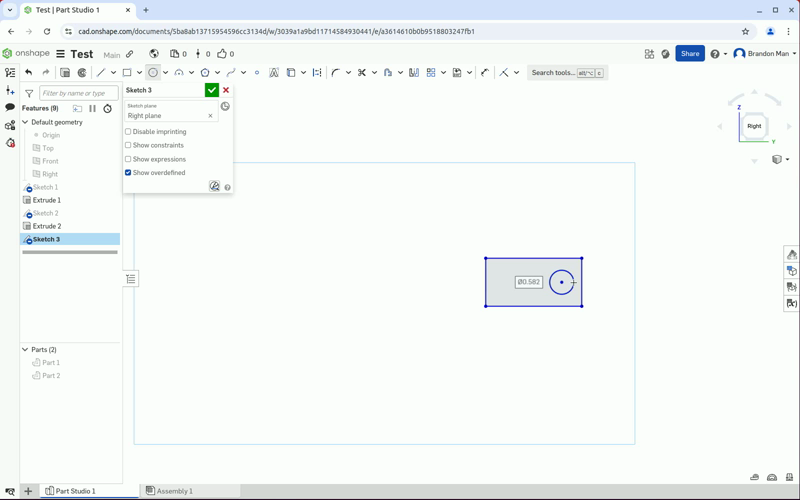
scroll(-6)
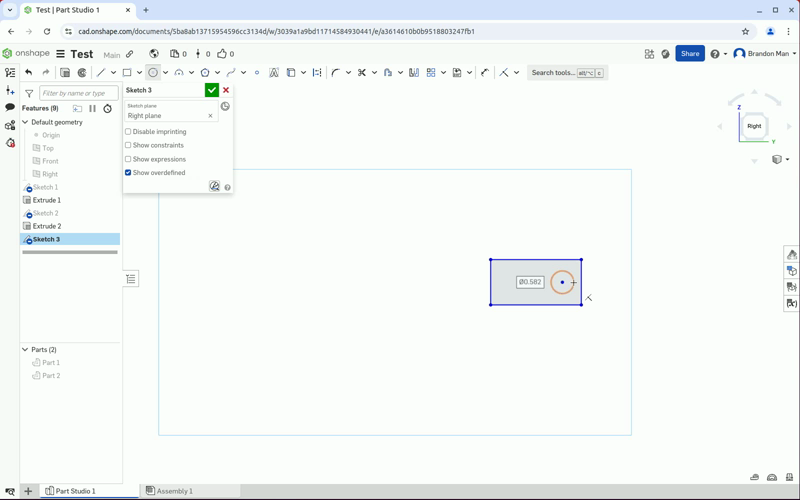
scroll(-6)
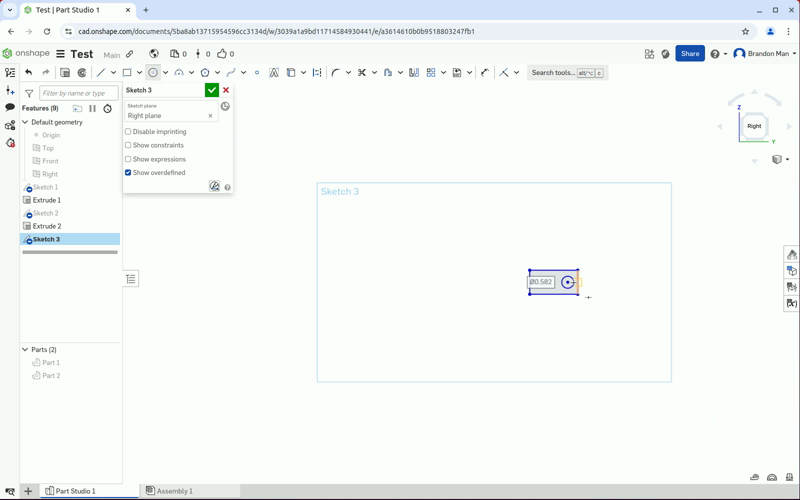
scroll(-6)
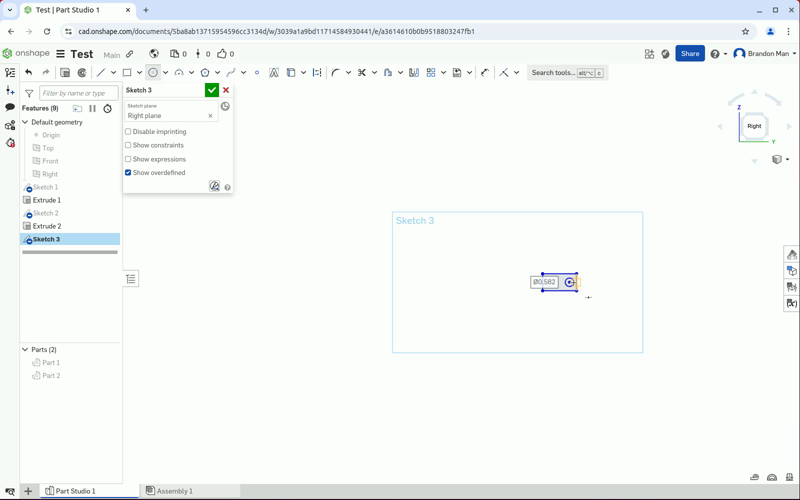
scroll(-6)
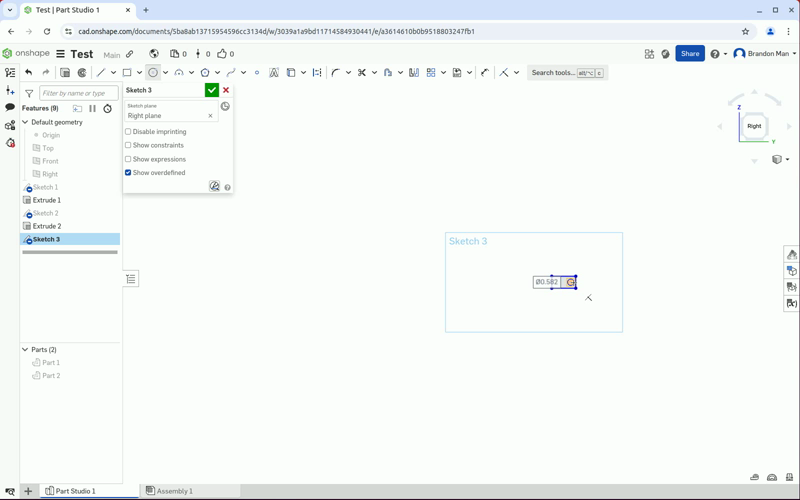
scroll(-6)
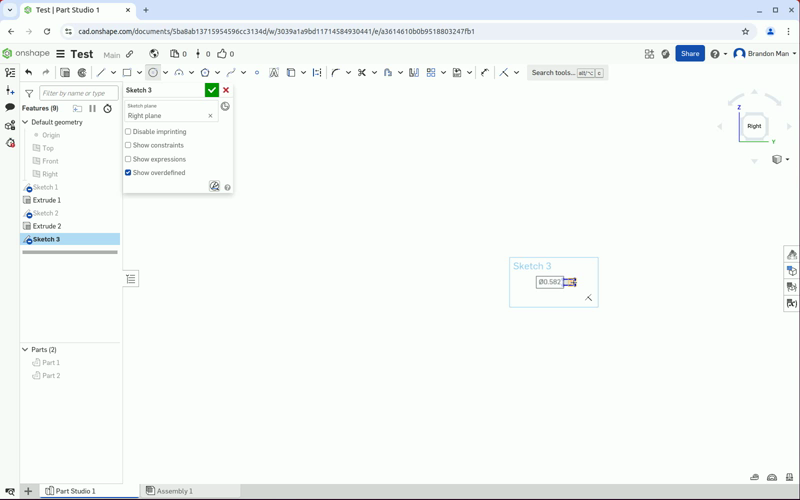
key(esc)
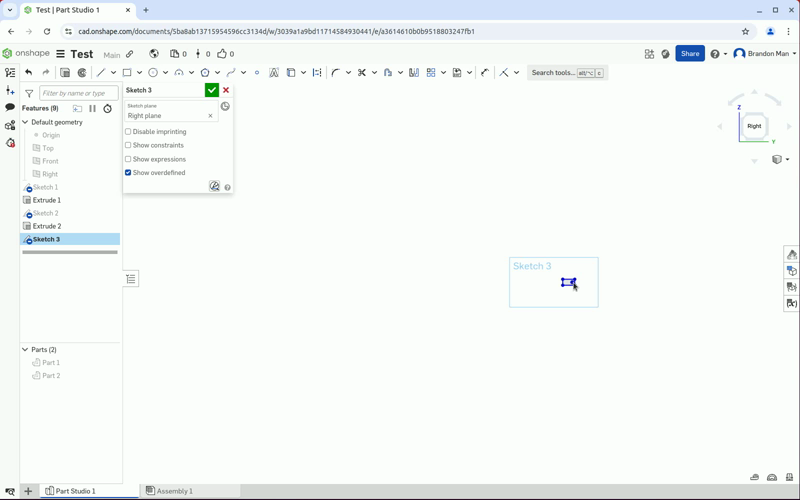
mouse_move(567, 284)
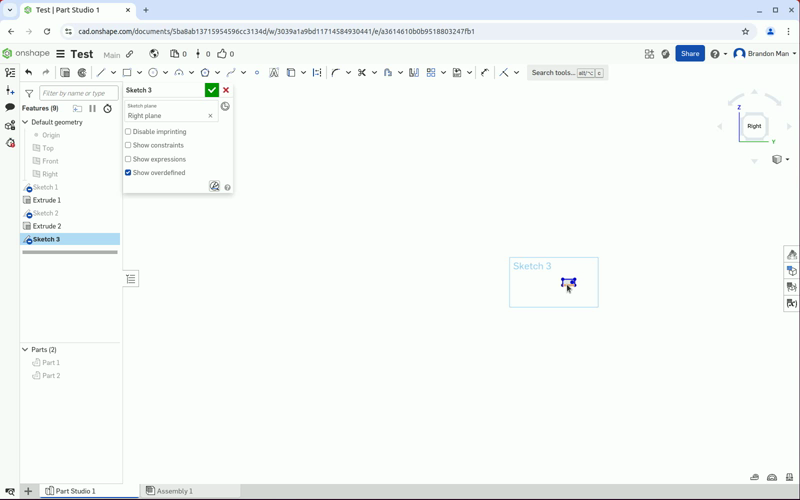
scroll(6)
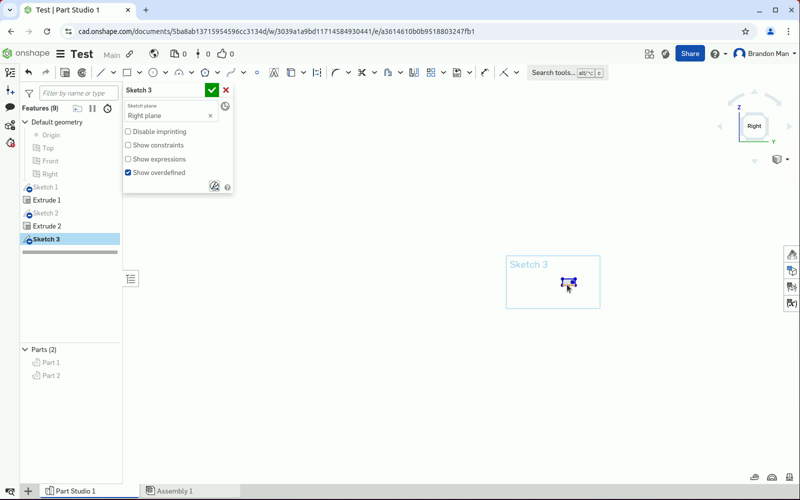
scroll(6)
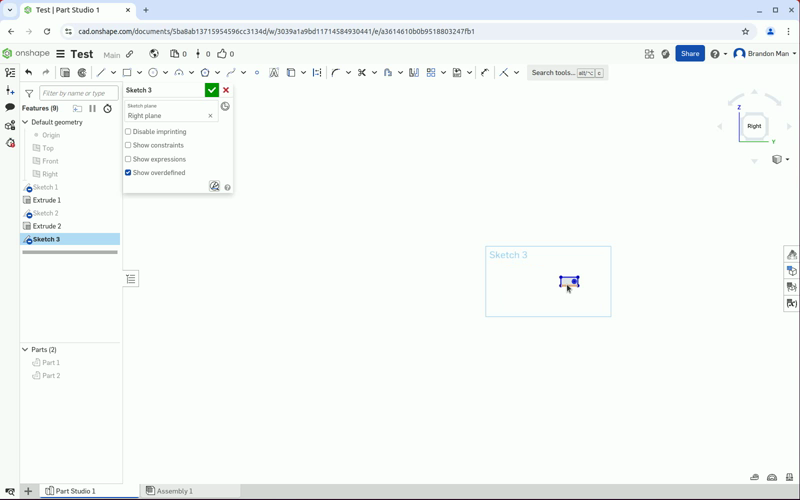
scroll(6)
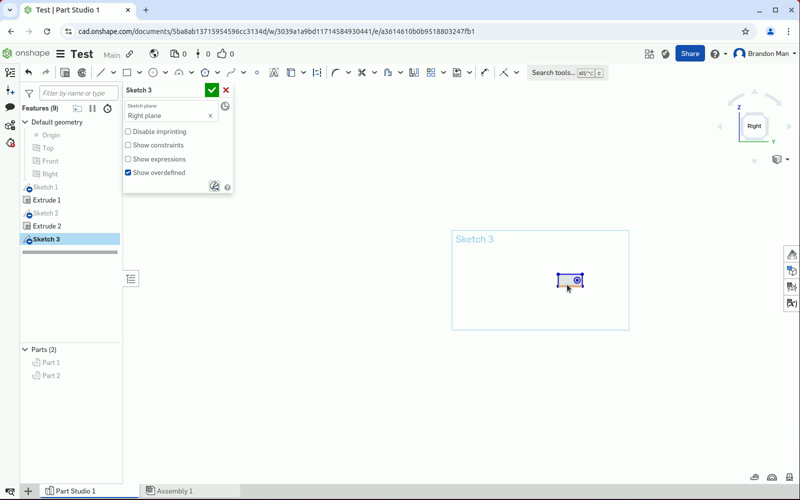
scroll(6)
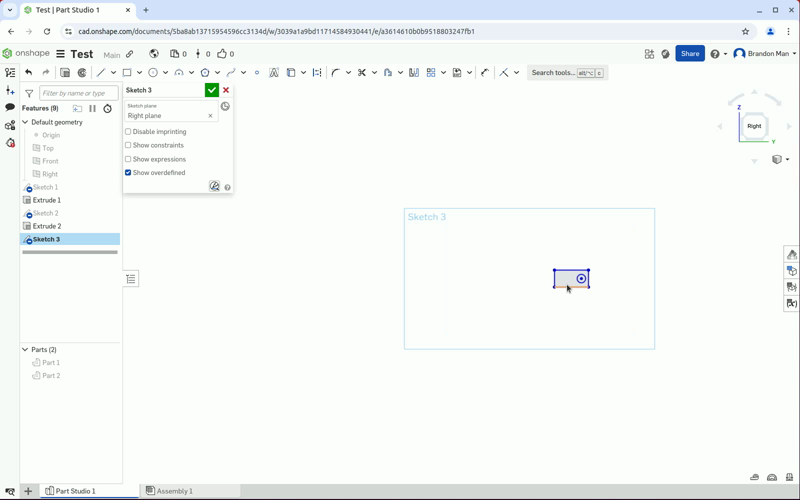
scroll(6)
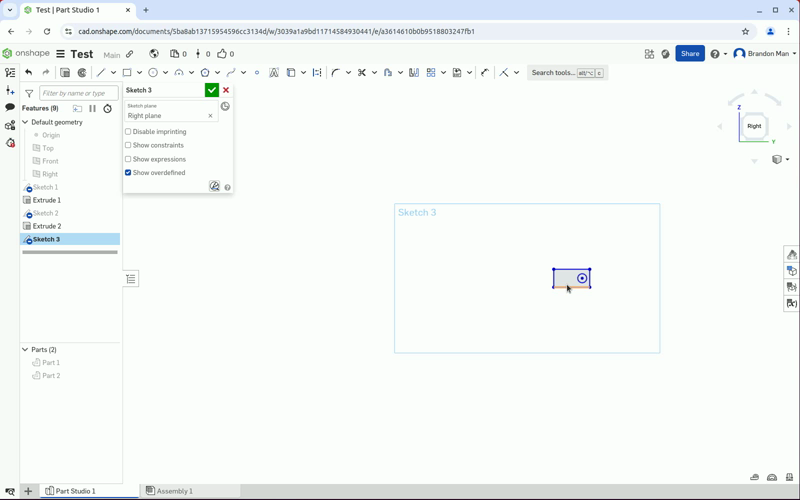
scroll(6)
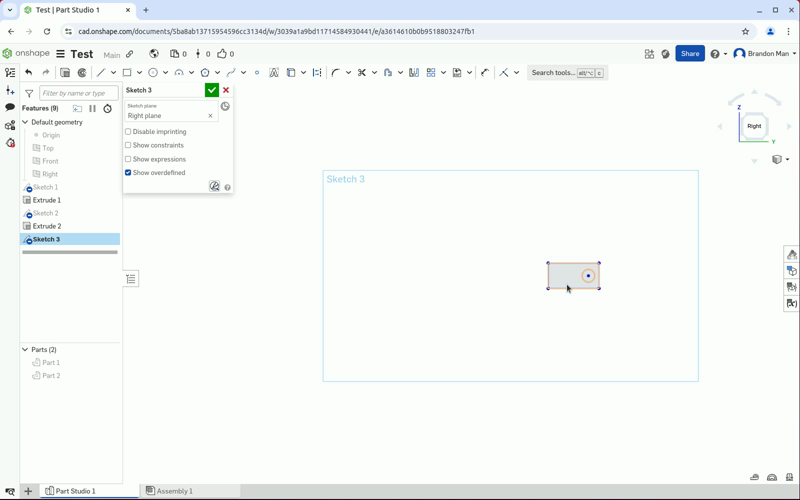
scroll(6)
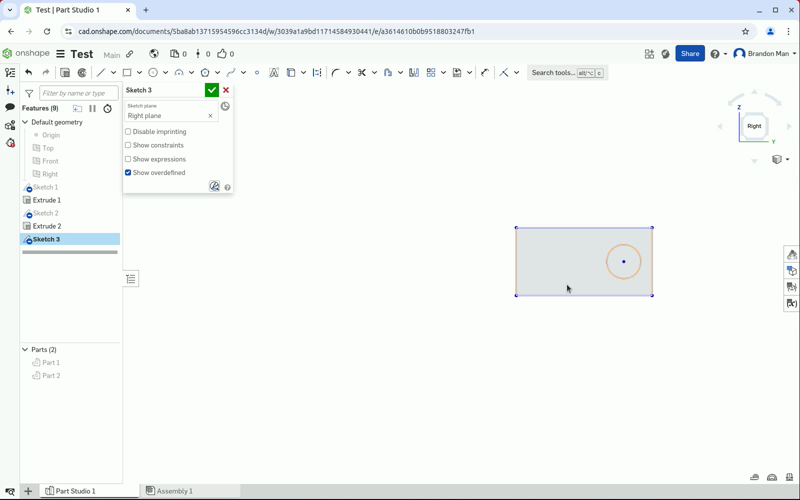
click(567, 284)
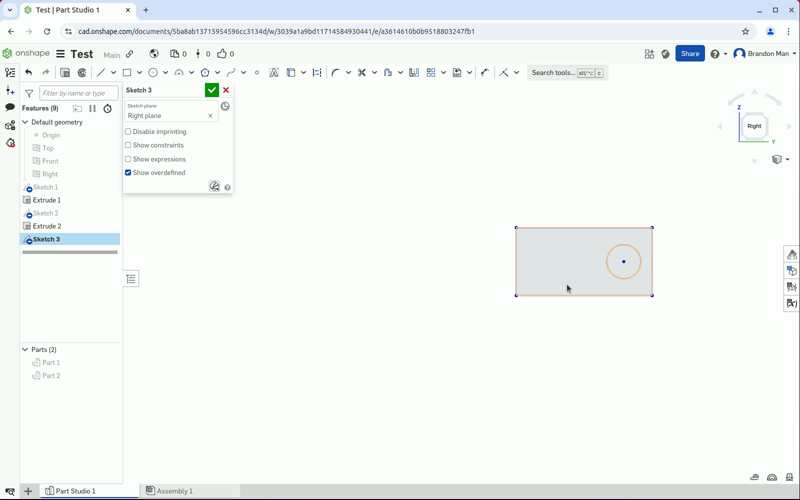
scroll(-6)
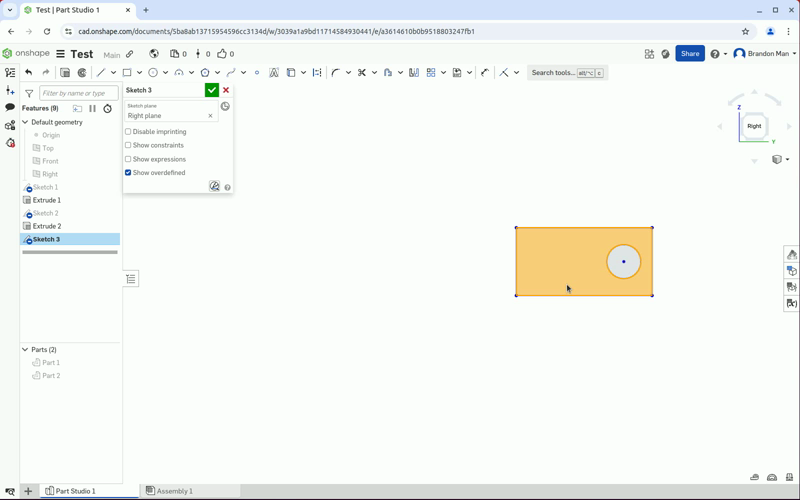
scroll(-6)
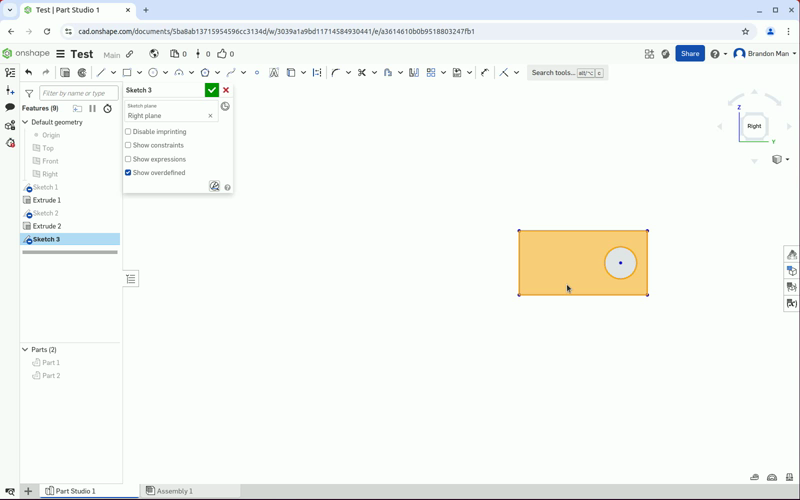
scroll(-6)
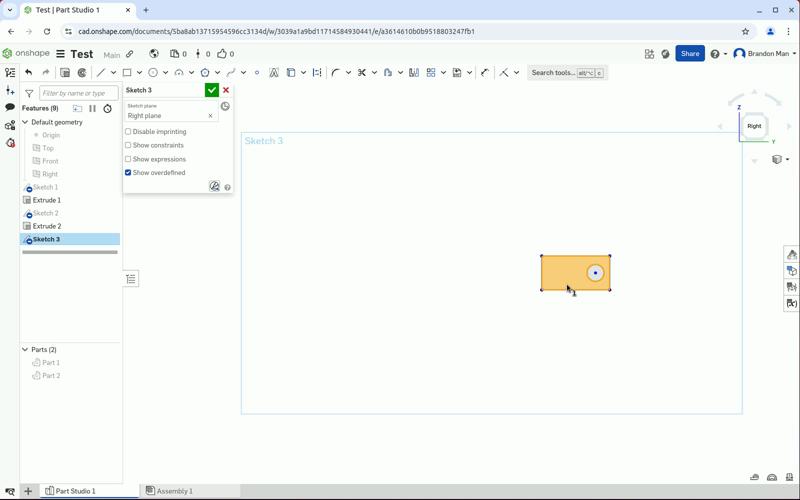
scroll(-6)
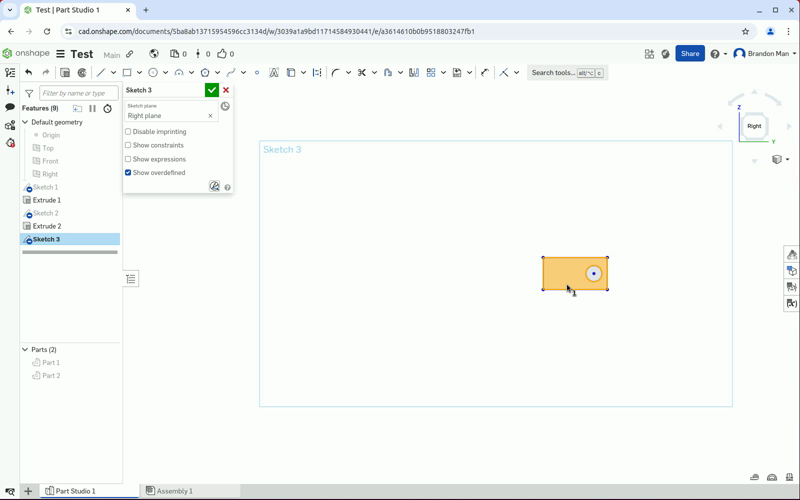
scroll(-6)
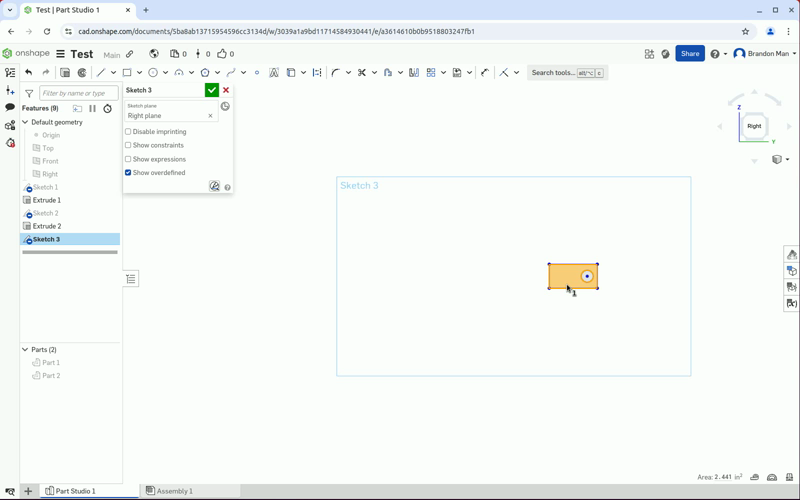
scroll(-6)
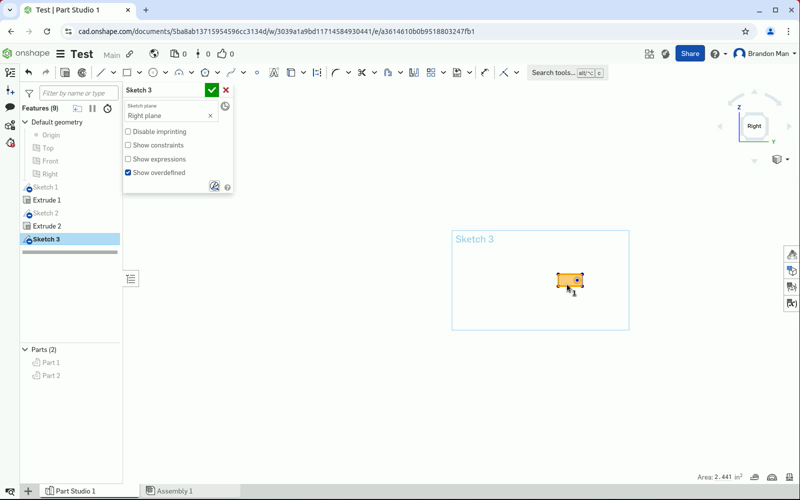
scroll(-6)
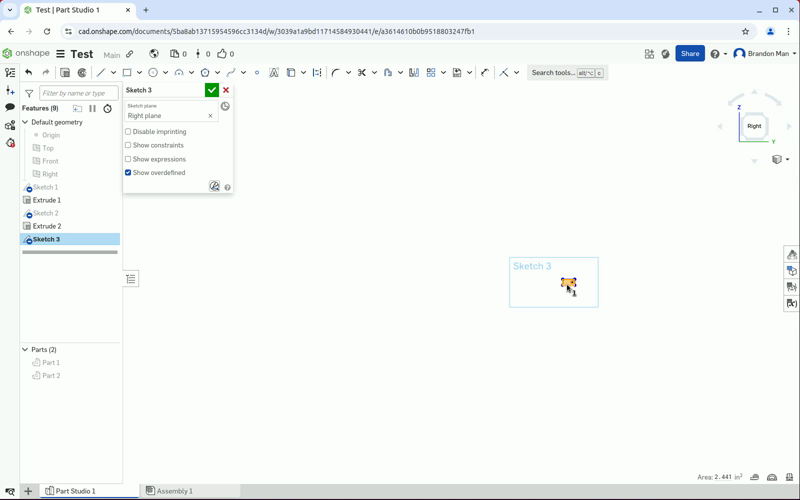
mouse_move(73, 352)
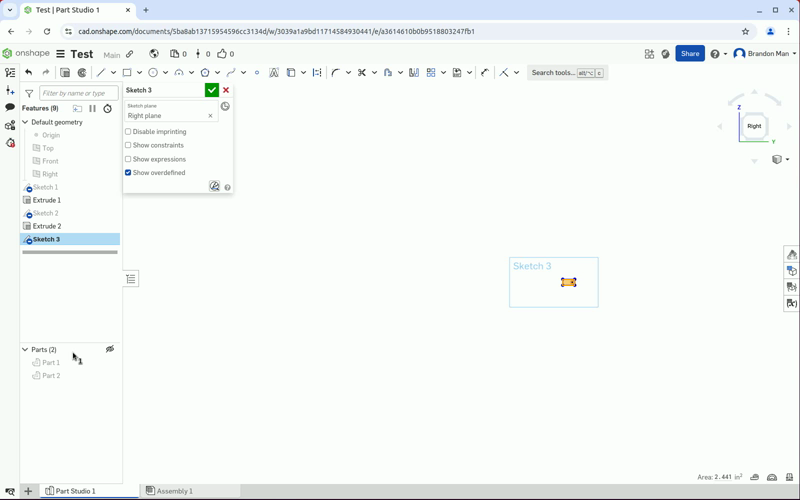
key(shift+y)
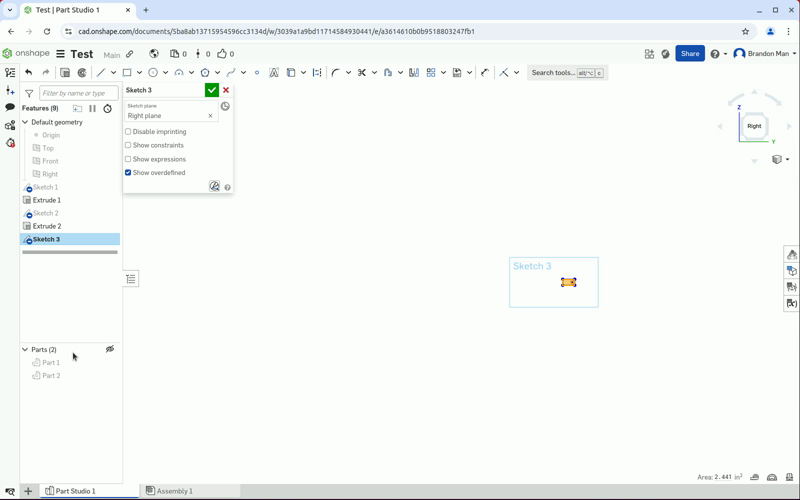
key(shift+e)
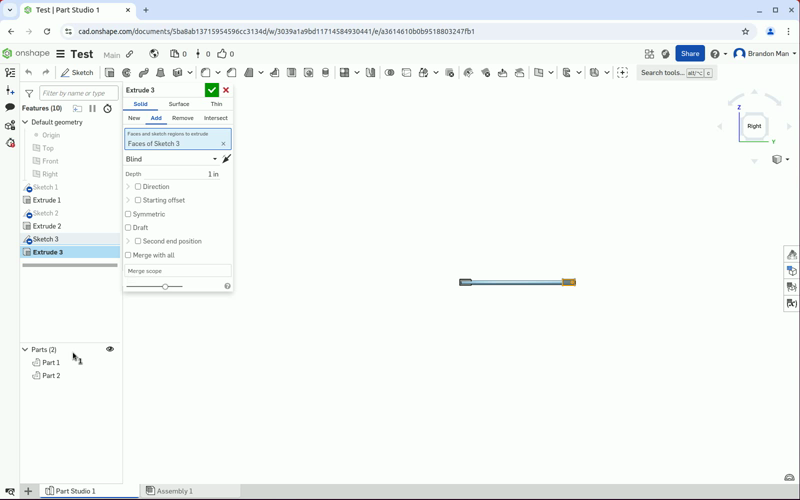
mouse_move(143, 106)
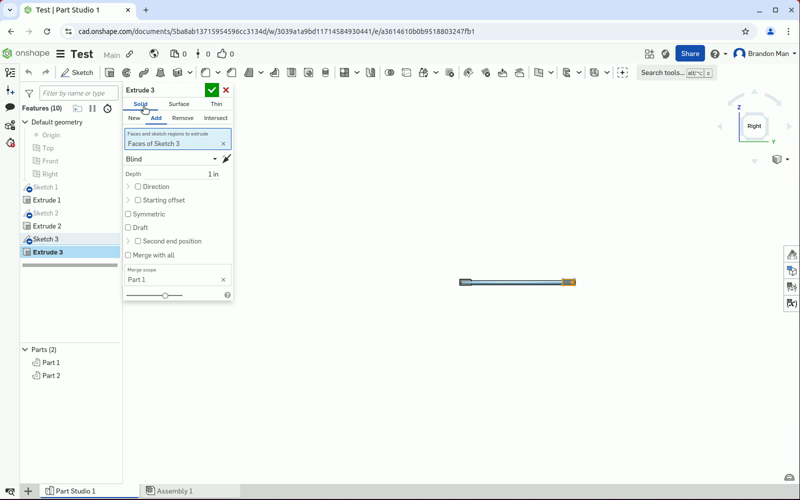
click(143, 106)
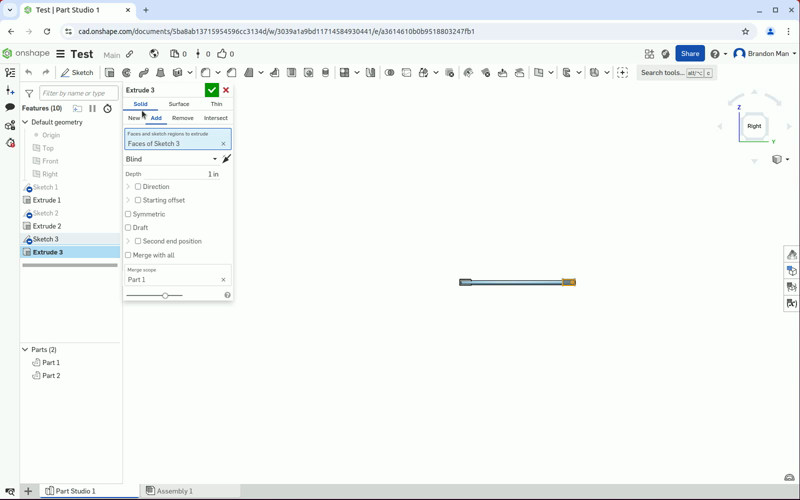
mouse_move(137, 120)
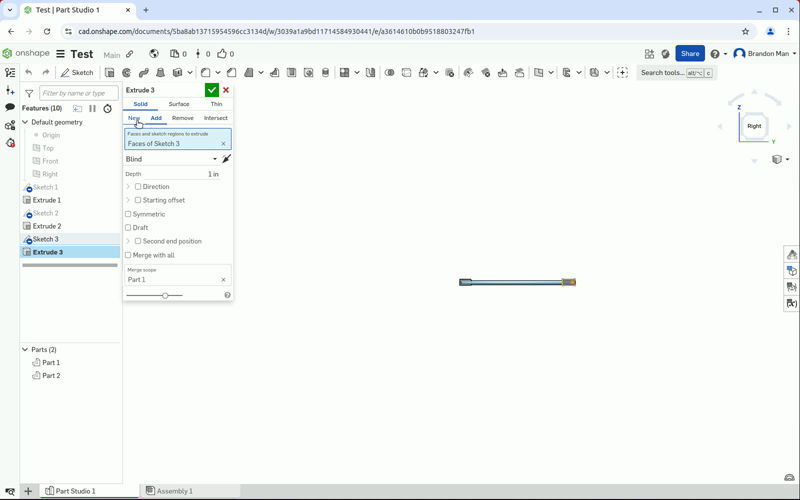
click(137, 120)
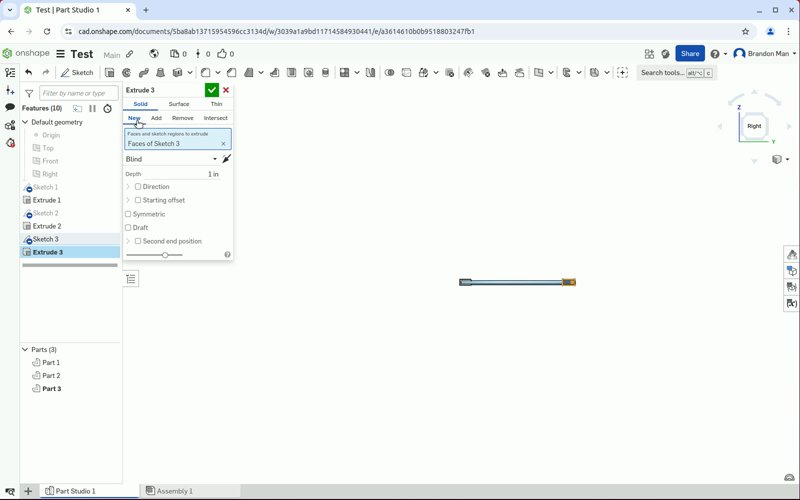
key(tab, 4)
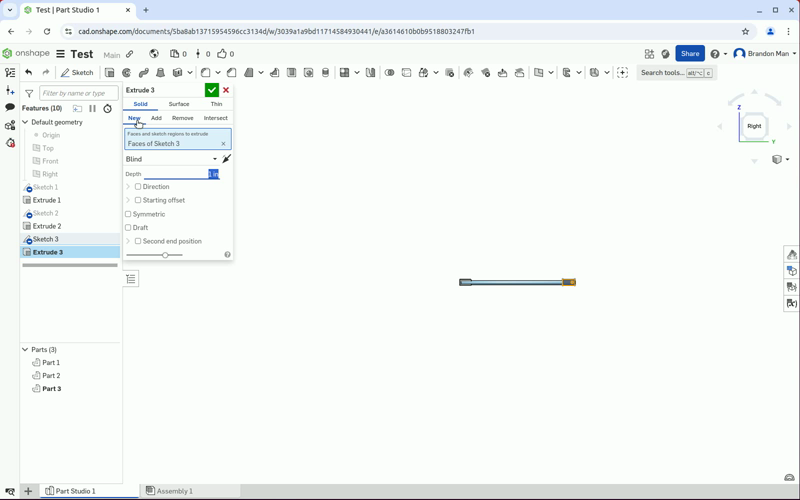
text(0.482)
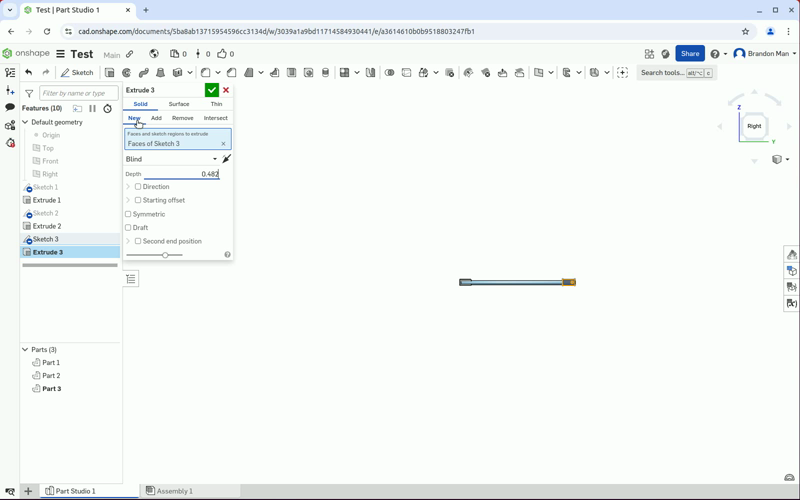
key(tab, 3)
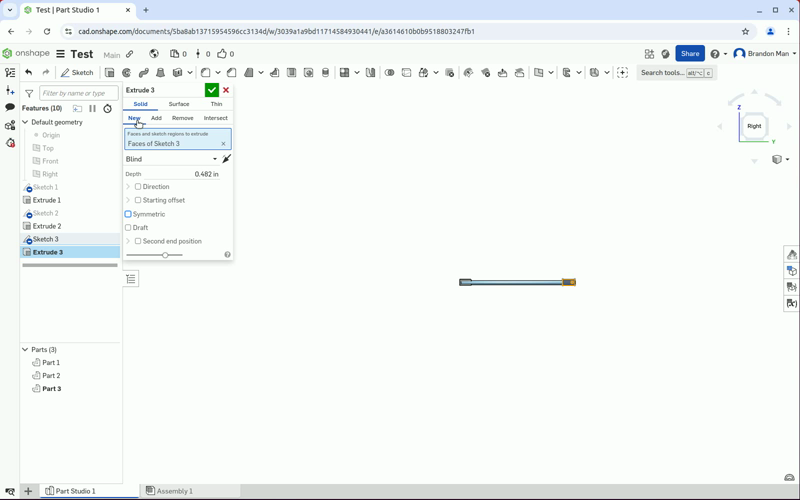
key(space)
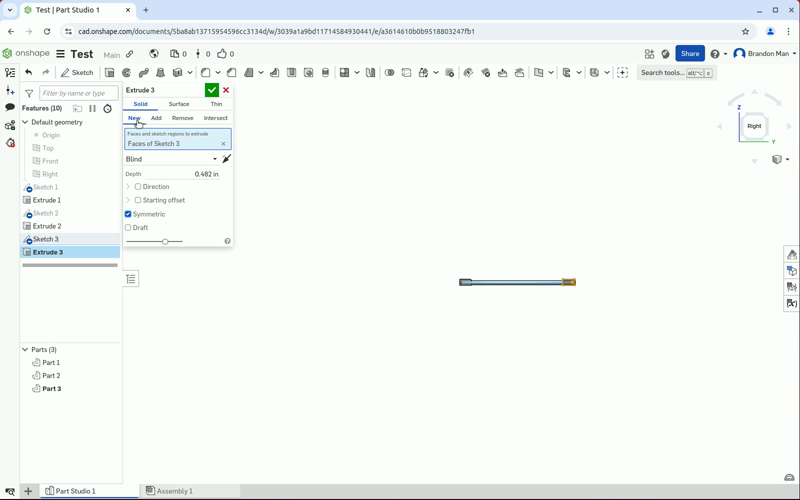
key(enter)
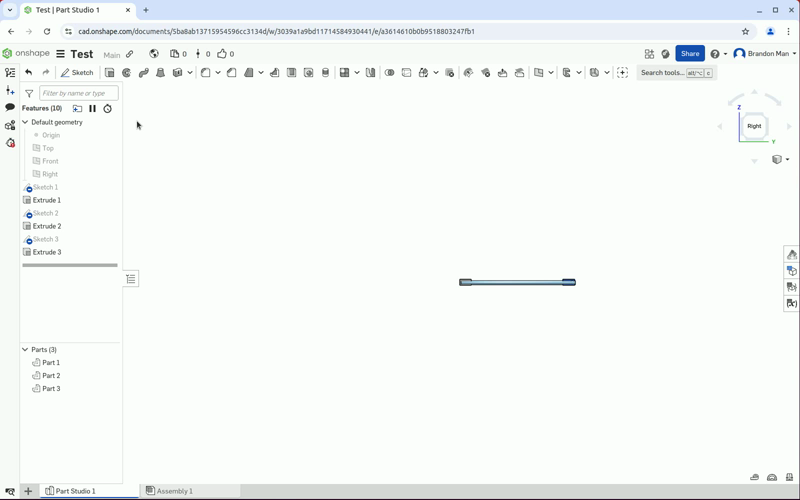
key(shift+h)
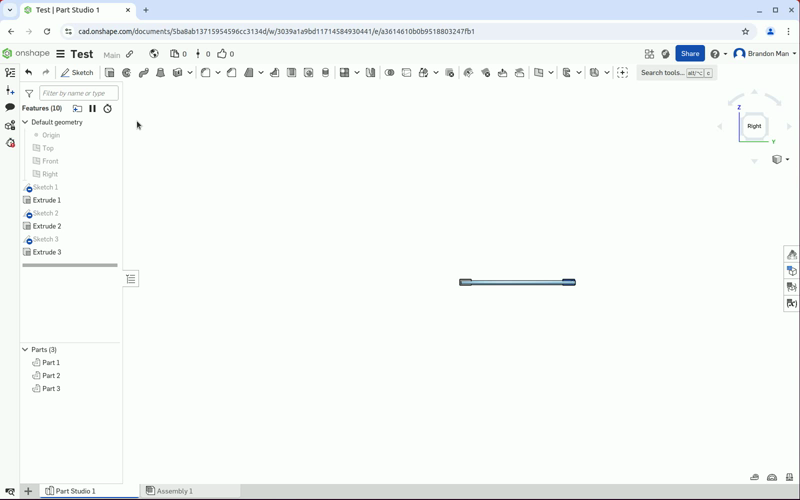
key(shift+h)
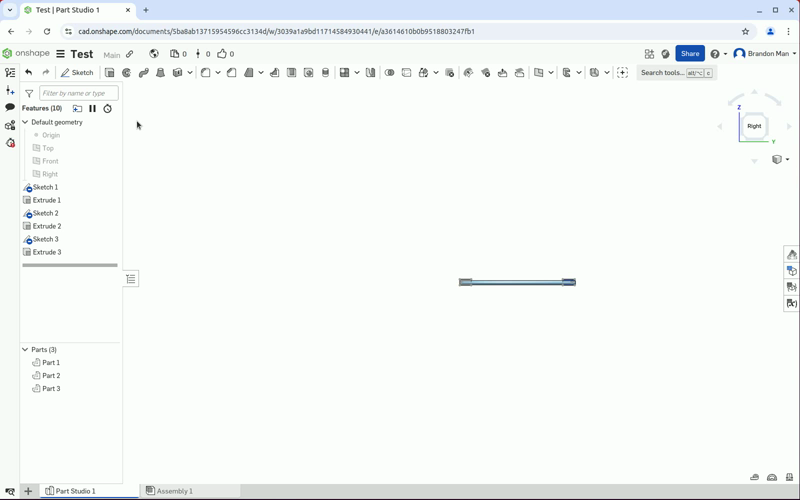
key(shift+7)
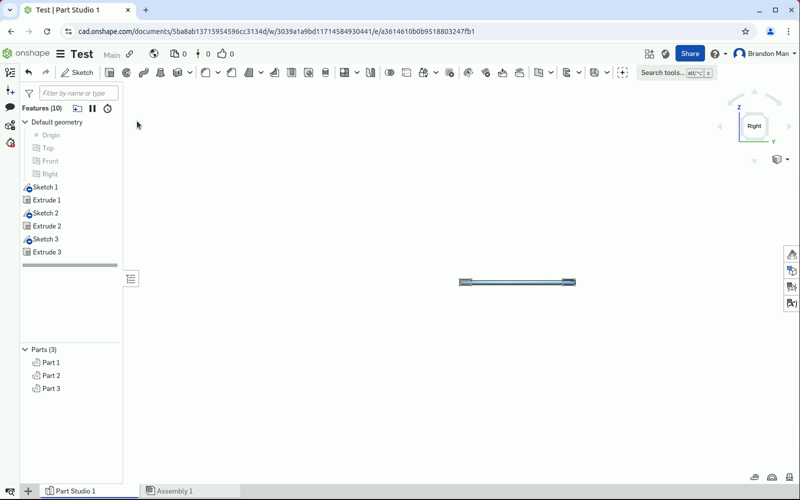
key(right, 2)
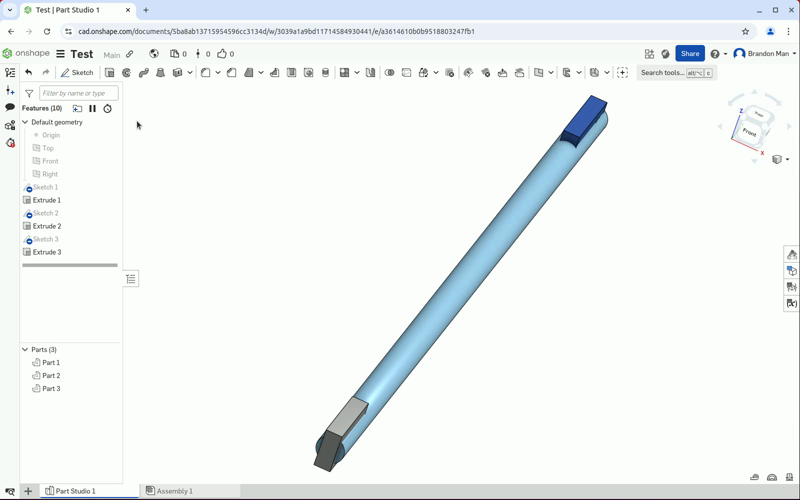
key(down, 2)
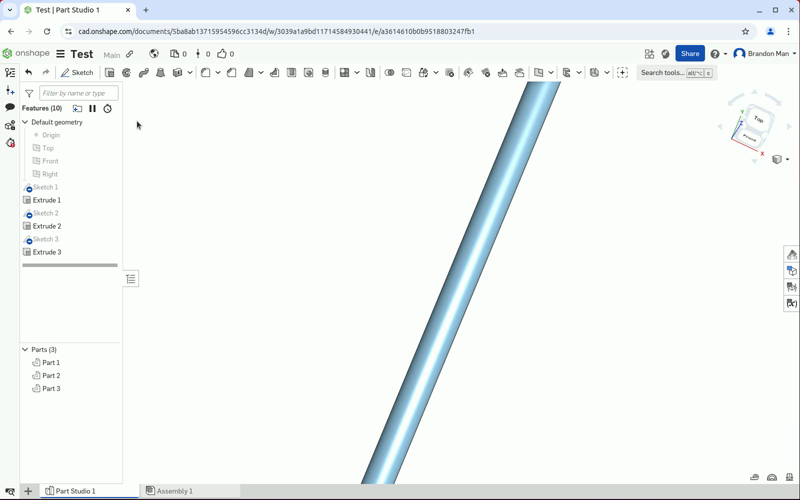
key(up, 2)
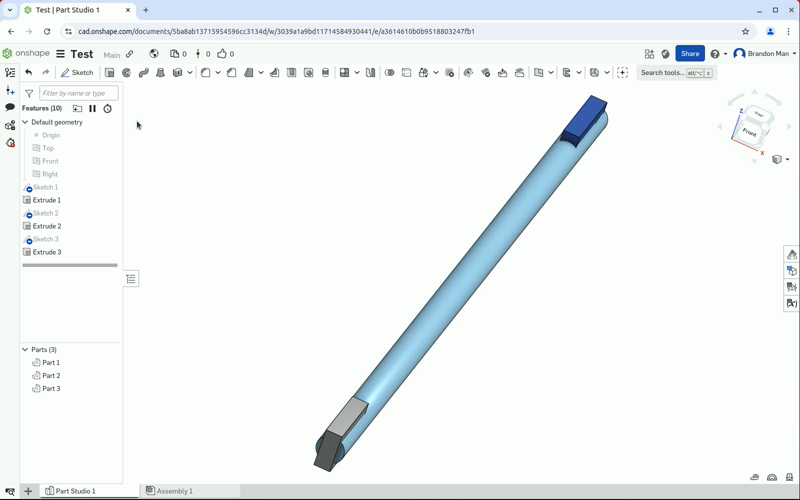
key(left, 2)
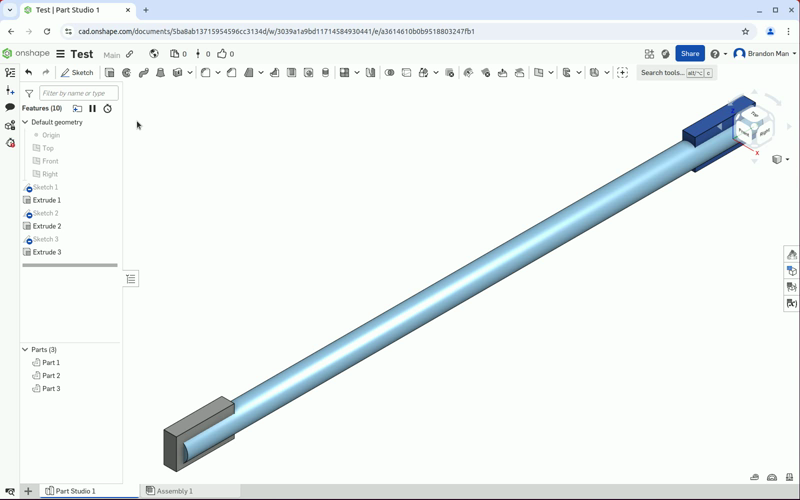
mouse_move(73, 189)
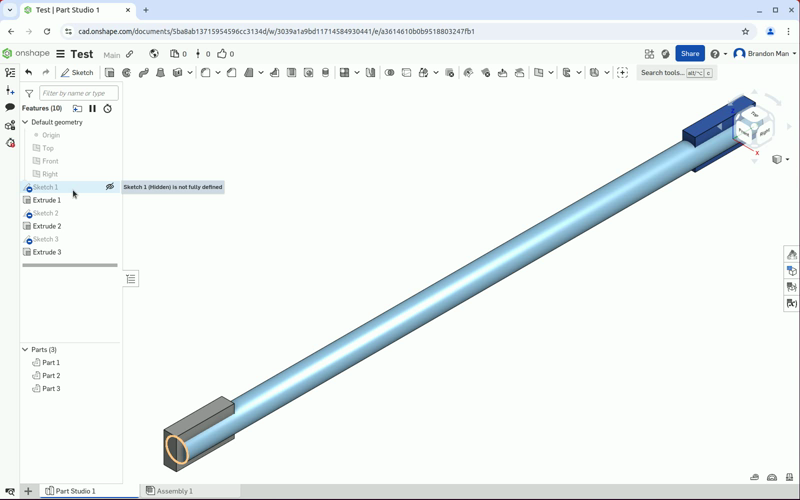
click(73, 189)